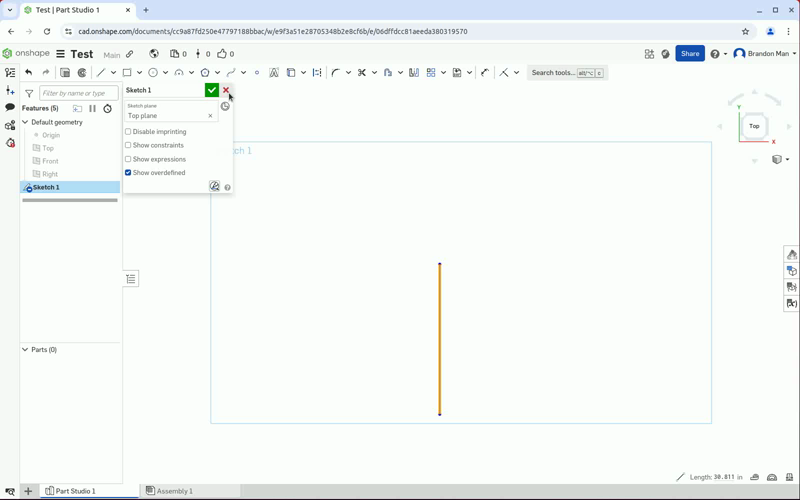
key(shift+h)
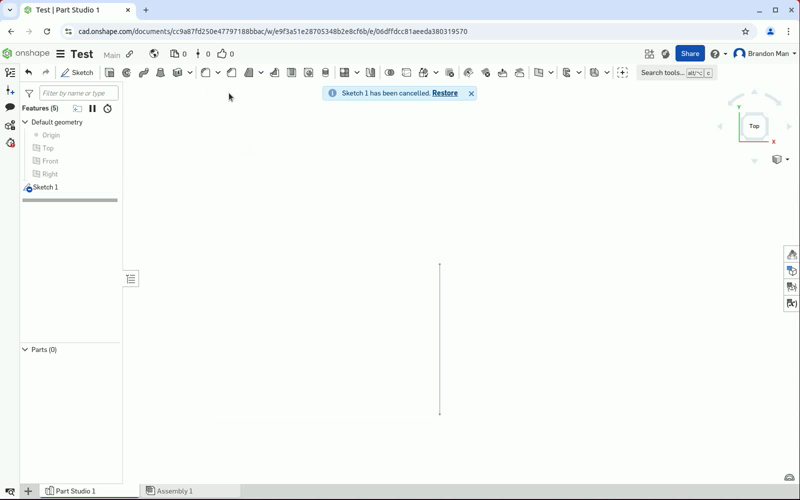
key(shift+s)
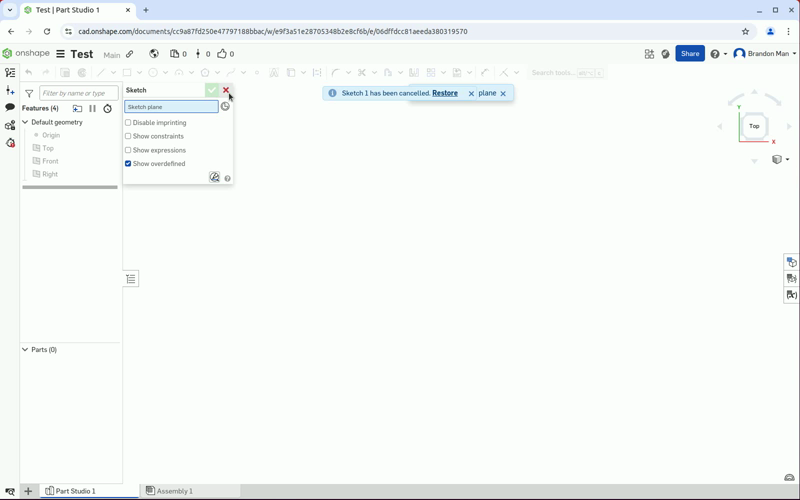
mouse_move(73, 150)
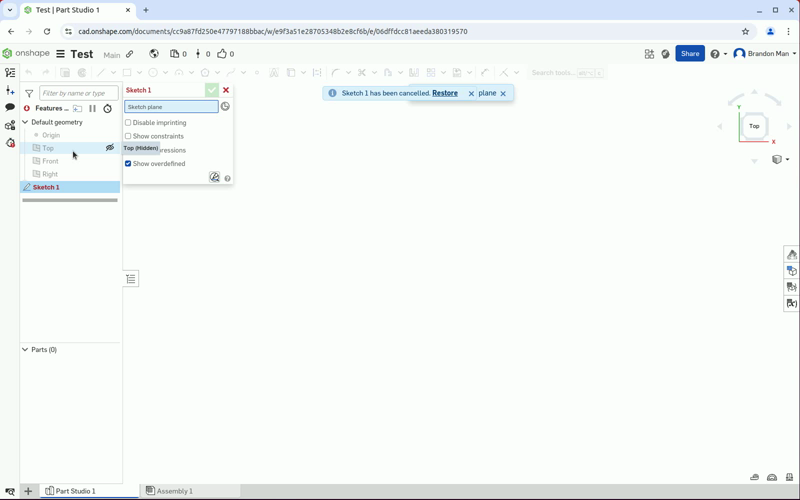
click(73, 150)
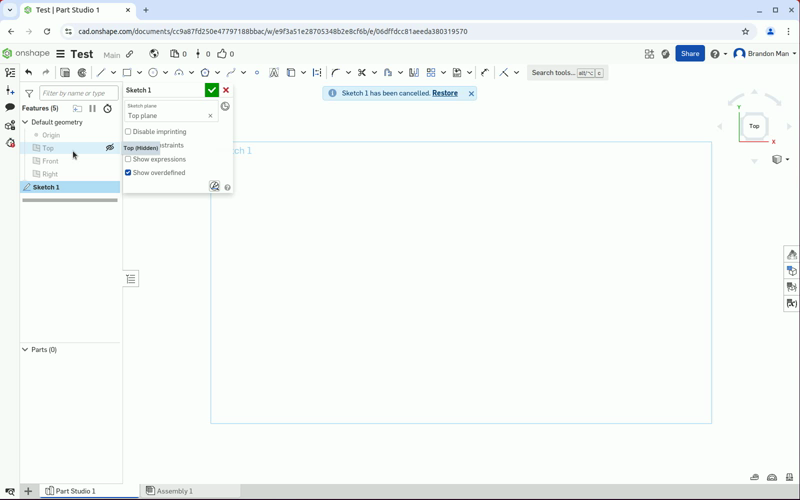
mouse_move(73, 352)
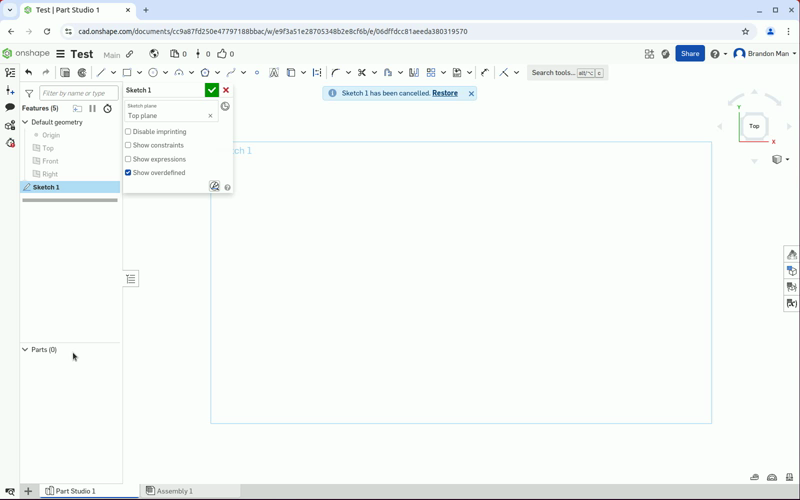
key(y)
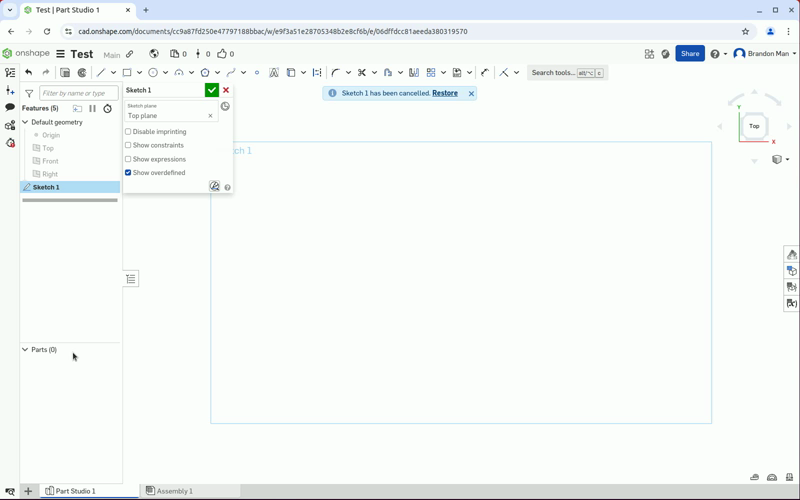
key(l)
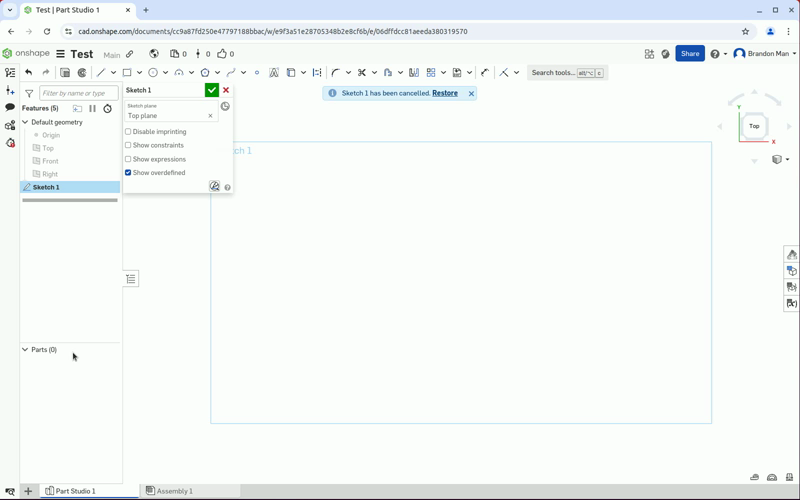
key_down(shift)
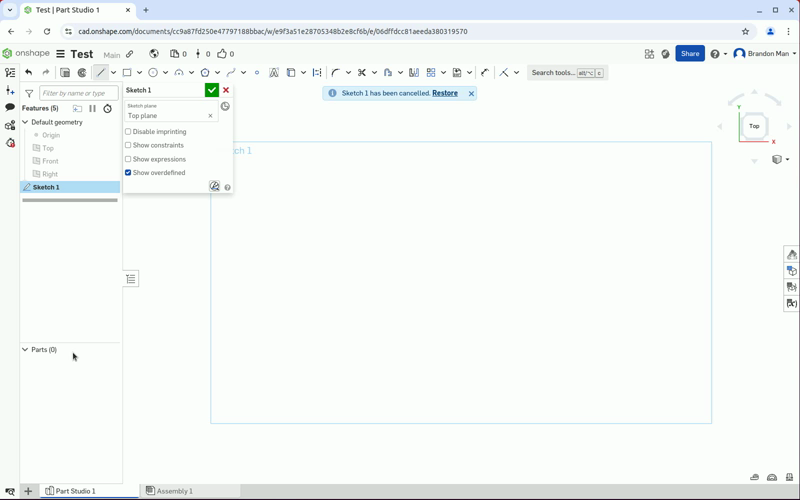
mouse_move(412, 282)
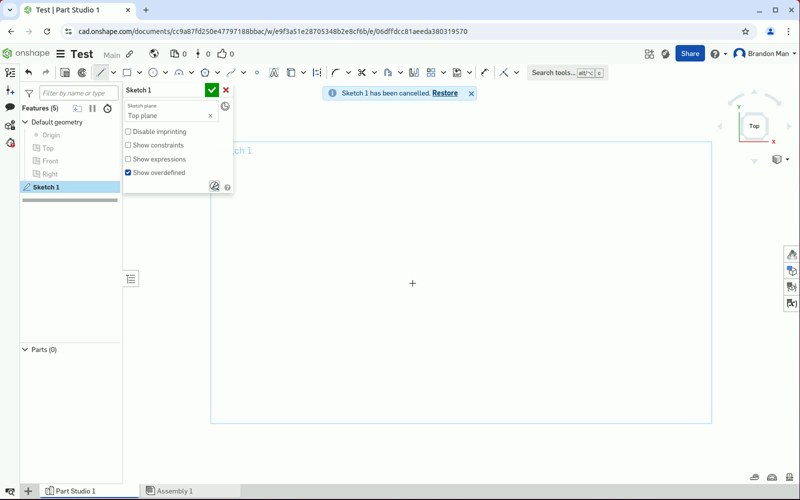
click(412, 282)
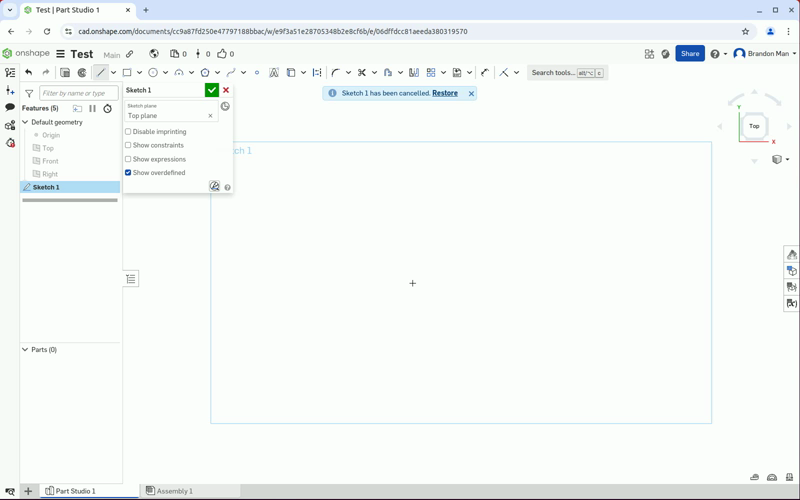
key_up(shift)
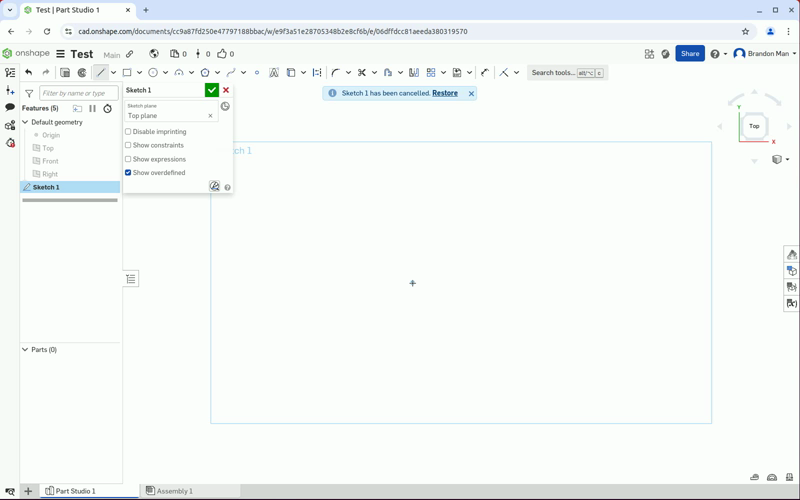
key_down(shift)
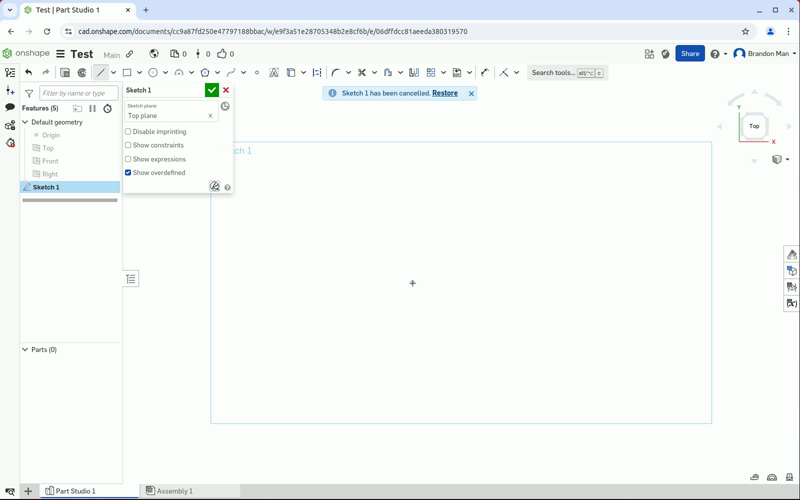
mouse_move(442, 282)
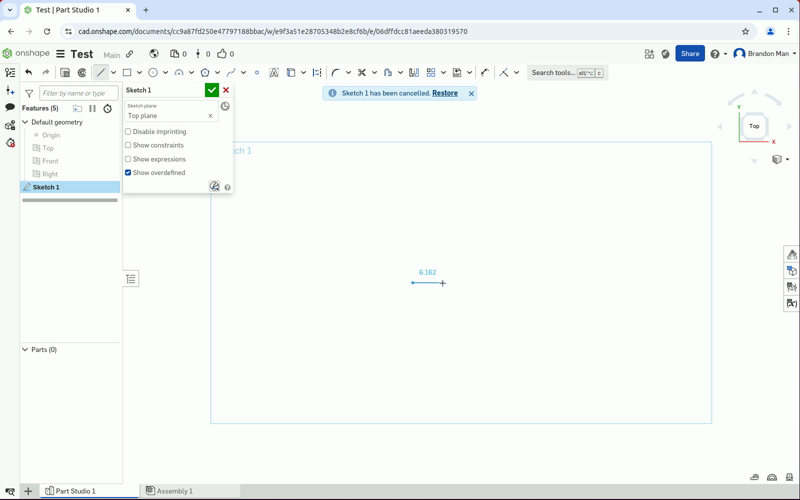
mouse_move(461, 282)
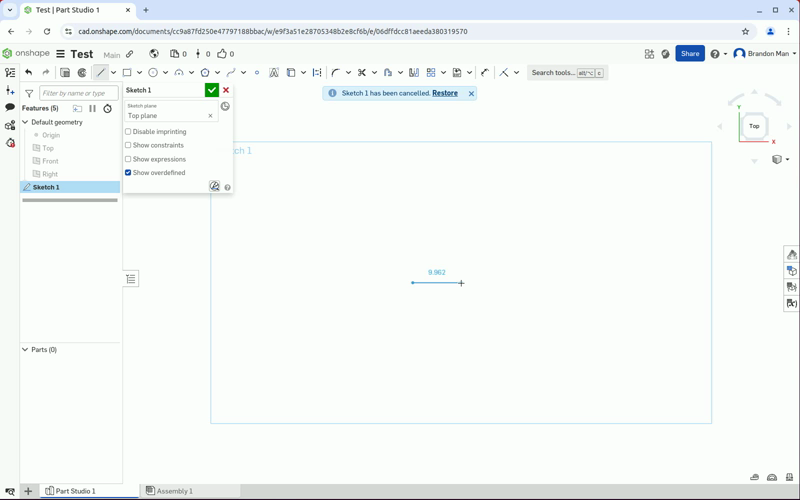
click(461, 282)
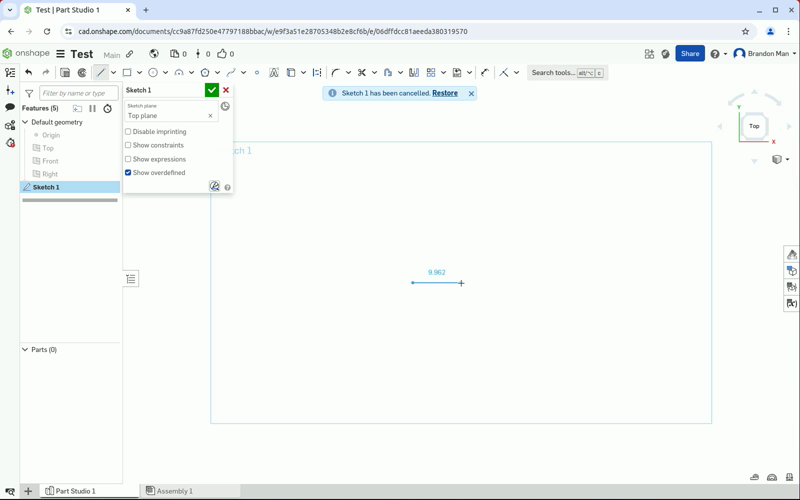
key_up(shift)
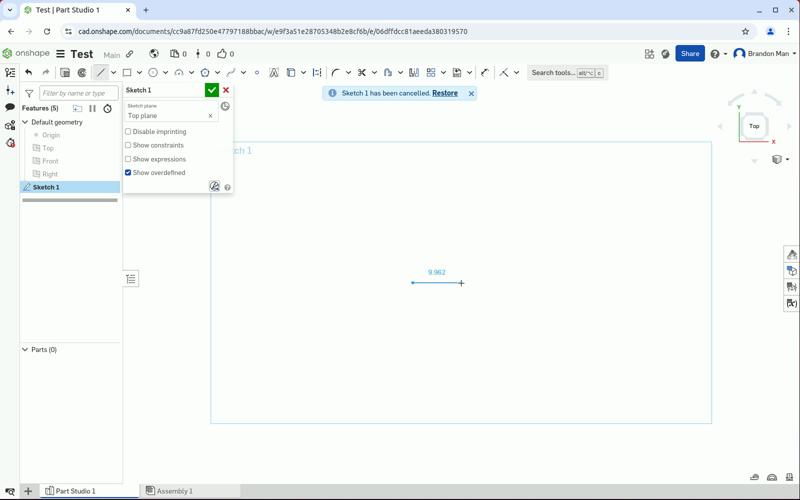
key_down(shift)
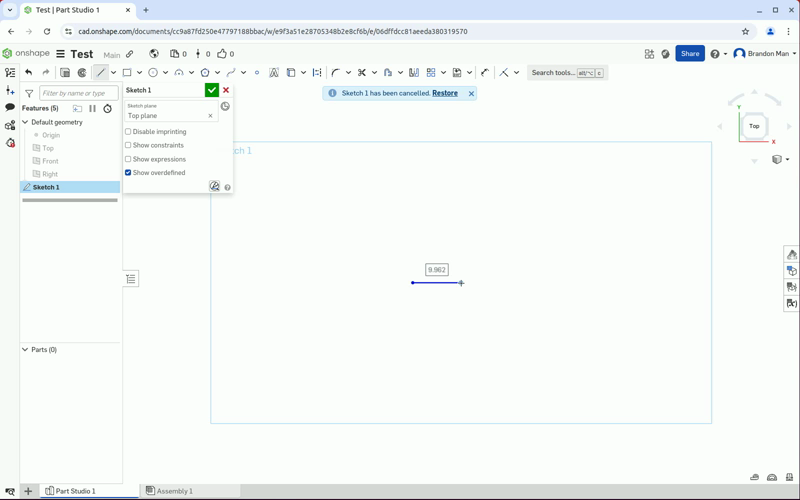
mouse_move(461, 218)
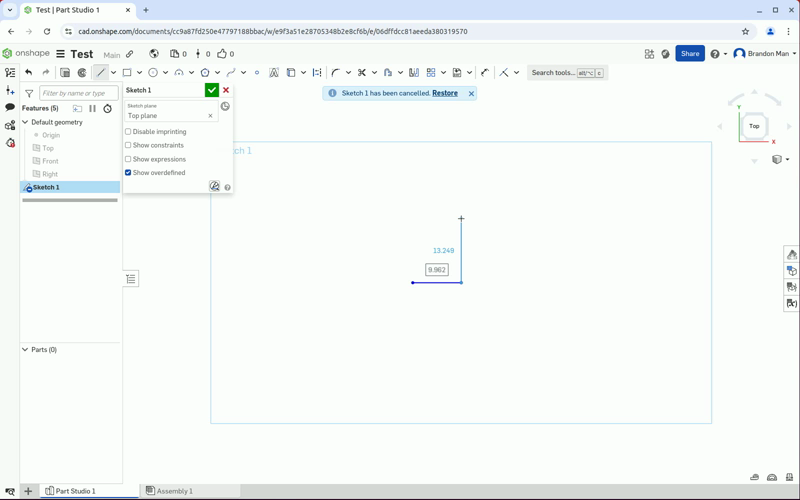
click(461, 218)
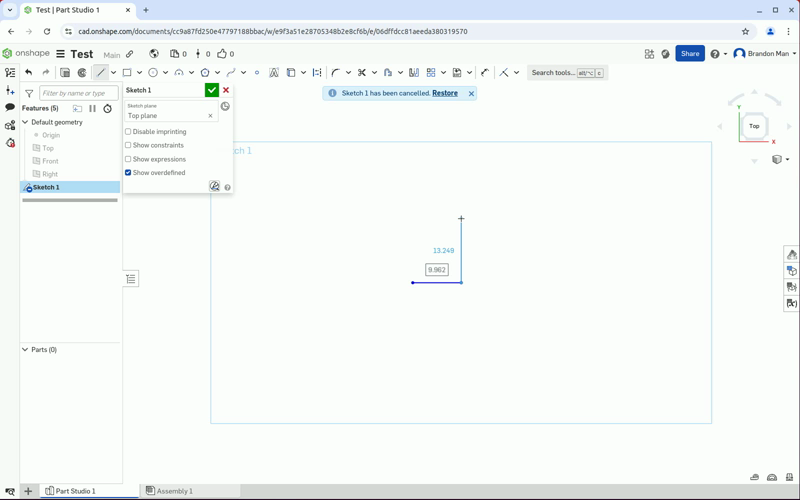
key_up(shift)
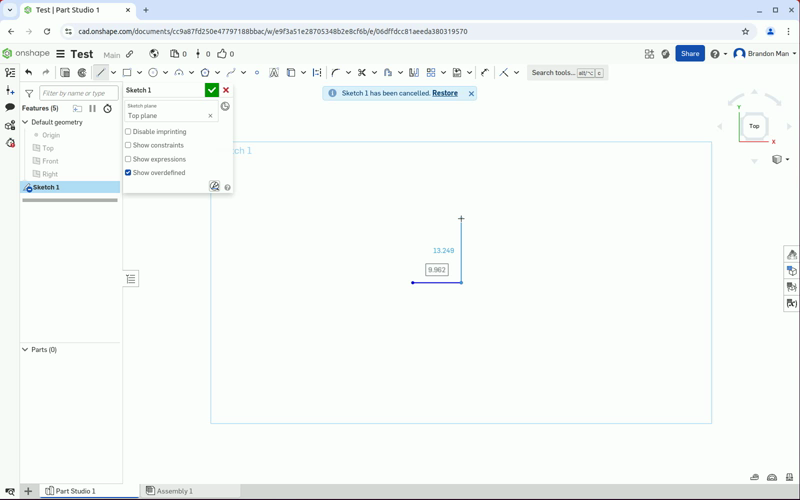
key_down(shift)
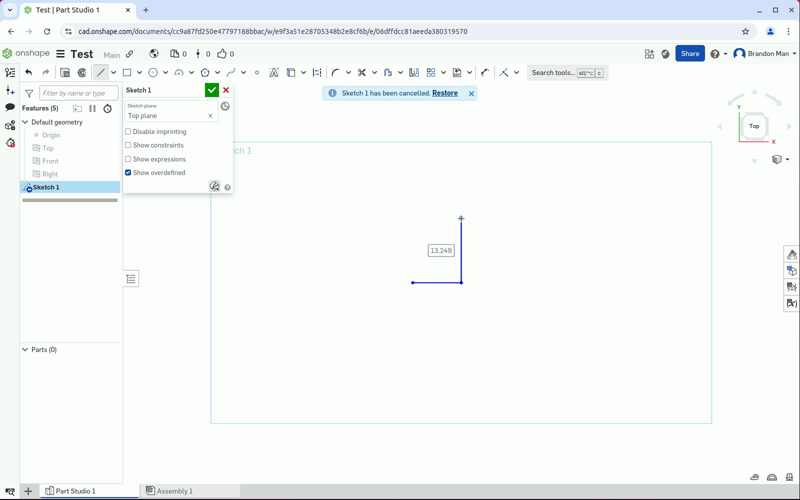
mouse_move(491, 218)
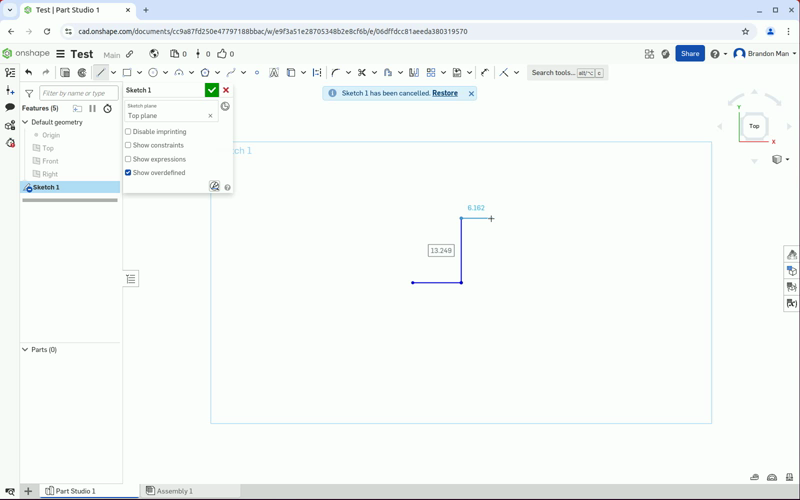
mouse_move(412, 218)
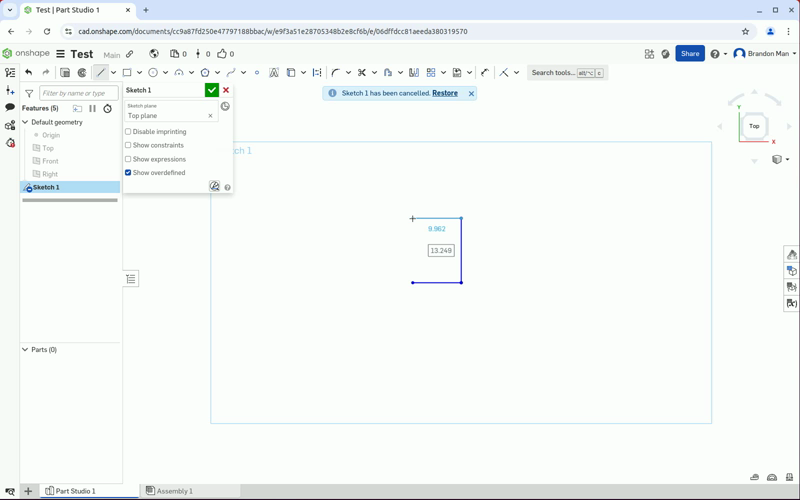
click(412, 218)
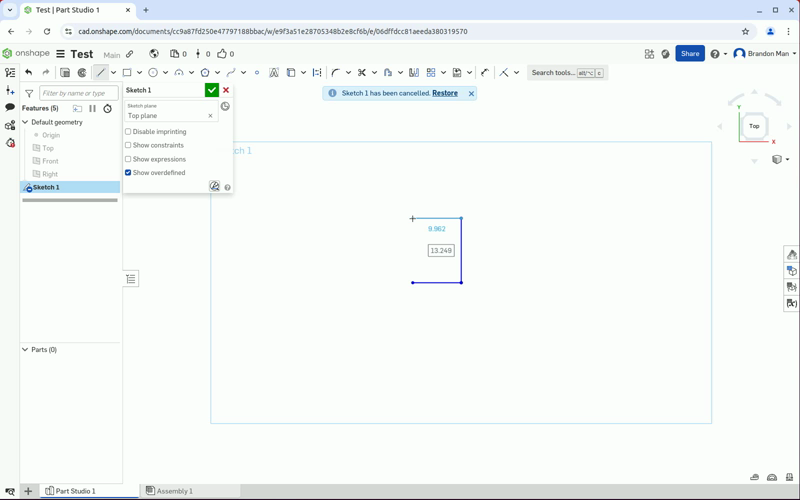
key_up(shift)
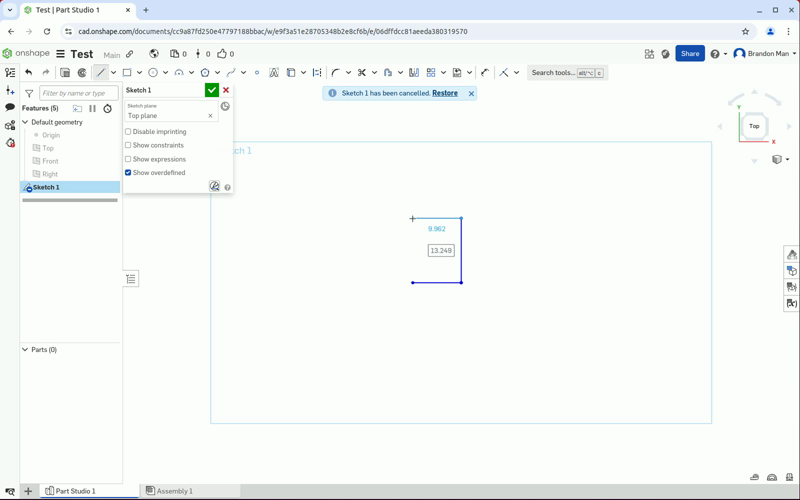
key_down(shift)
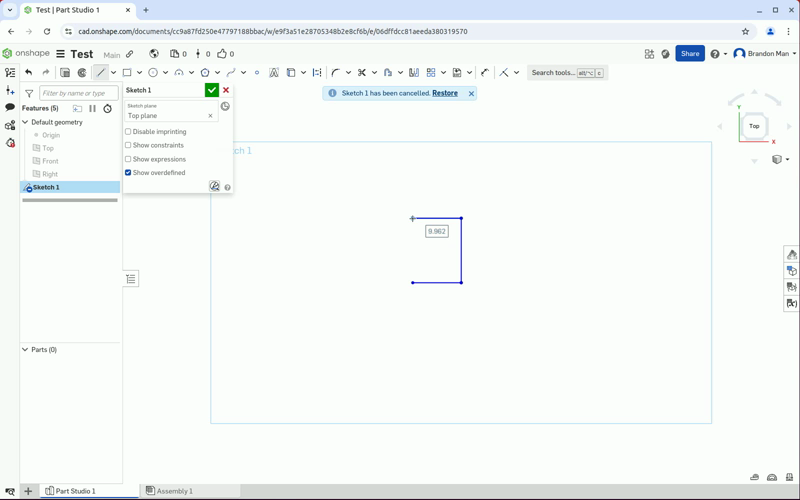
mouse_move(442, 218)
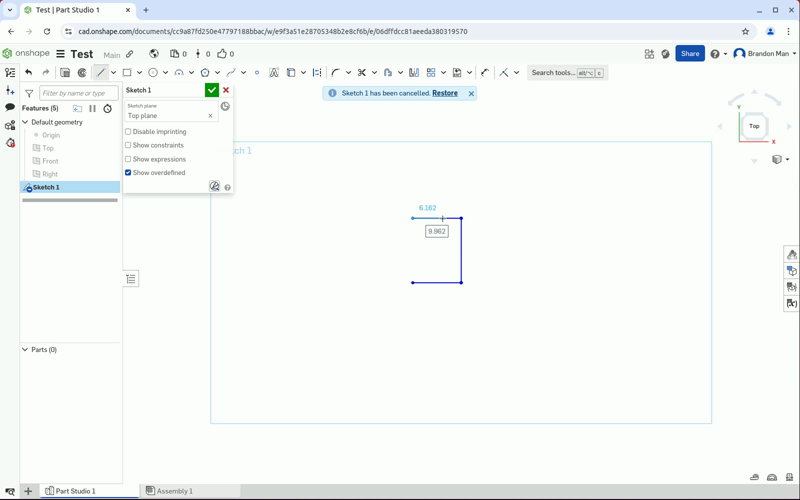
mouse_move(412, 262)
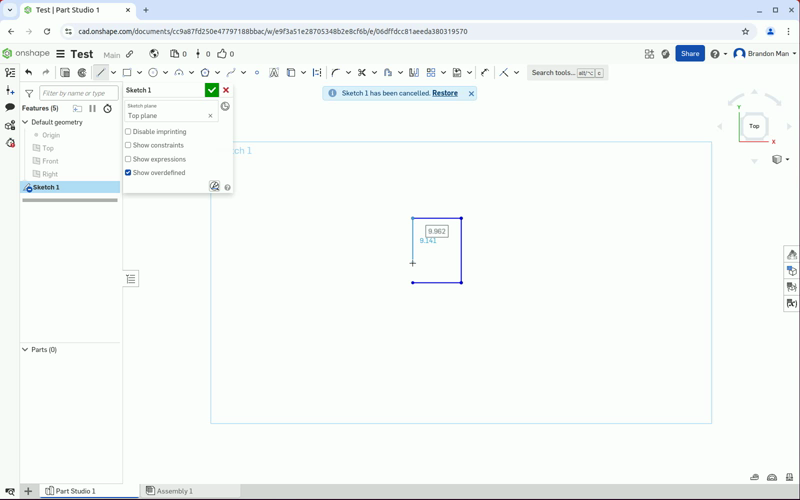
click(412, 262)
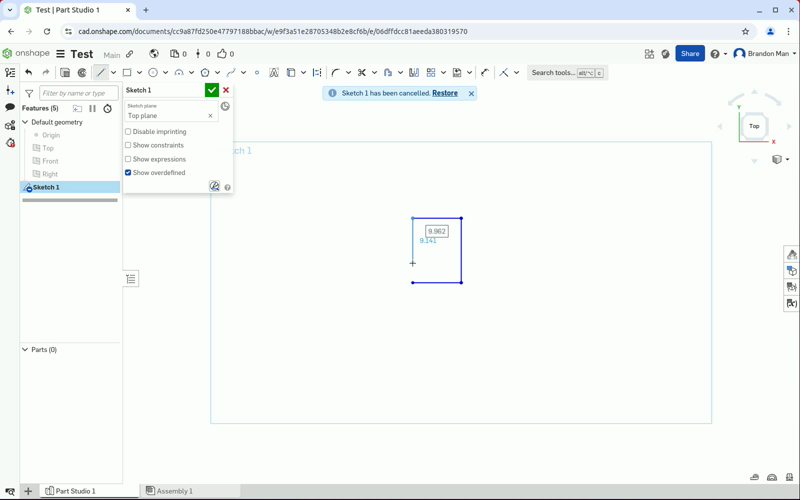
key_up(shift)
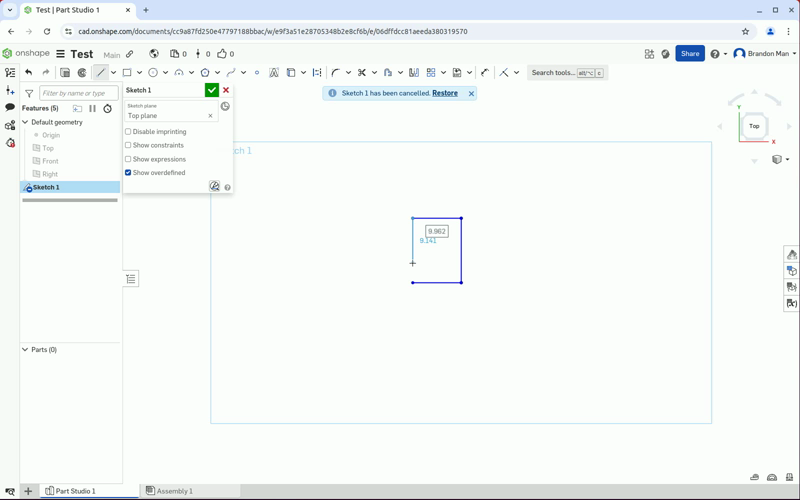
mouse_move(442, 262)
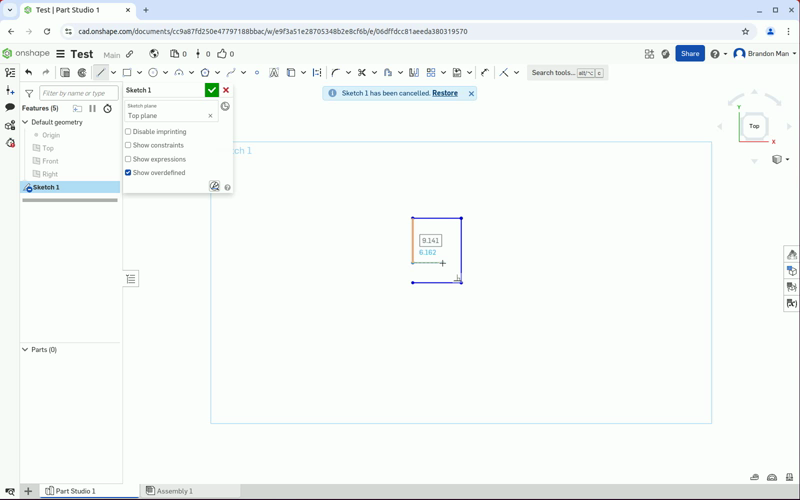
key_down(shift)
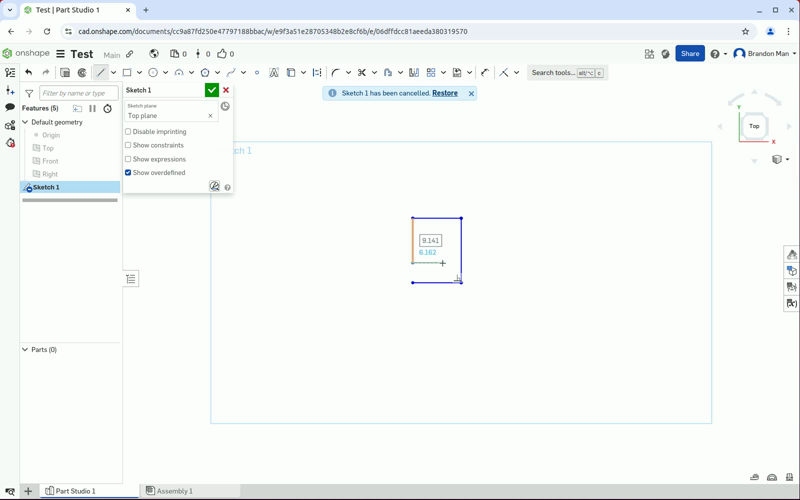
mouse_move(412, 282)
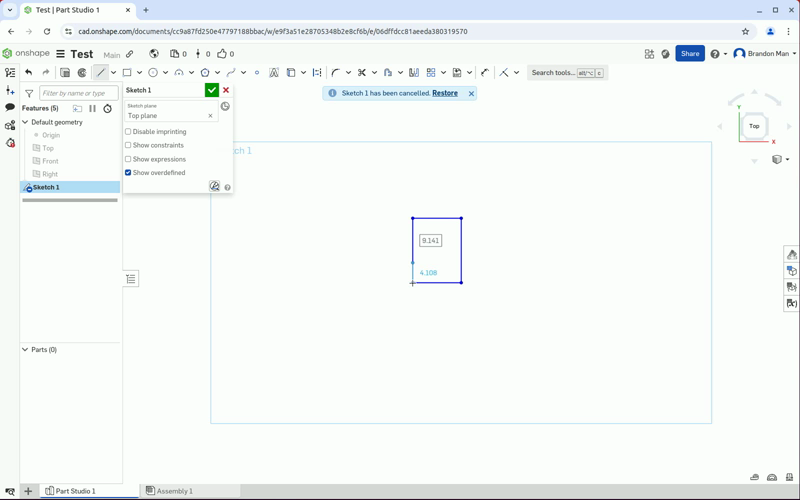
key_up(shift)
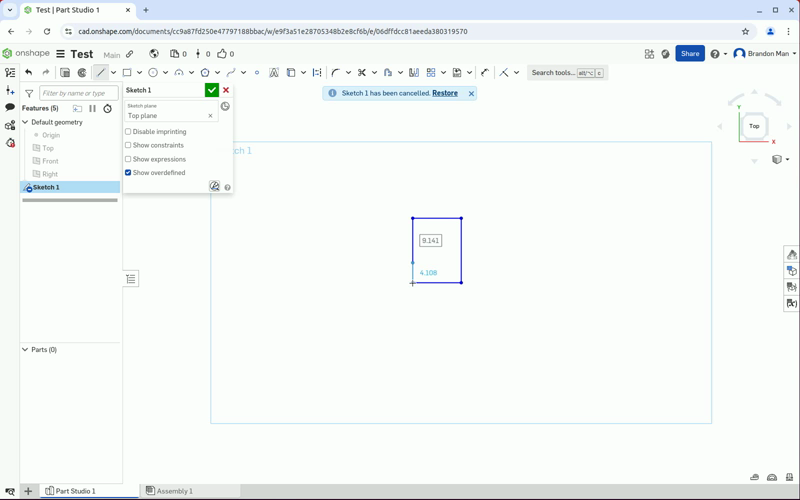
click(412, 282)
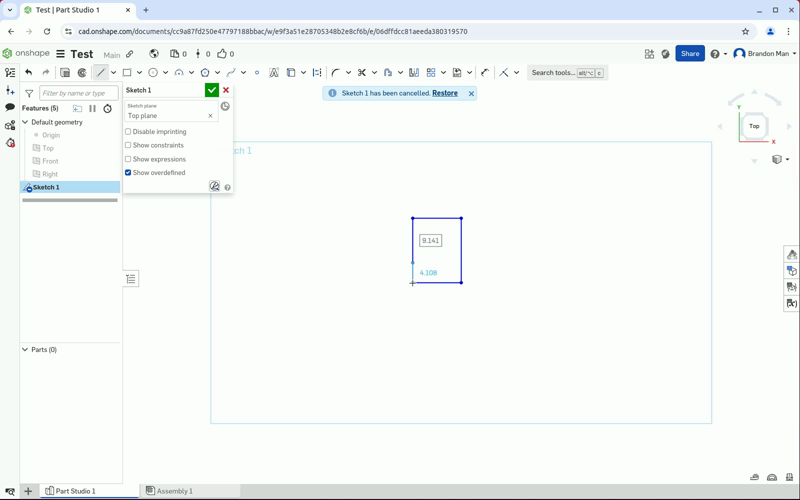
key(esc)
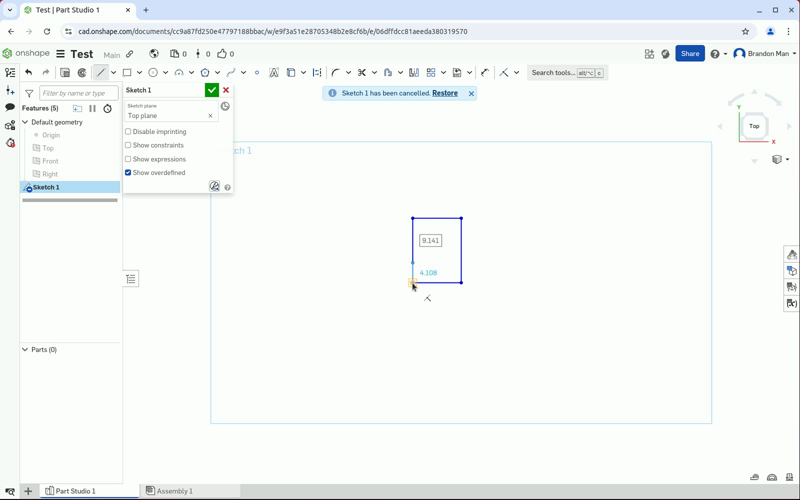
mouse_move(416, 226)
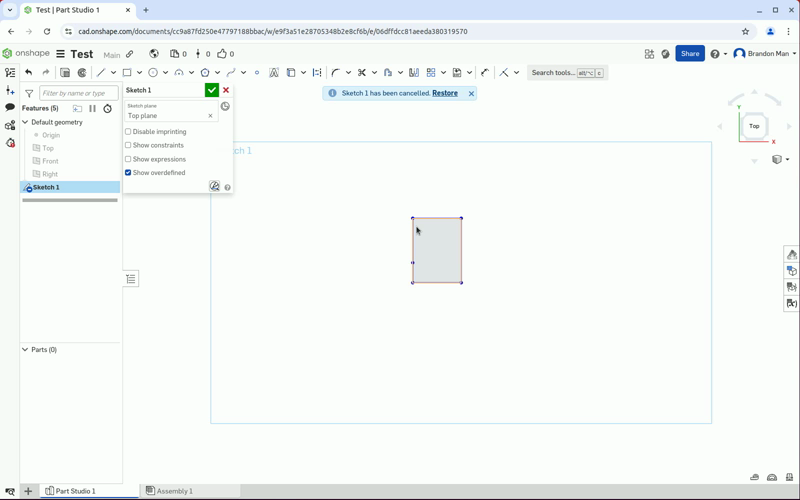
click(416, 226)
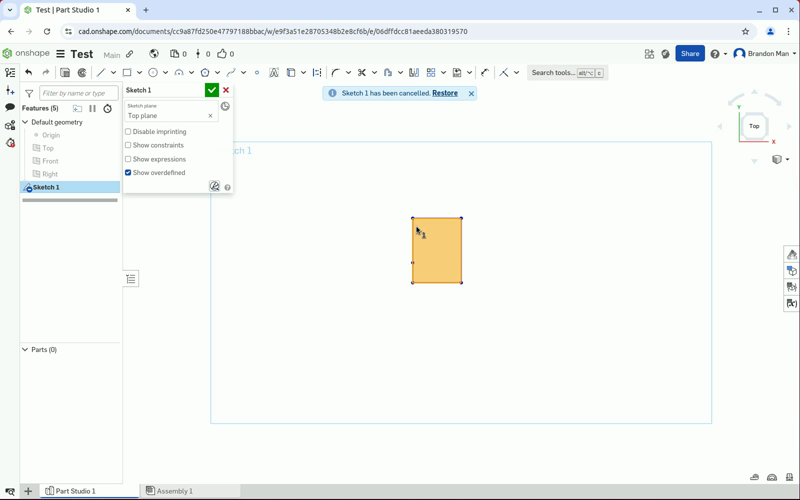
mouse_move(73, 352)
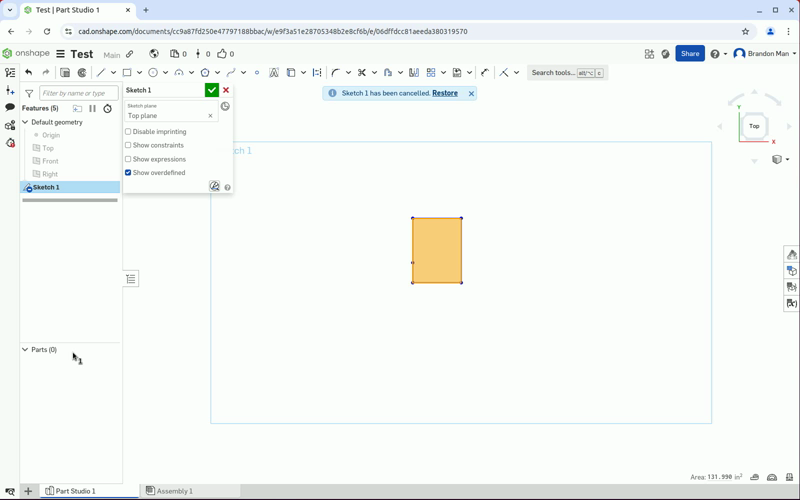
key(shift+y)
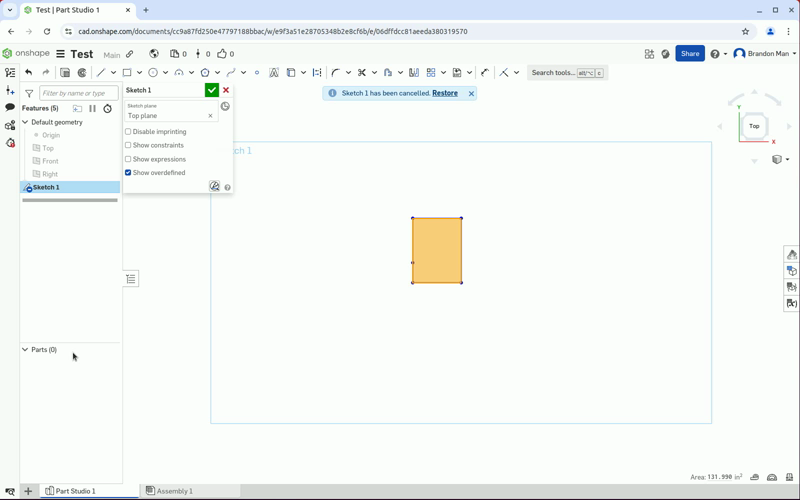
key(shift+e)
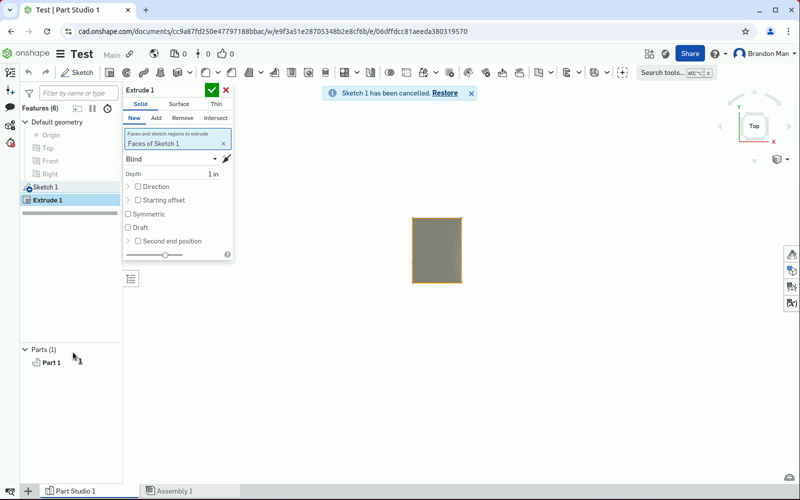
mouse_move(143, 106)
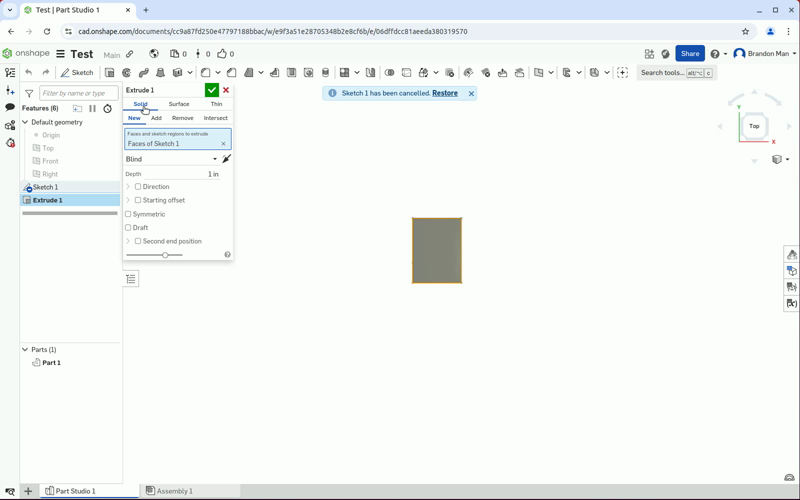
click(143, 106)
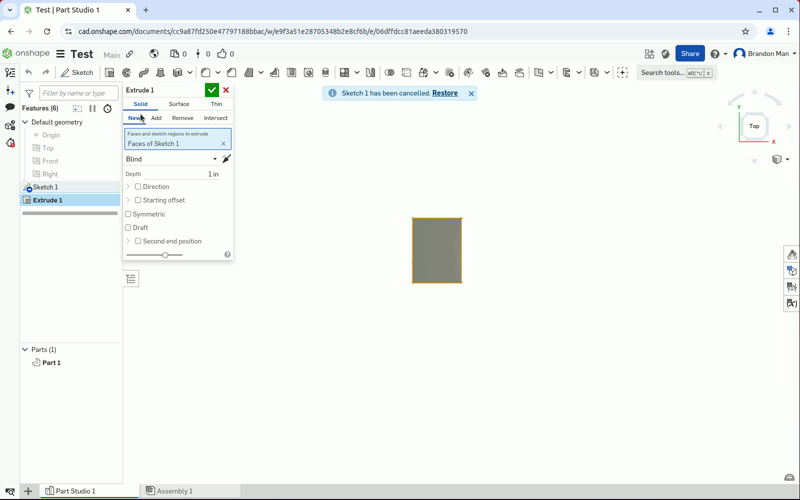
mouse_move(137, 120)
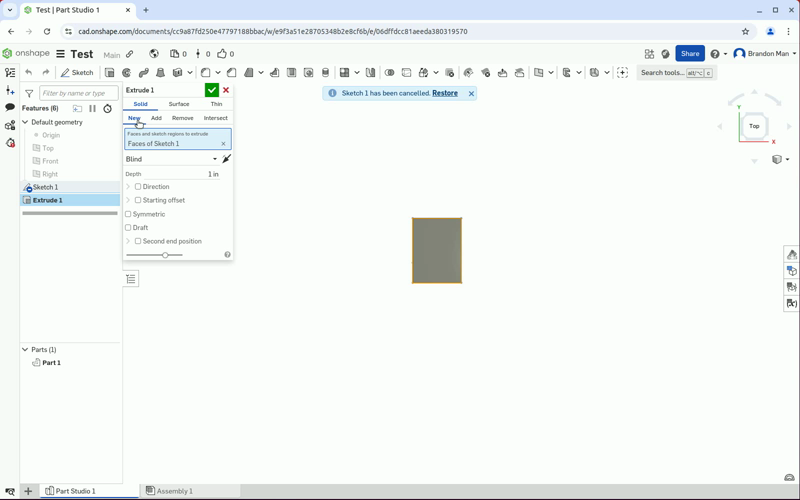
click(137, 120)
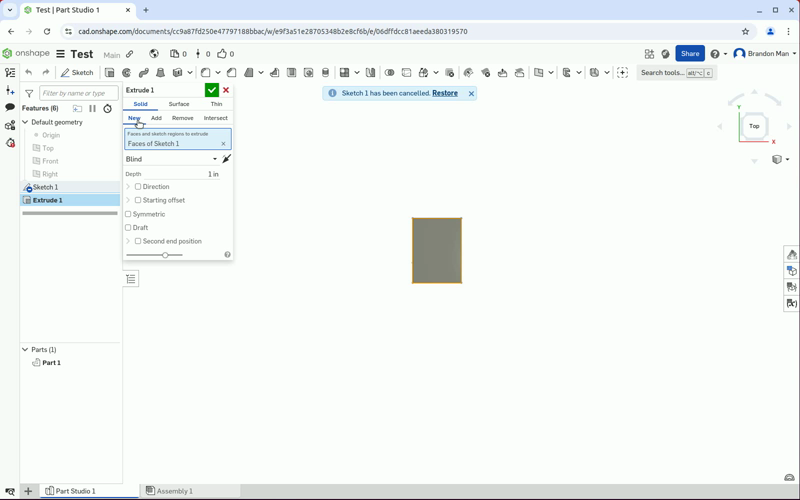
key(tab, 4)
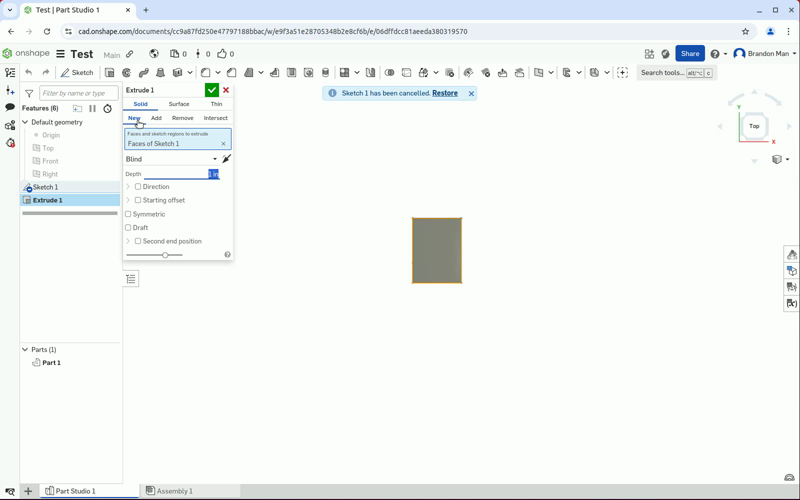
text(13.239)
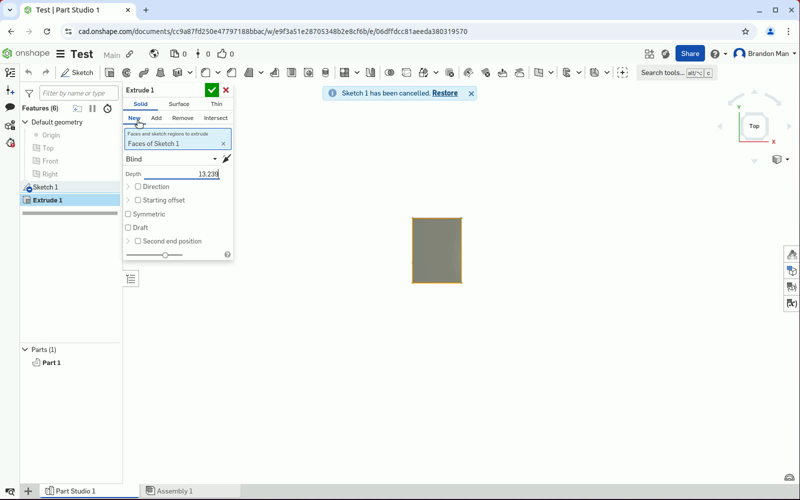
key(enter)
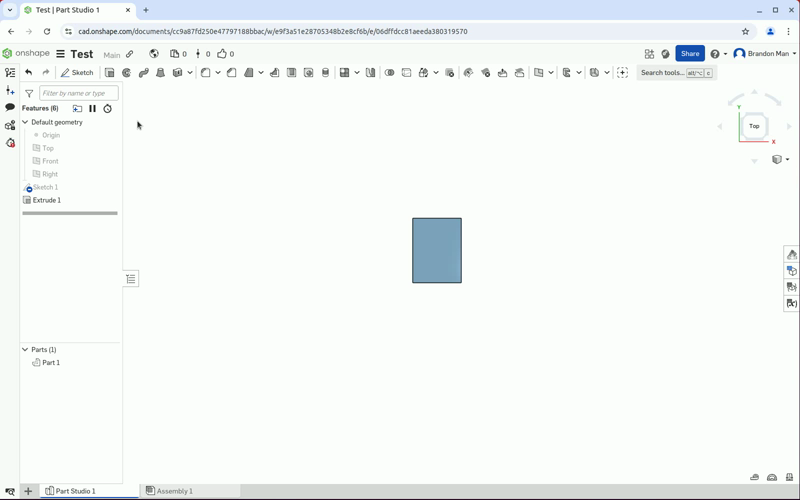
key(shift+h)
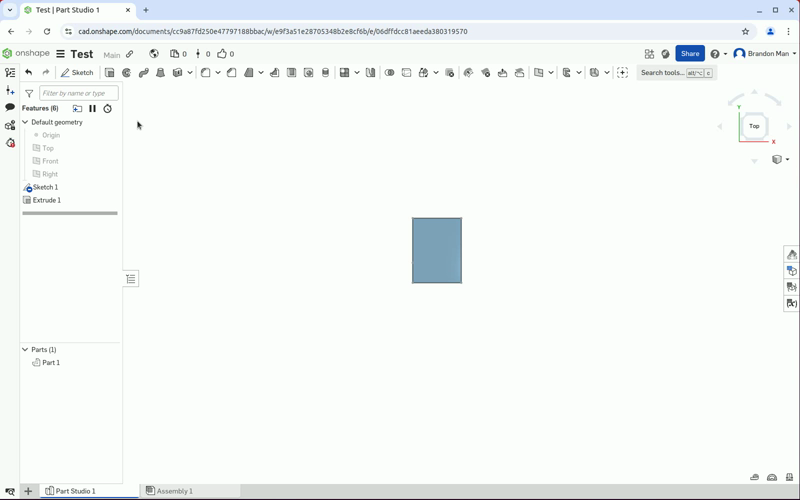
key(shift+h)
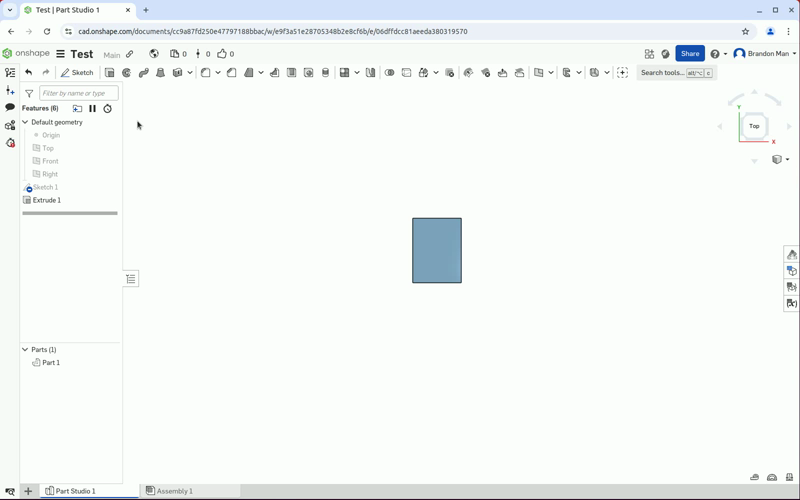
mouse_move(73, 189)
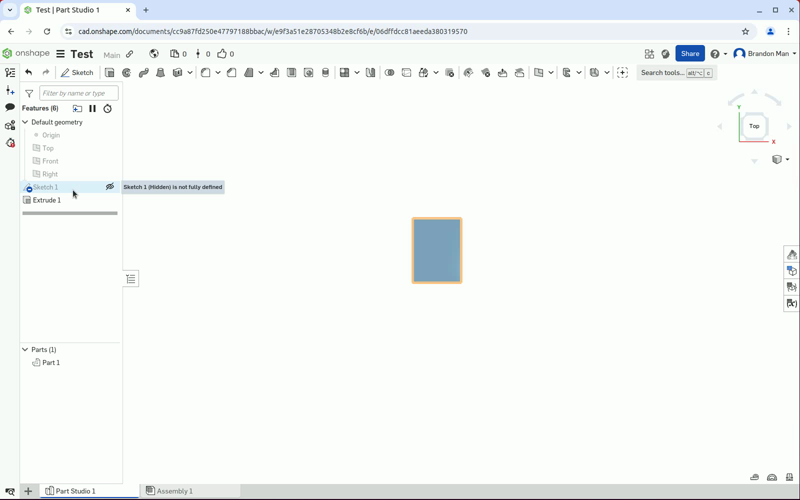
click(73, 189)
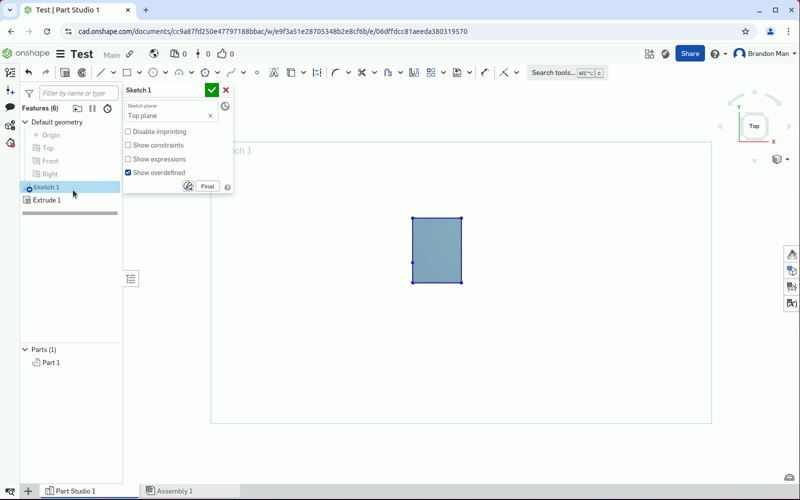
mouse_move(229, 92)
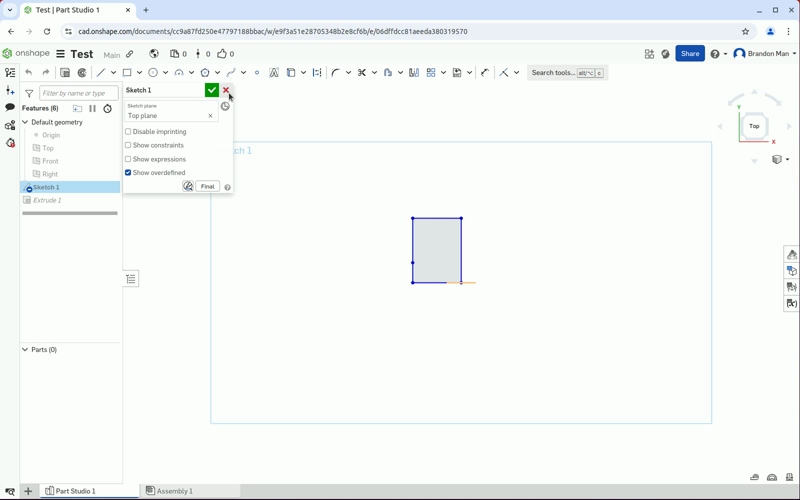
click(229, 92)
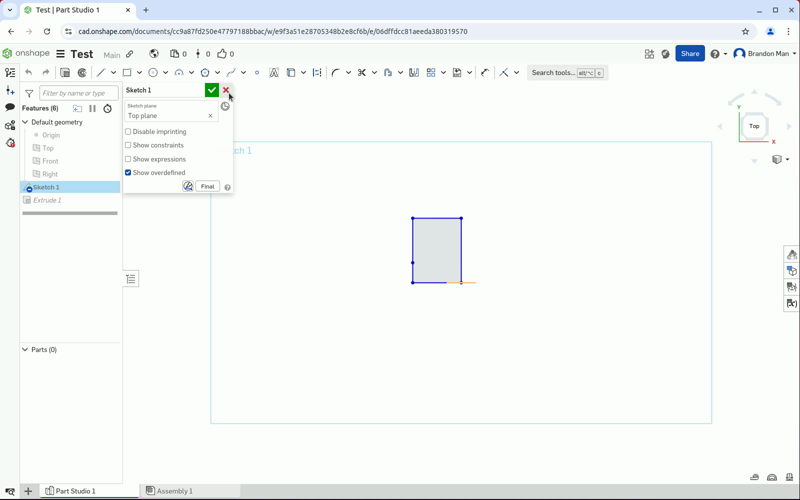
key(shift+s)
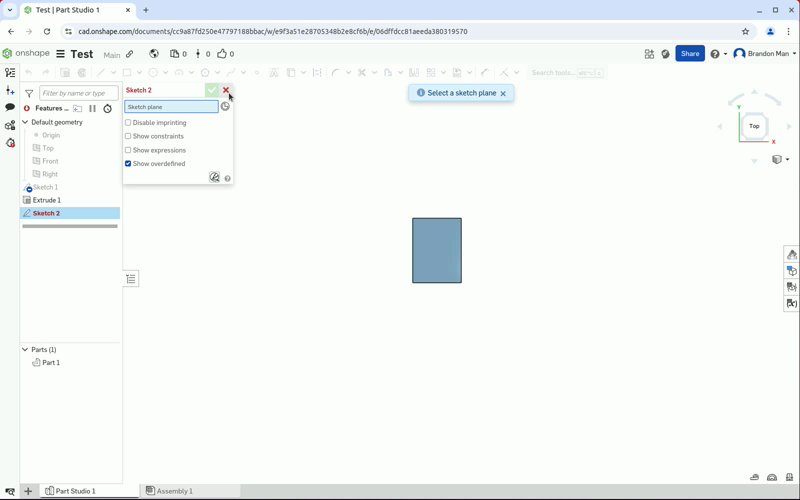
mouse_move(73, 150)
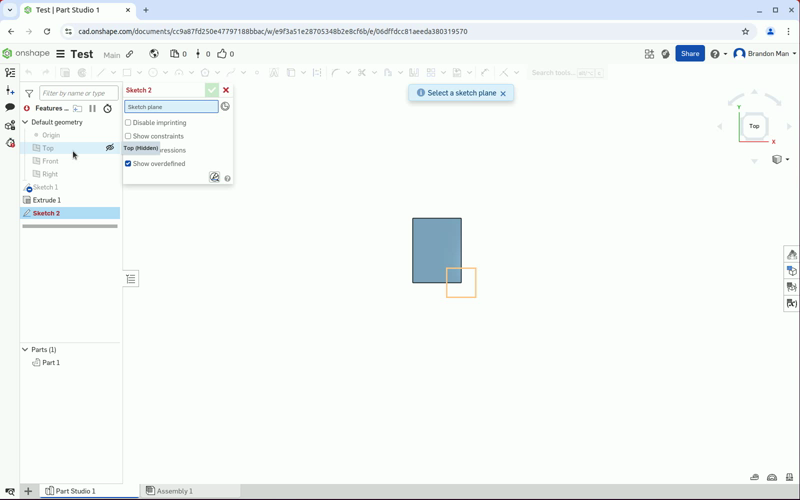
click(73, 150)
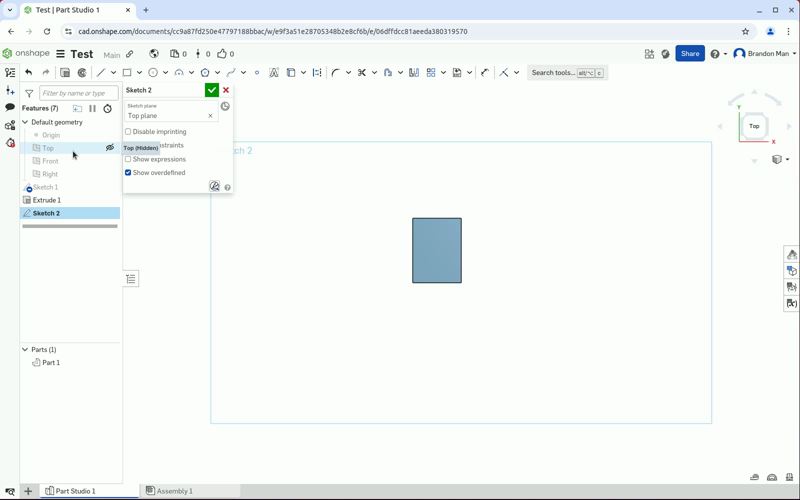
mouse_move(73, 352)
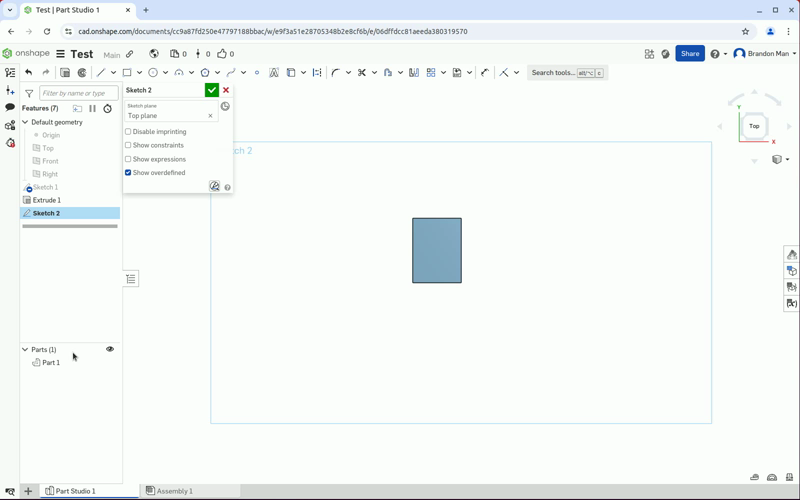
key(y)
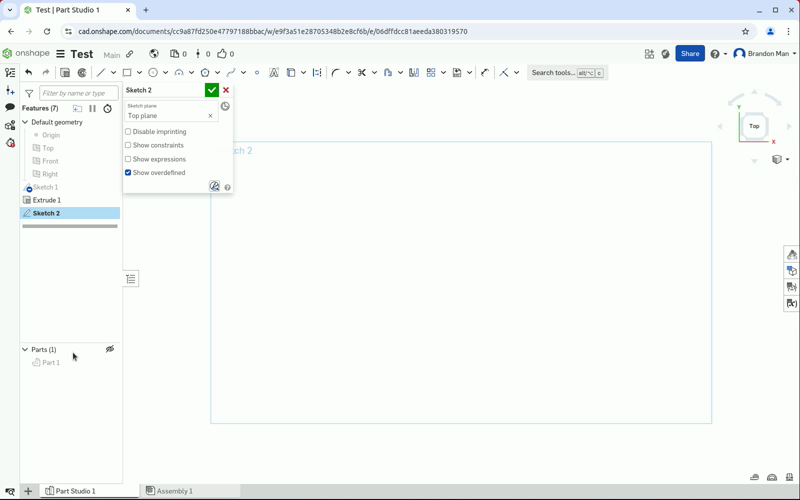
key(l)
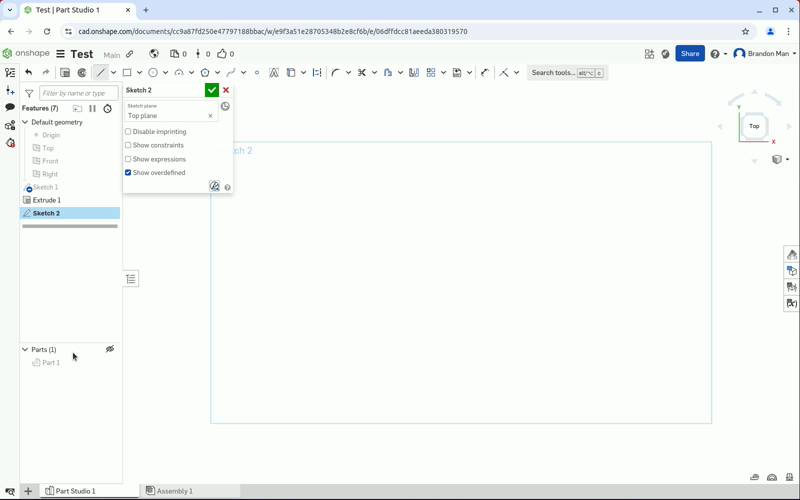
key_down(shift)
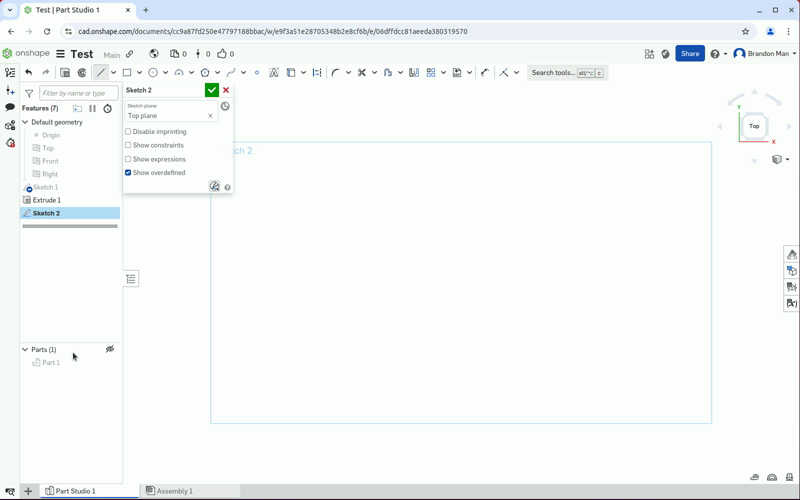
mouse_move(363, 299)
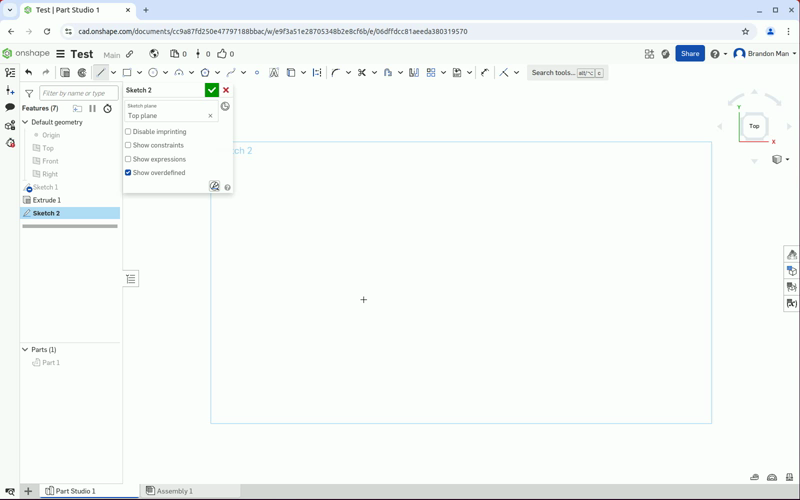
click(363, 299)
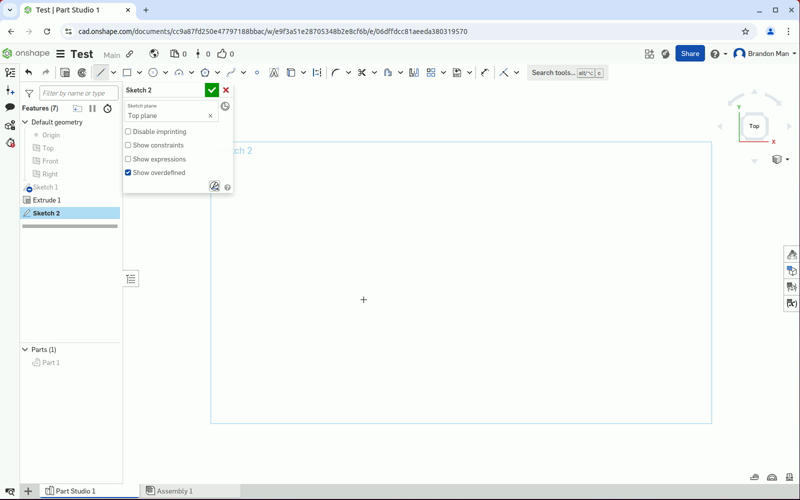
key_up(shift)
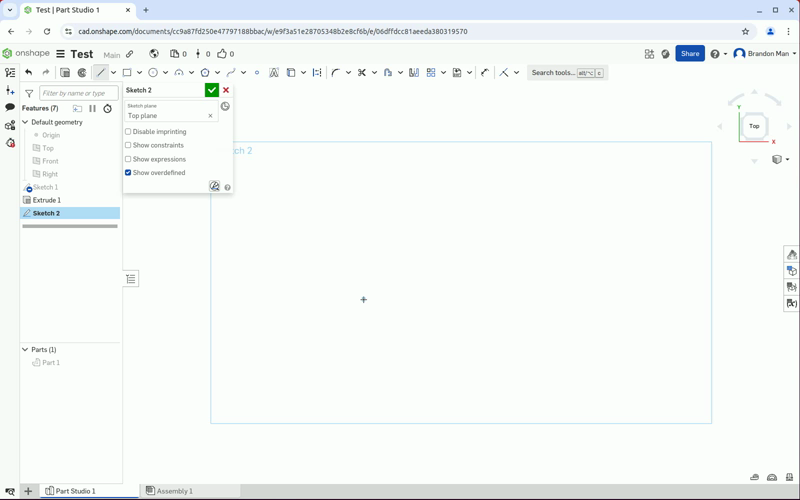
key_down(shift)
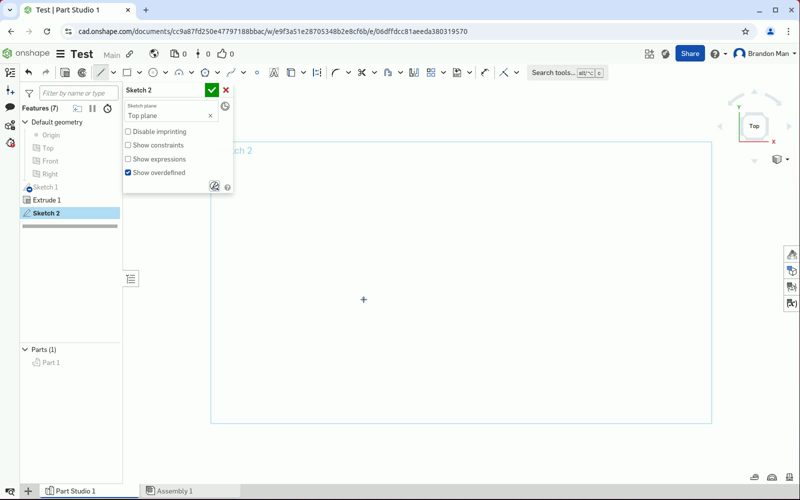
mouse_move(393, 299)
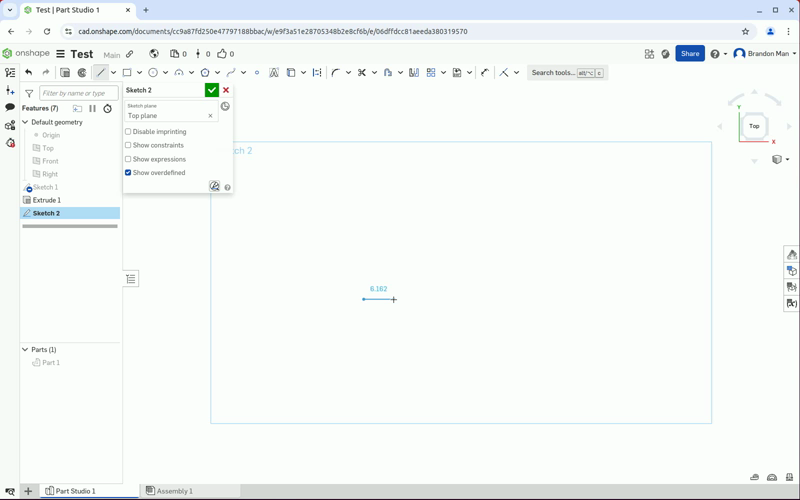
mouse_move(412, 299)
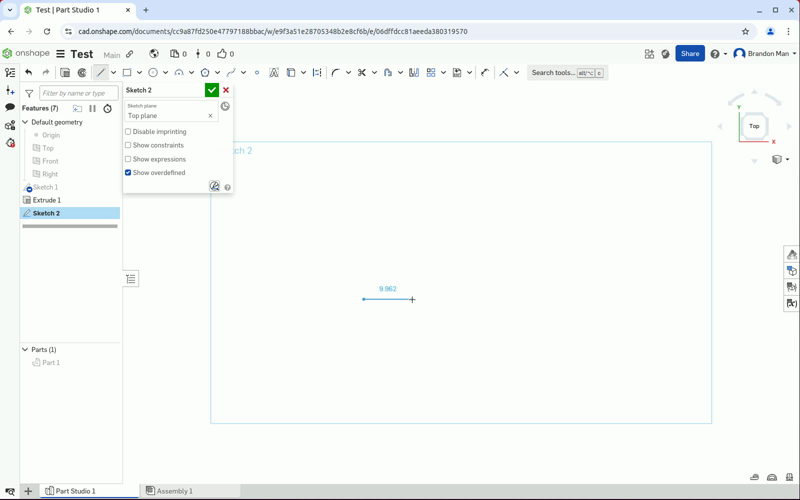
click(412, 299)
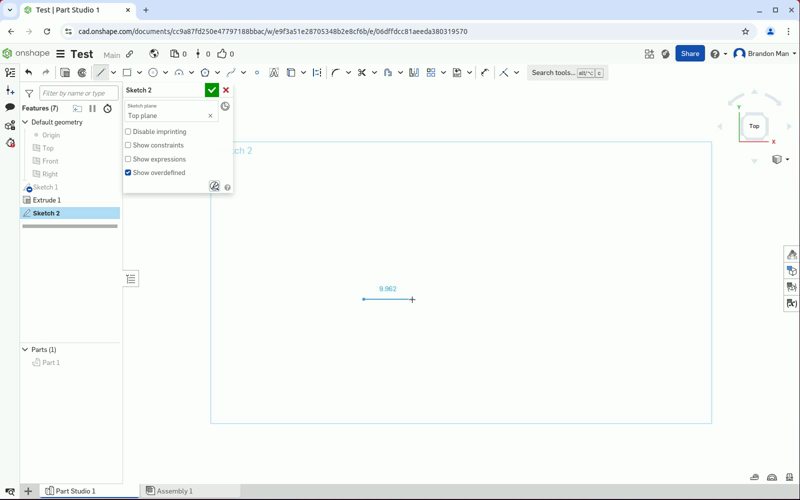
key_up(shift)
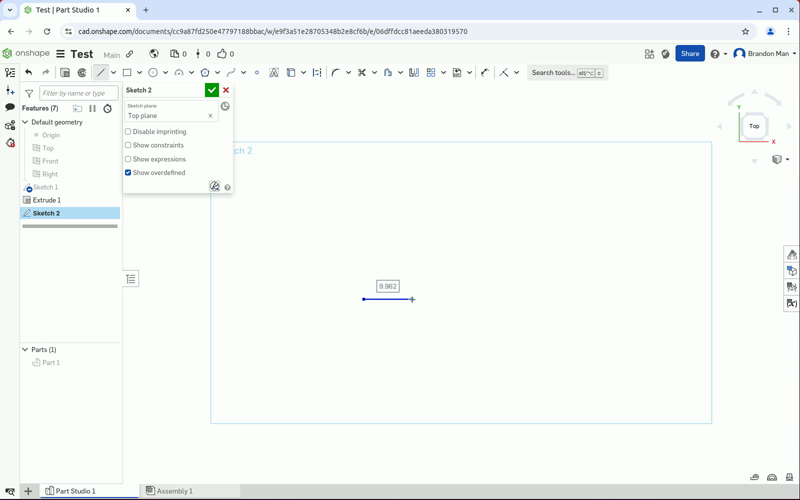
key_down(shift)
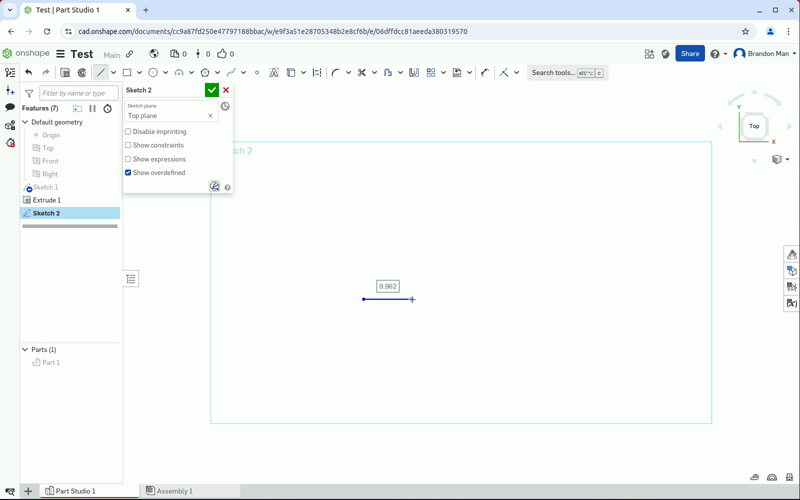
mouse_move(442, 299)
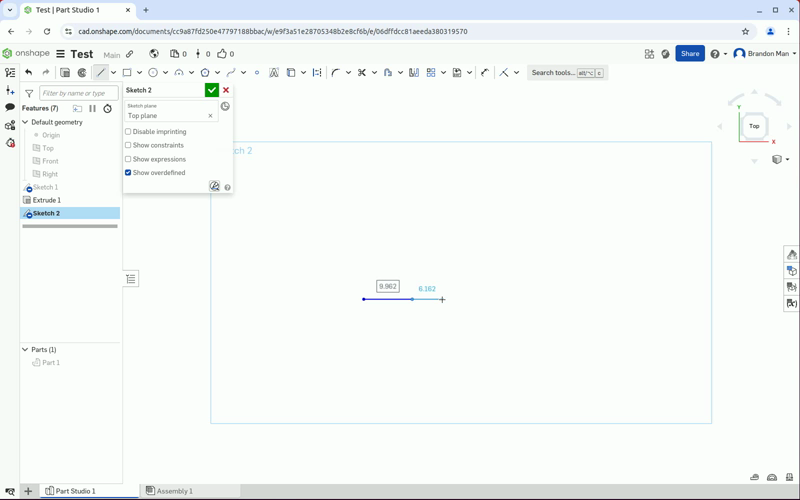
mouse_move(412, 282)
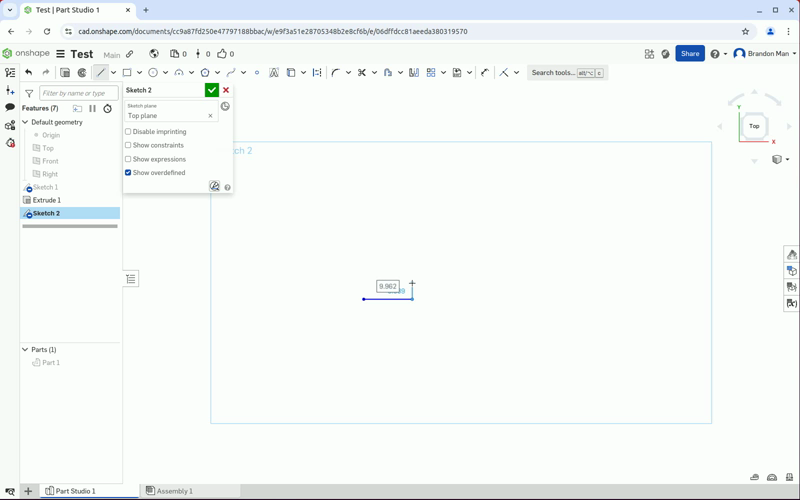
click(412, 282)
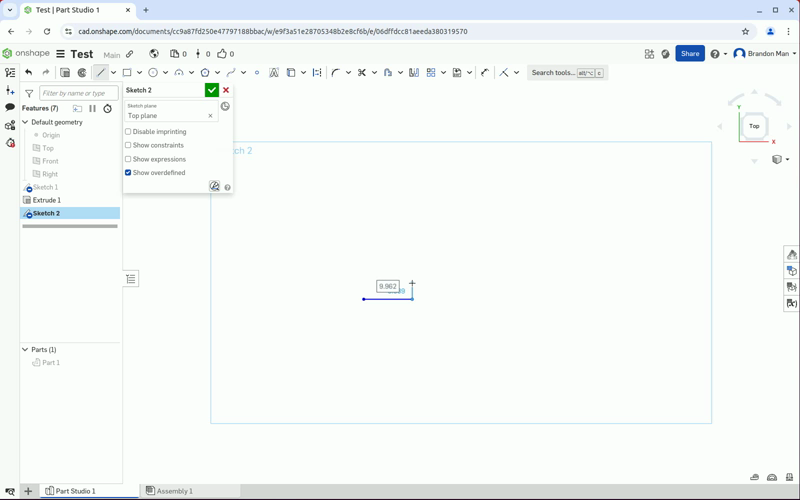
key_up(shift)
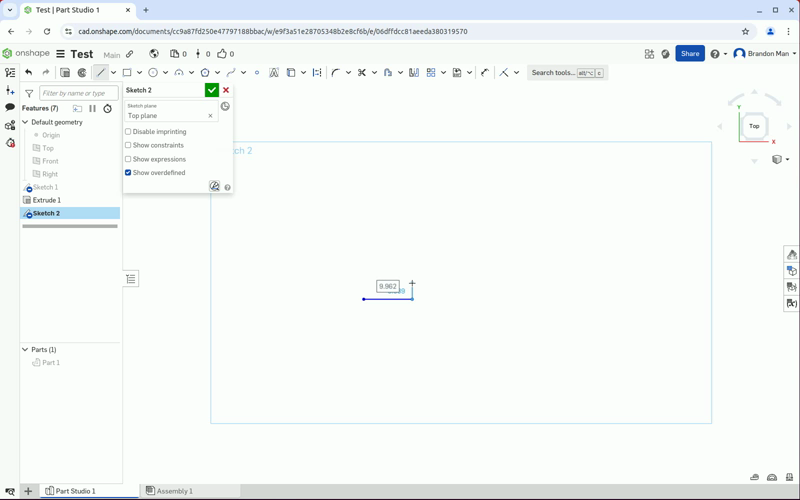
key_down(shift)
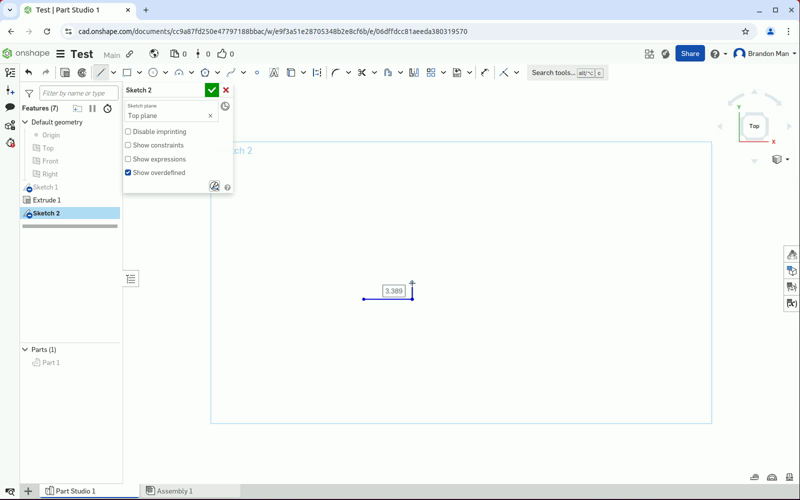
mouse_move(442, 282)
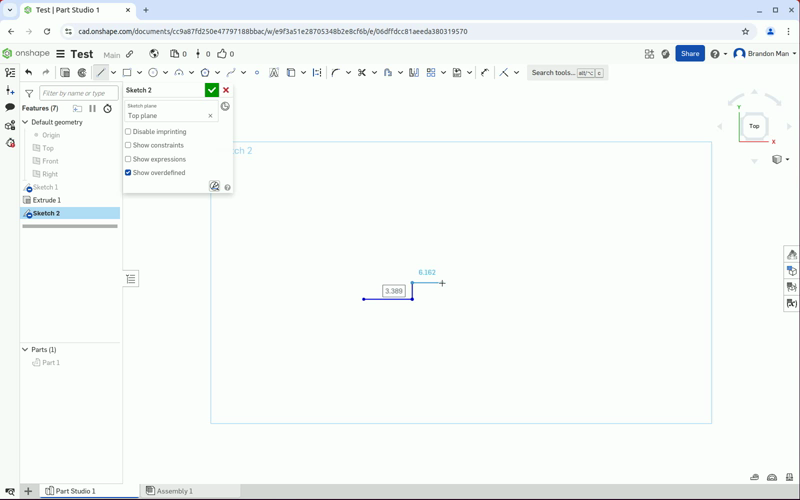
mouse_move(412, 262)
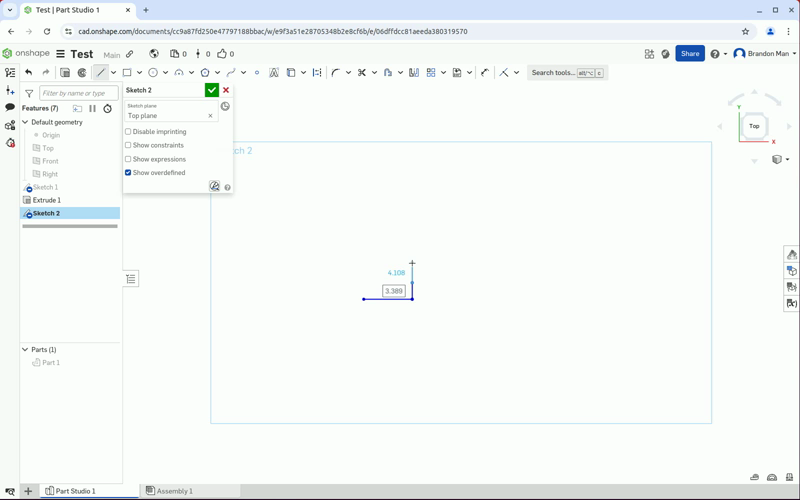
click(412, 262)
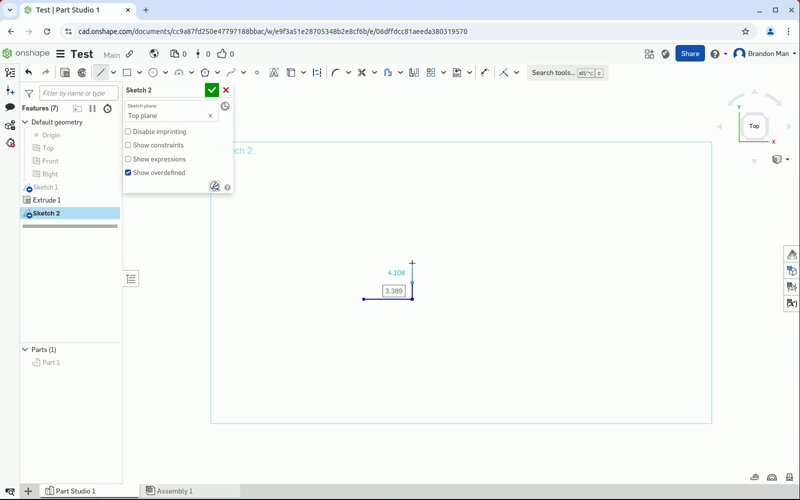
key_up(shift)
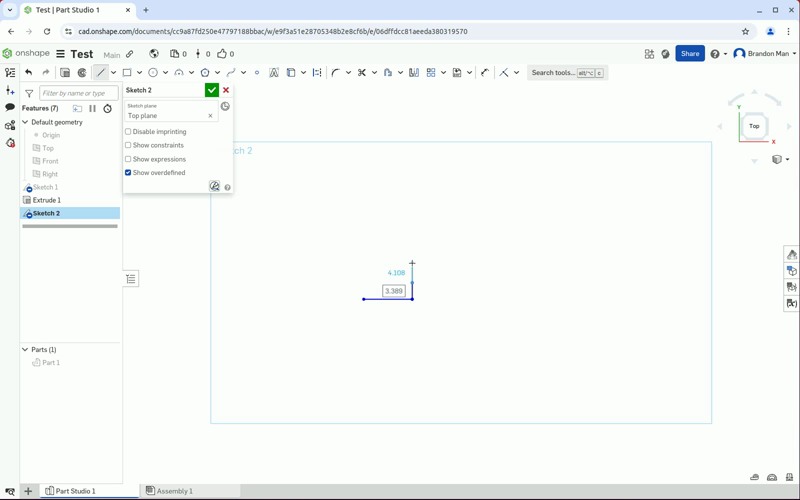
key_down(shift)
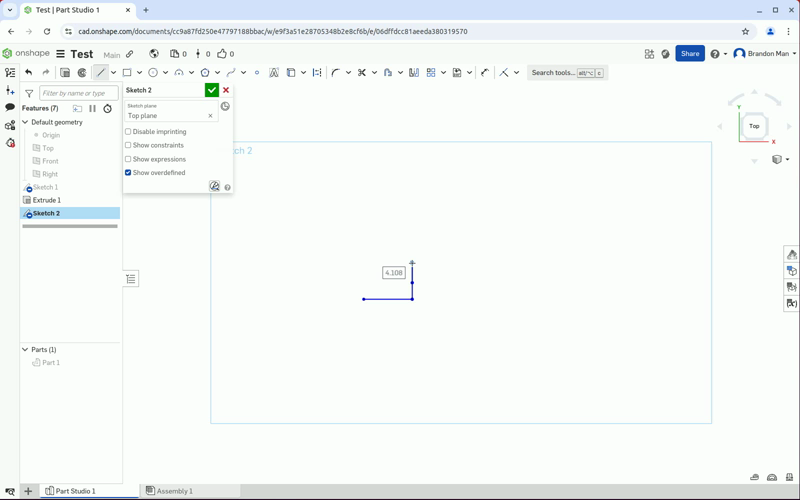
mouse_move(442, 262)
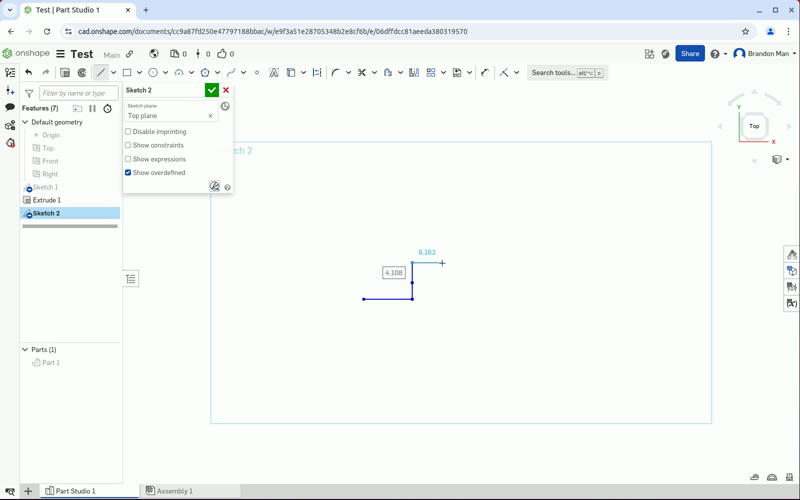
mouse_move(363, 262)
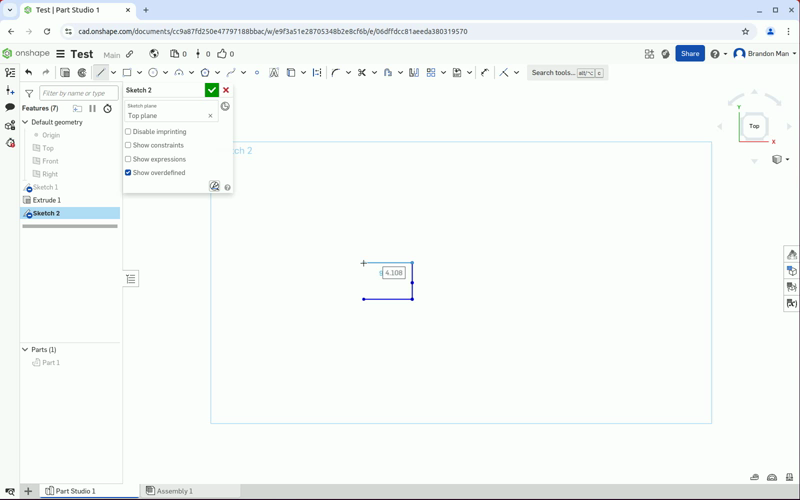
click(363, 262)
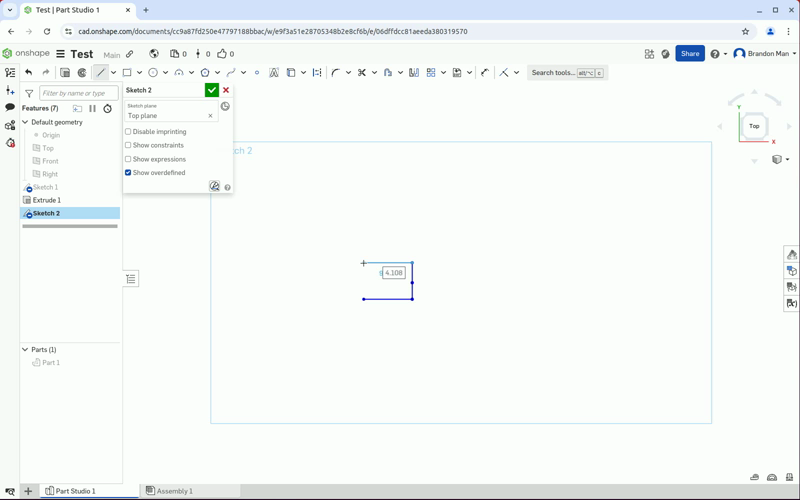
key_up(shift)
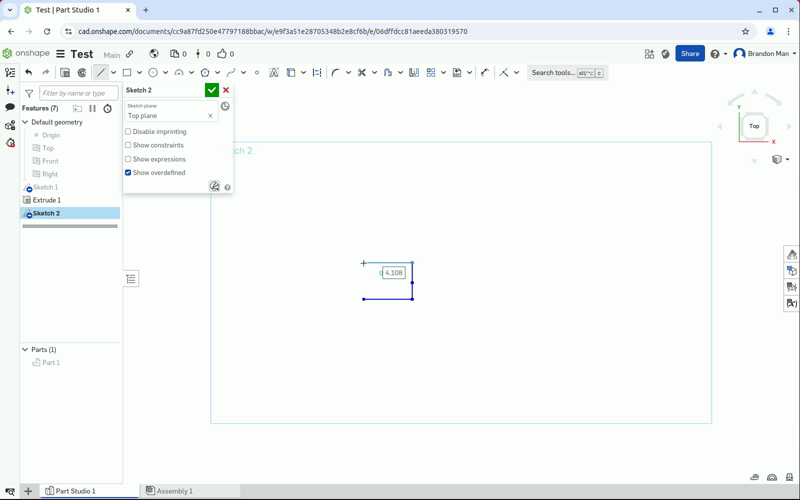
mouse_move(393, 262)
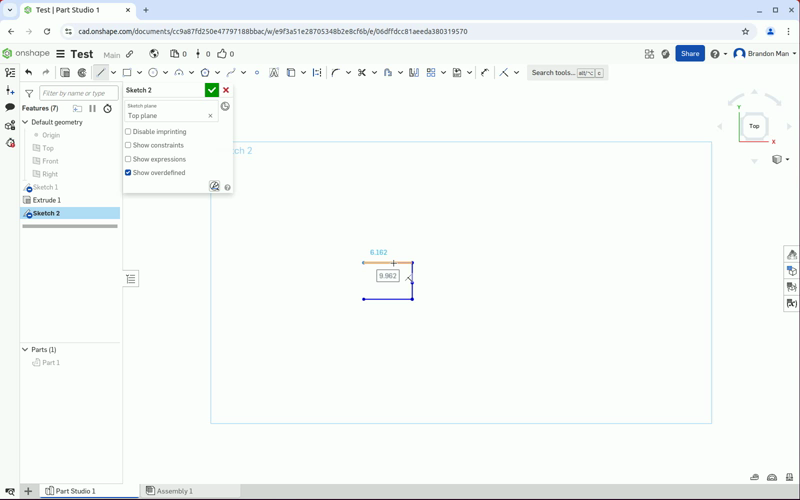
key_down(shift)
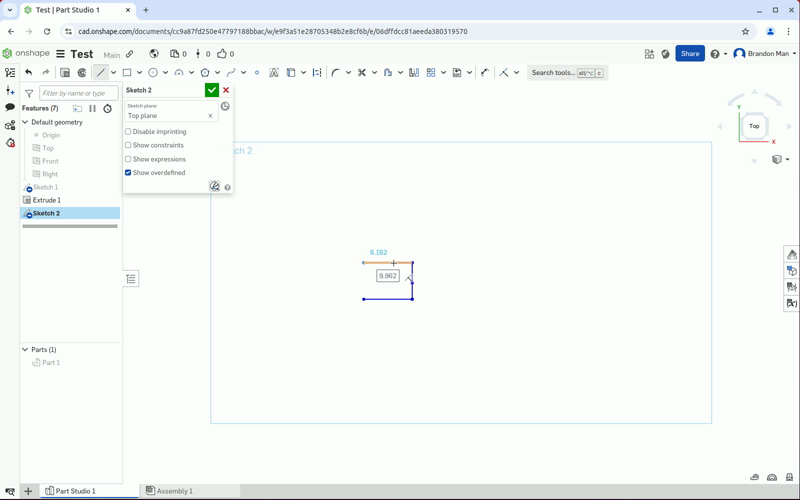
mouse_move(363, 299)
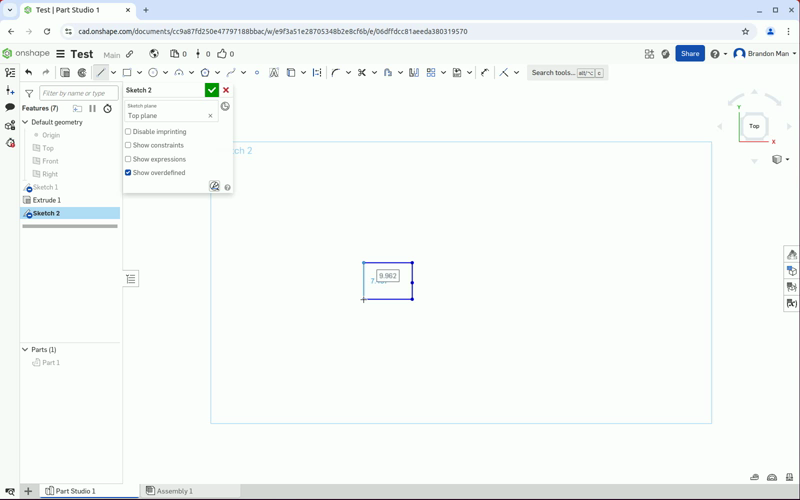
key_up(shift)
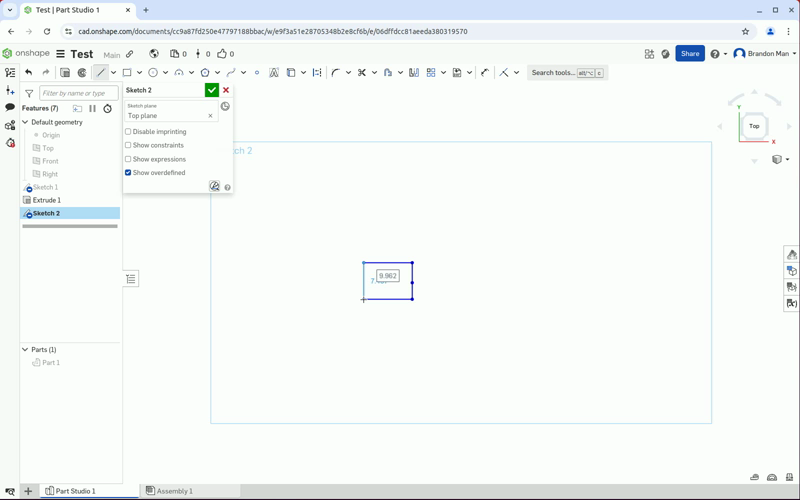
click(363, 299)
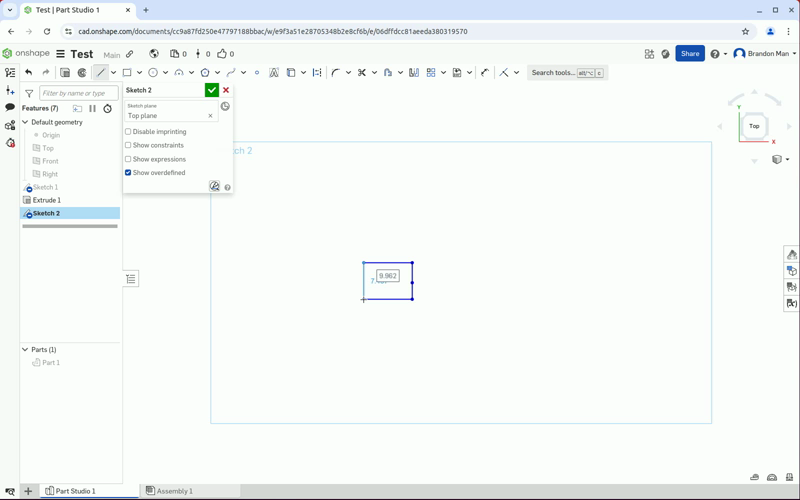
key(esc)
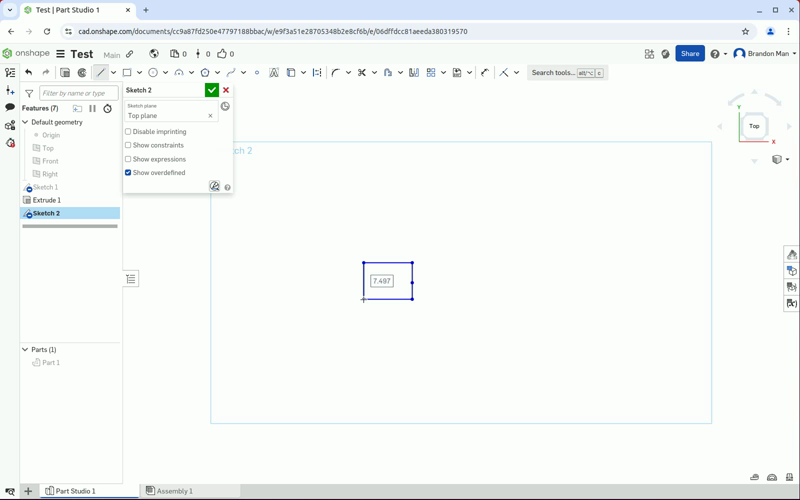
mouse_move(398, 294)
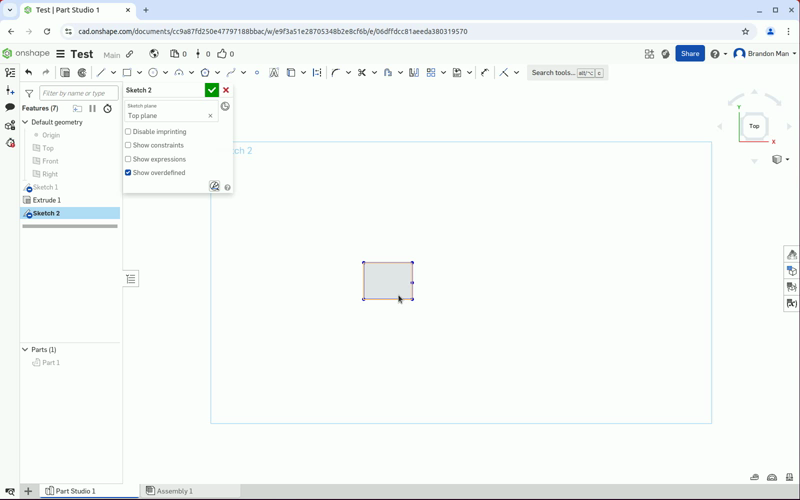
scroll(6)
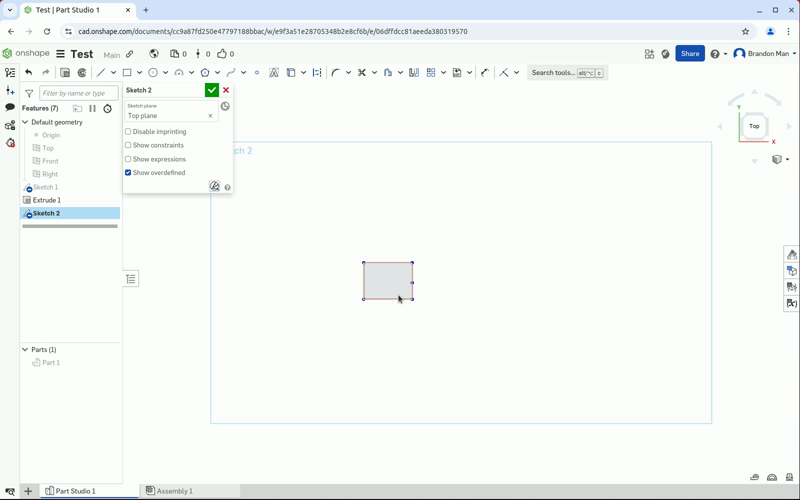
scroll(6)
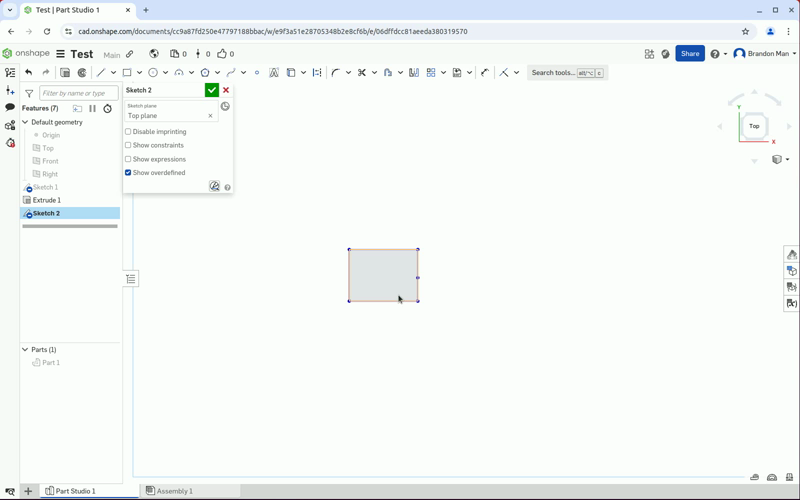
scroll(6)
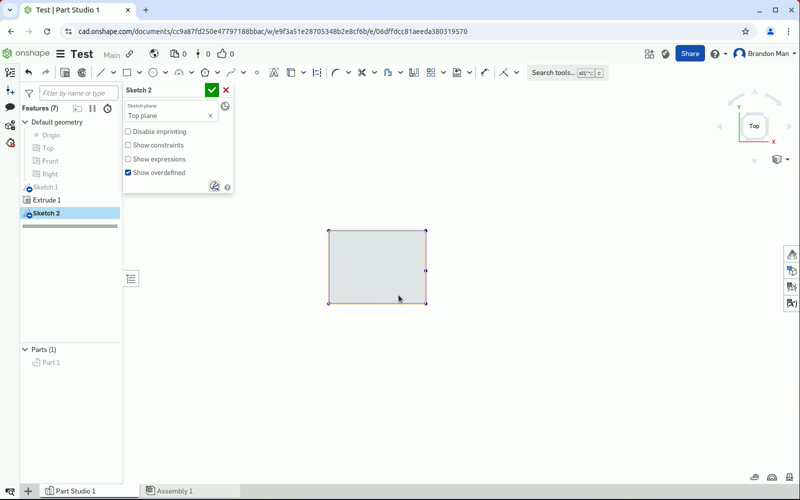
scroll(6)
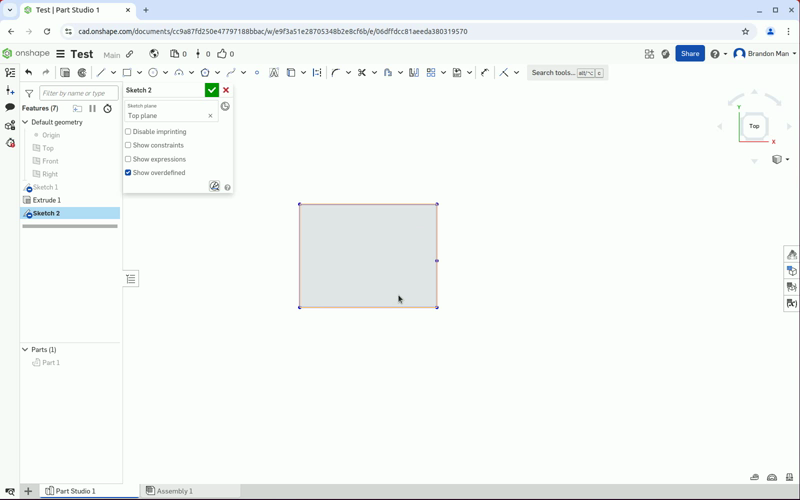
scroll(6)
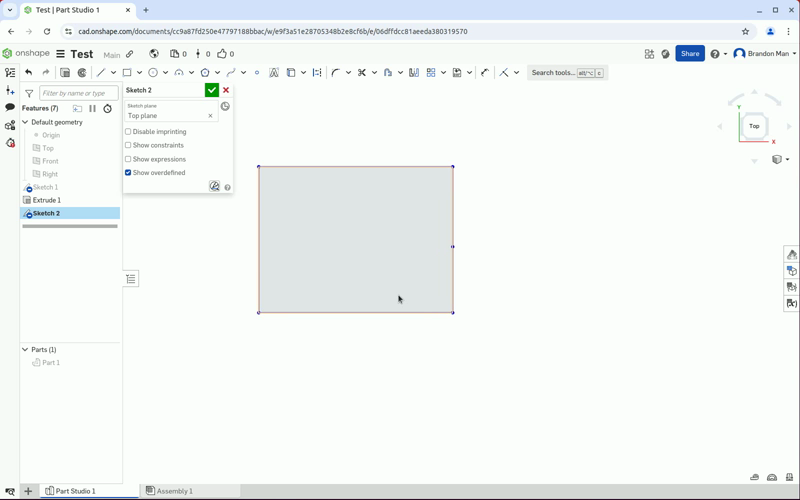
scroll(6)
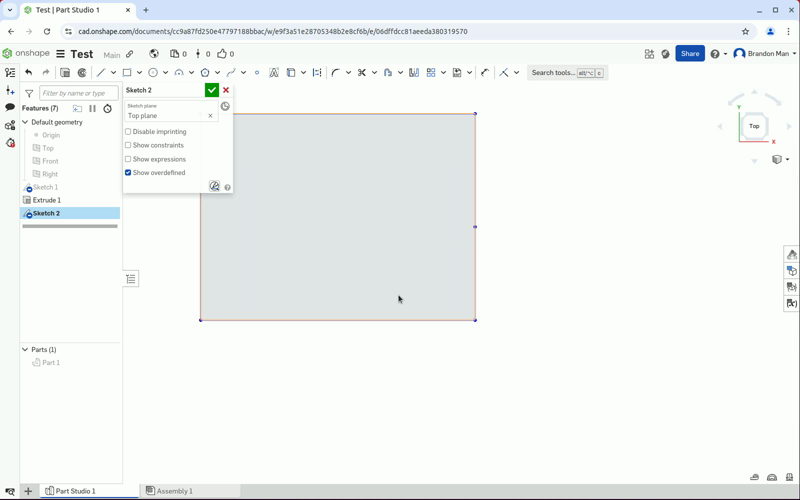
scroll(6)
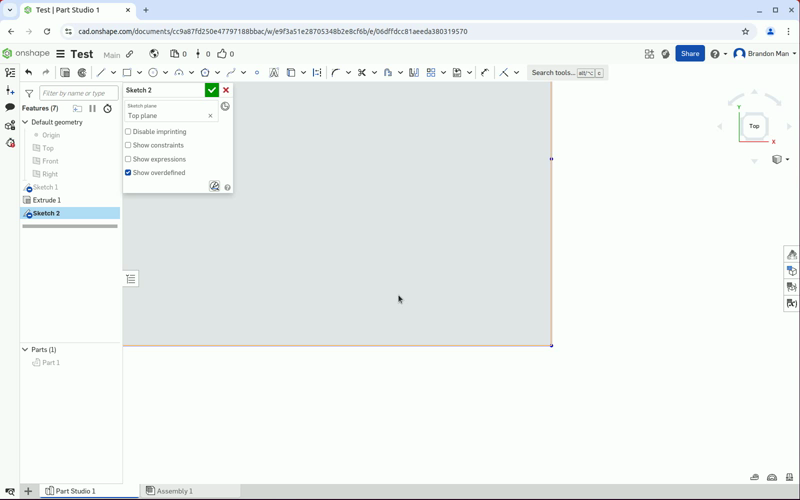
click(398, 294)
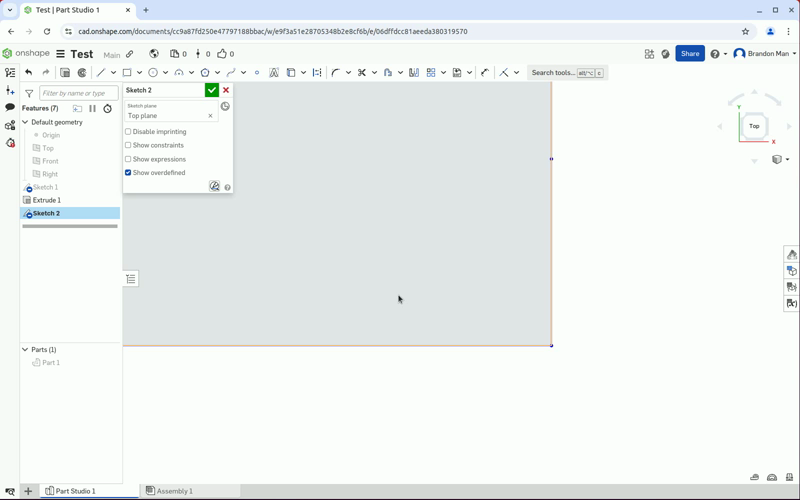
scroll(-6)
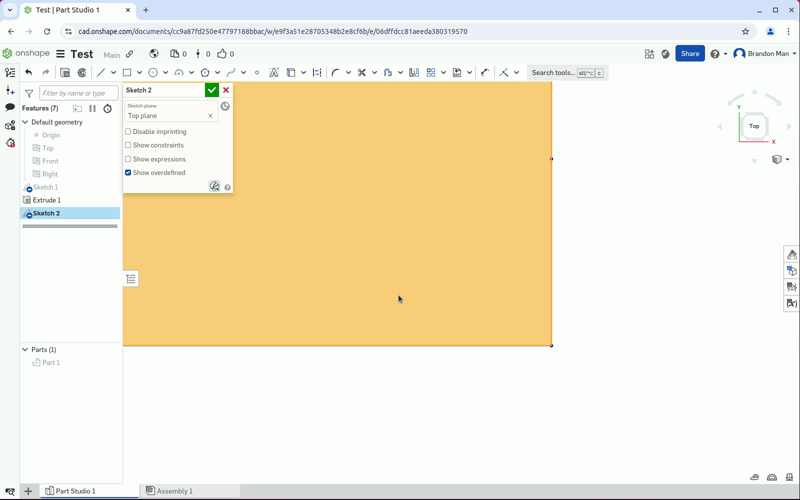
scroll(-6)
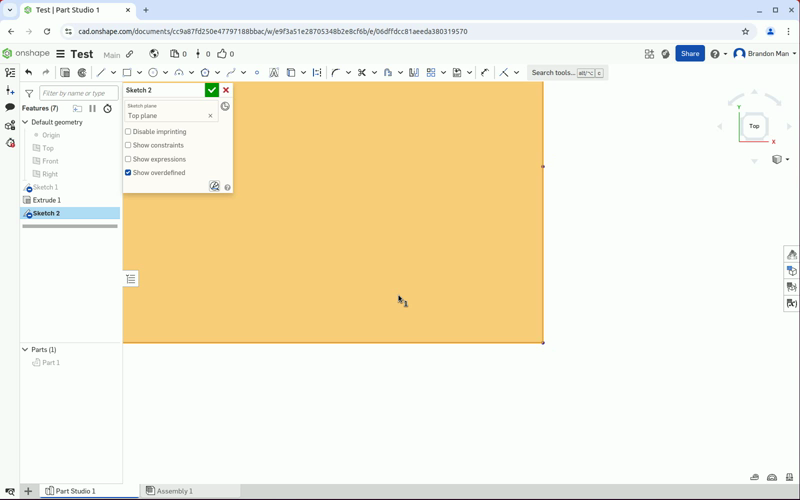
scroll(-6)
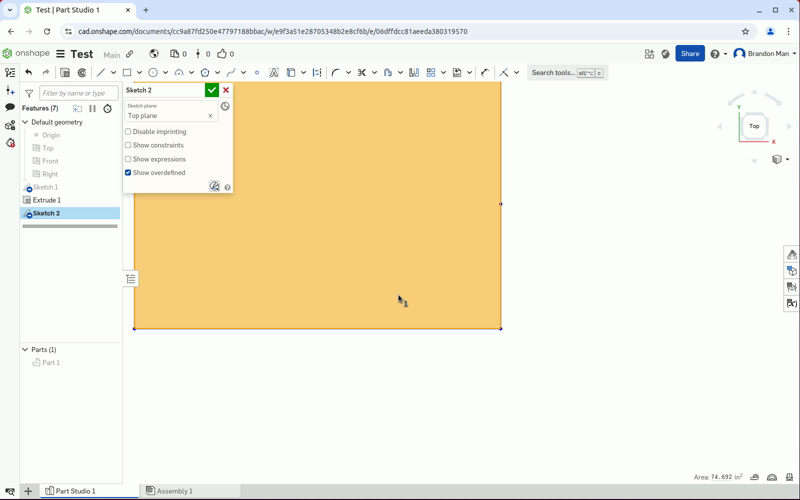
scroll(-6)
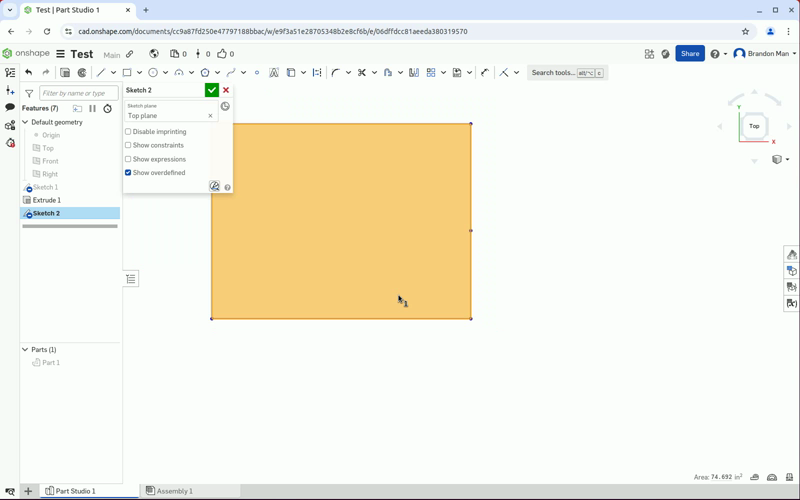
scroll(-6)
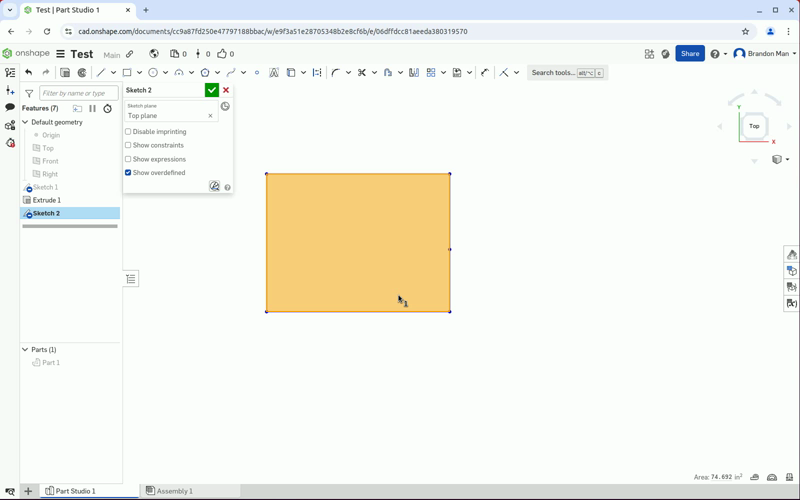
scroll(-6)
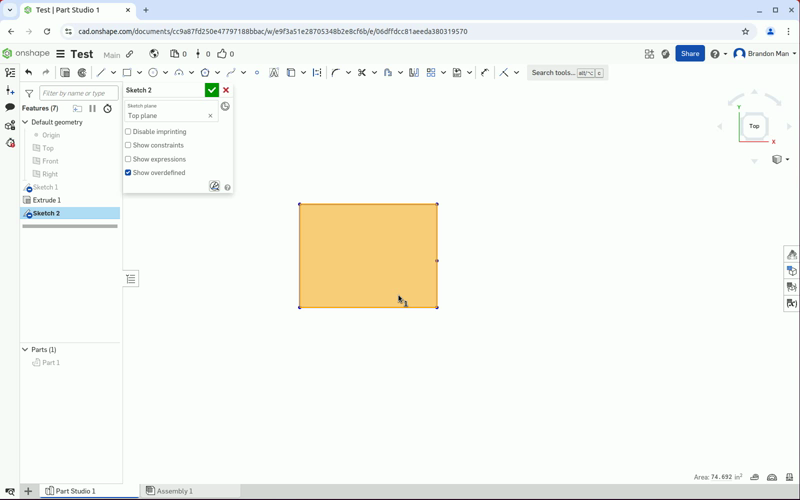
scroll(-6)
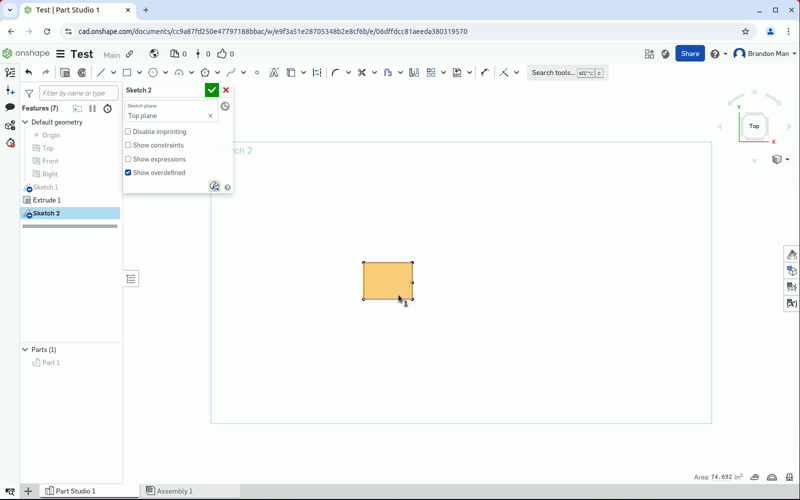
mouse_move(73, 352)
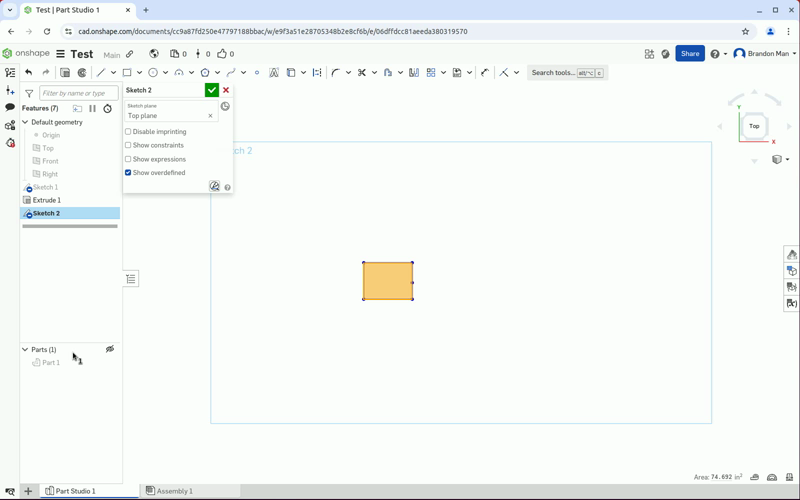
key(shift+y)
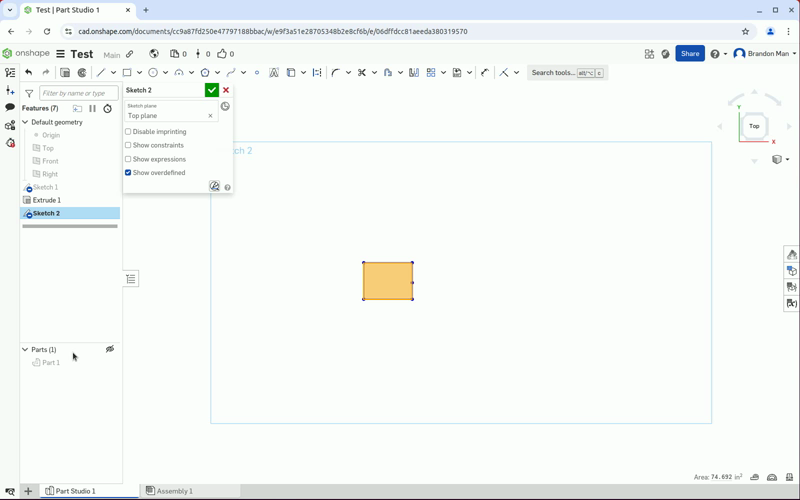
key(shift+e)
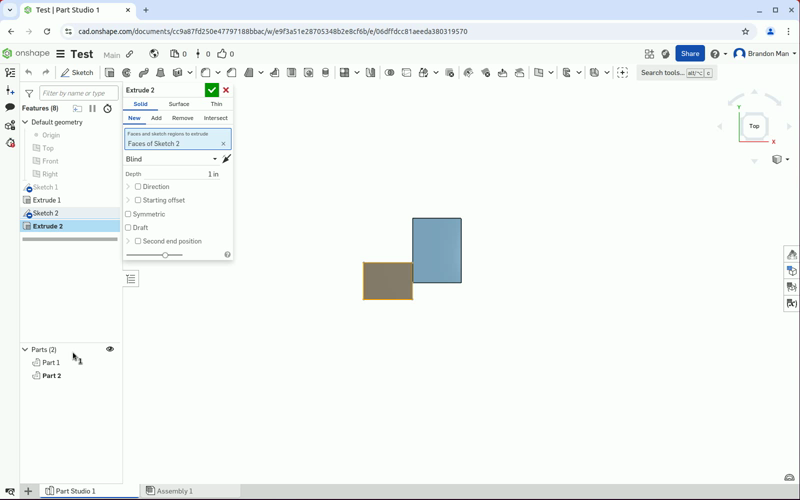
mouse_move(143, 106)
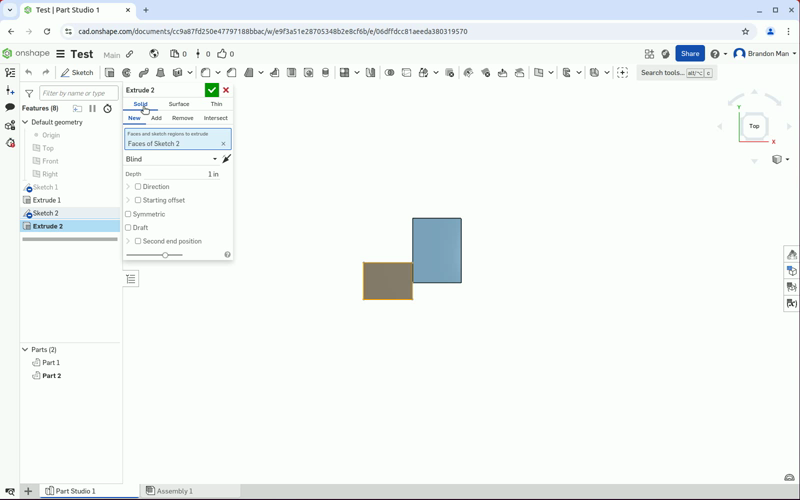
click(143, 106)
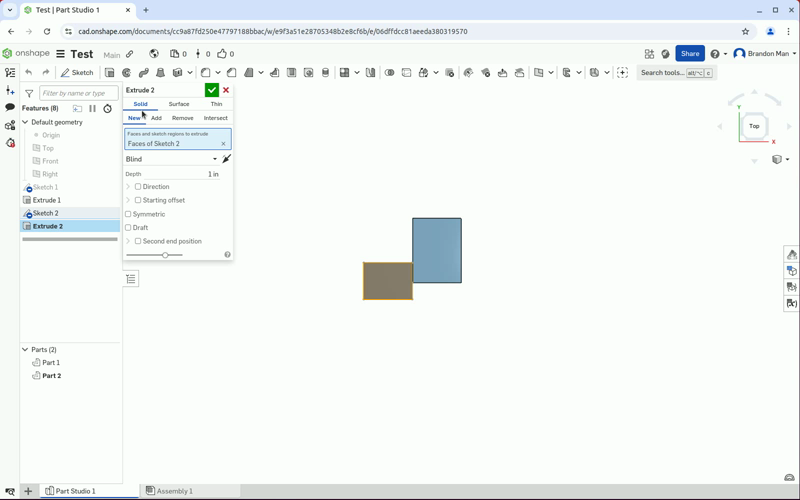
mouse_move(137, 120)
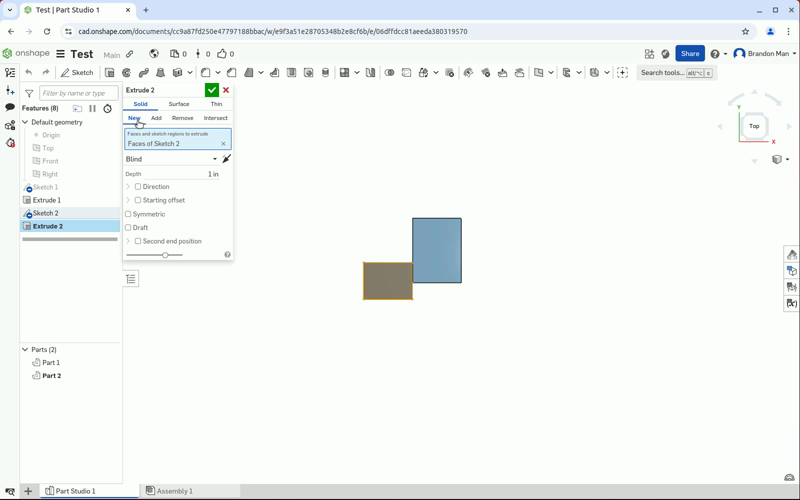
click(137, 120)
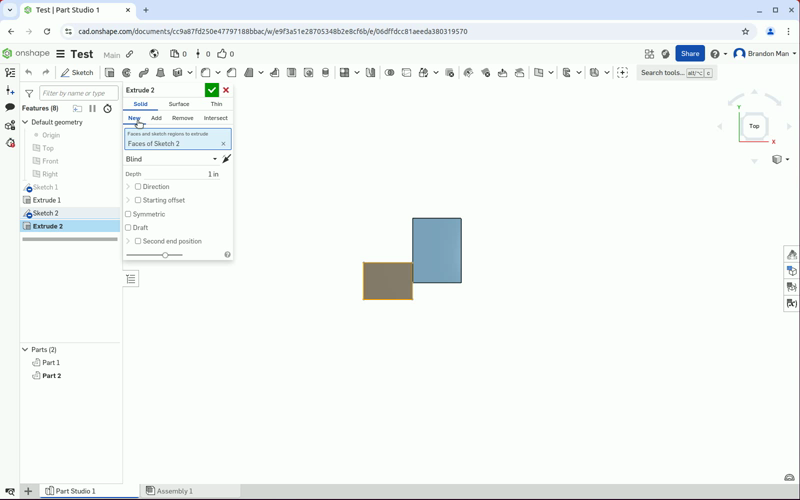
key(tab, 4)
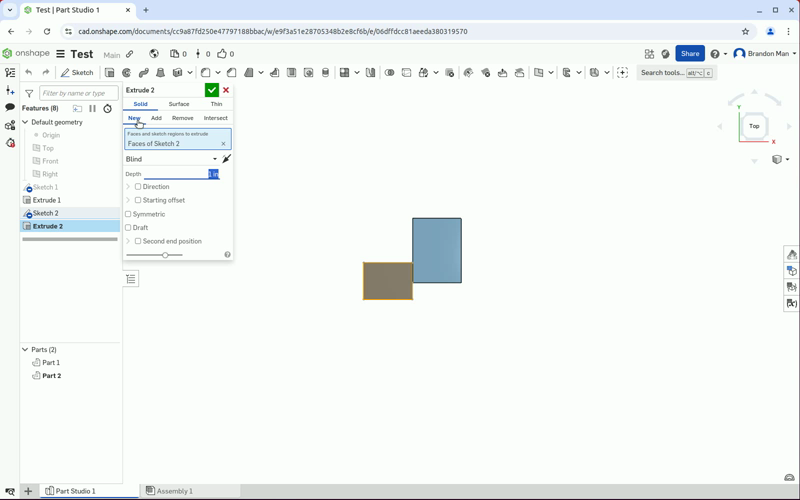
text(13.239)
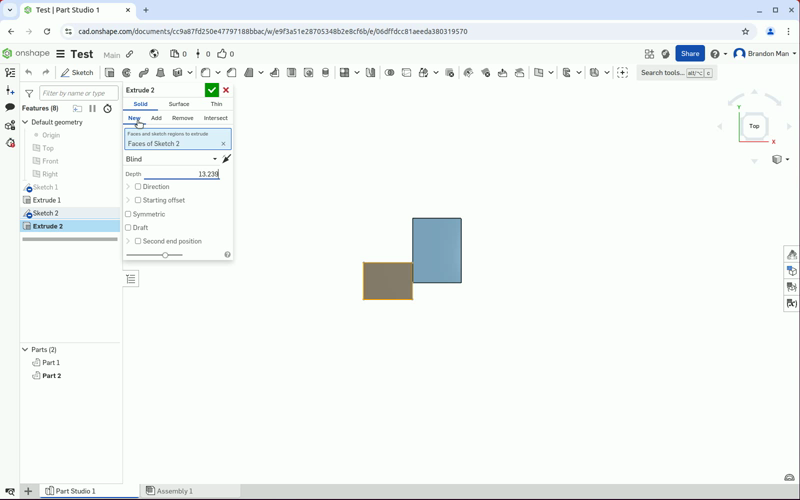
key(enter)
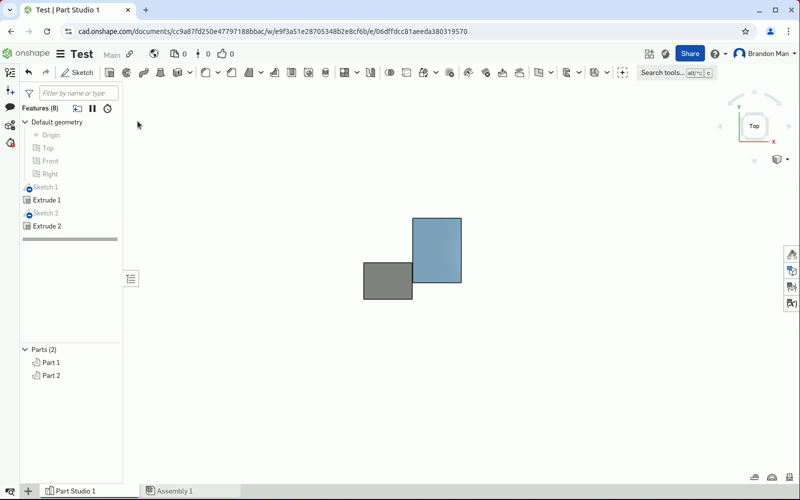
key(shift+h)
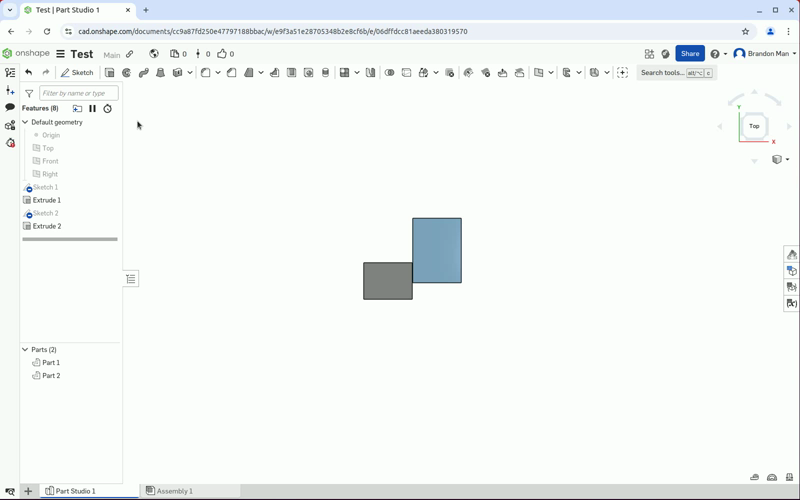
key(shift+h)
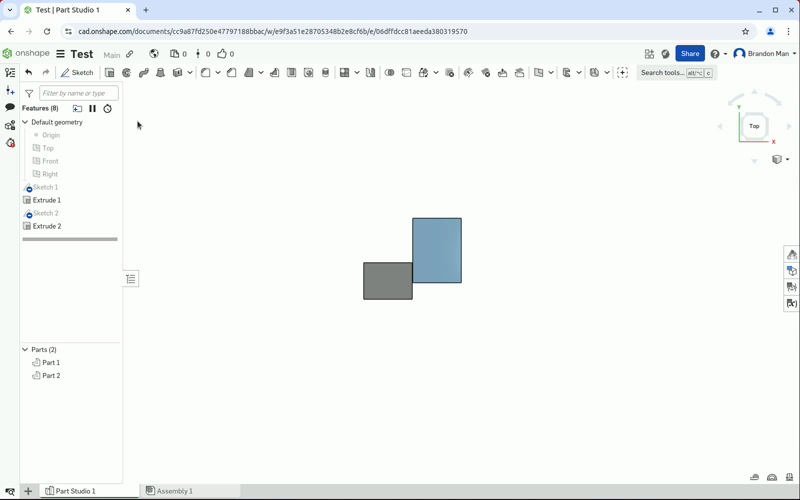
mouse_move(73, 189)
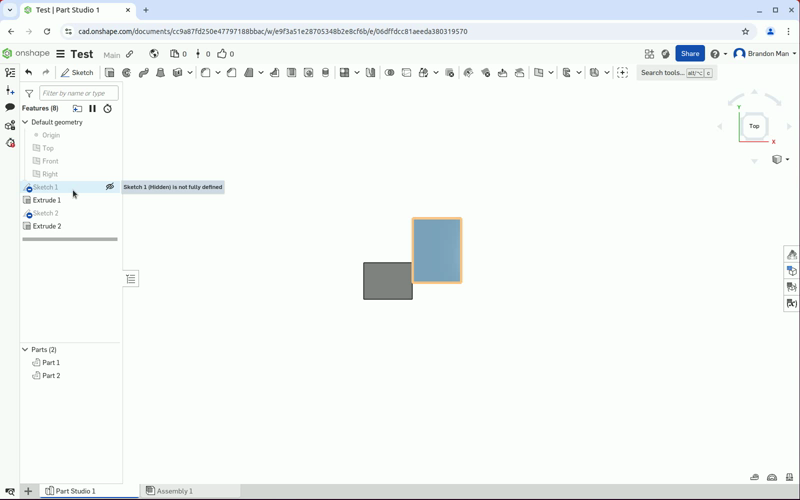
click(73, 189)
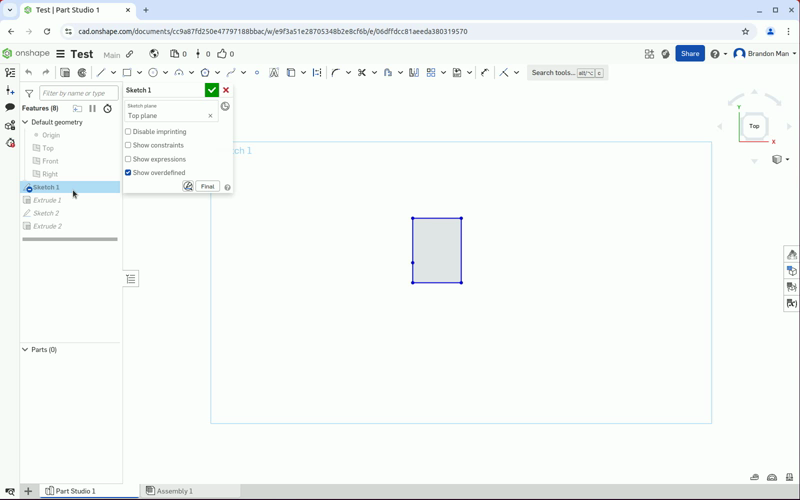
mouse_move(229, 92)
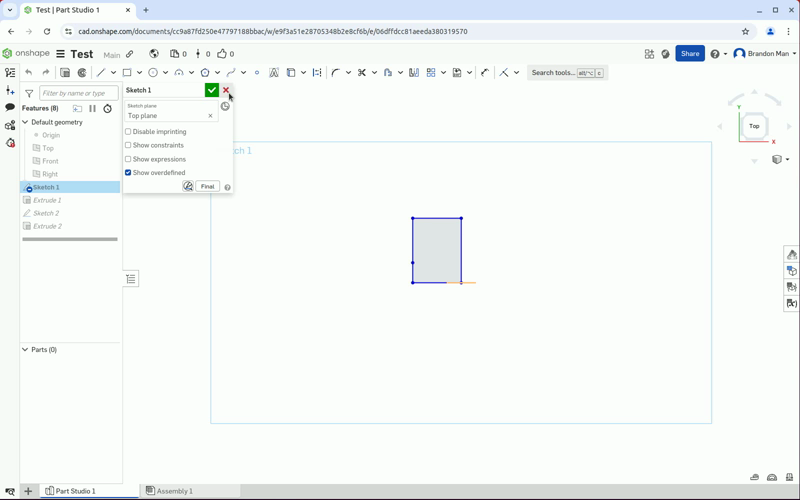
click(229, 92)
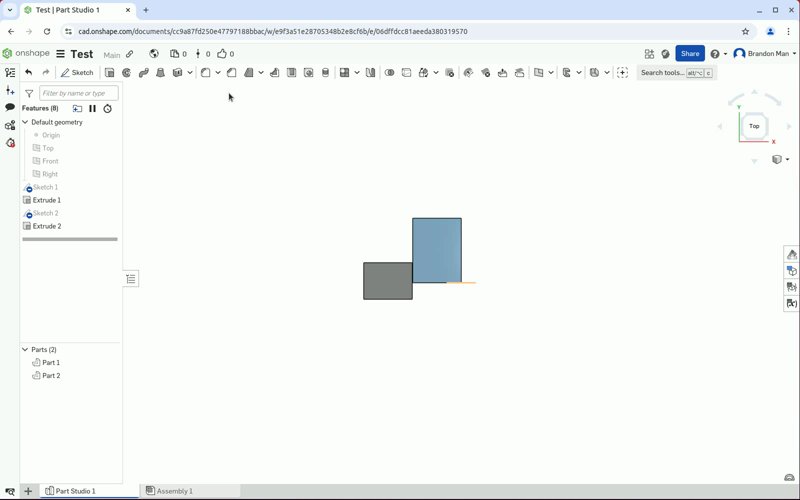
mouse_move(541, 75)
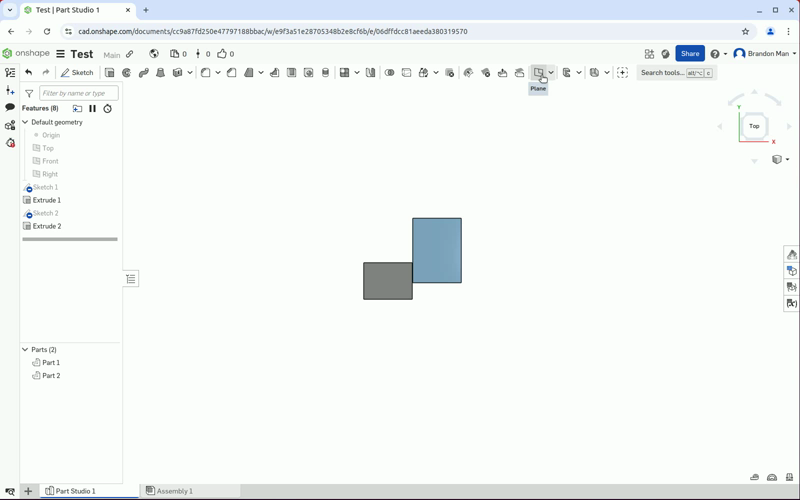
click(541, 75)
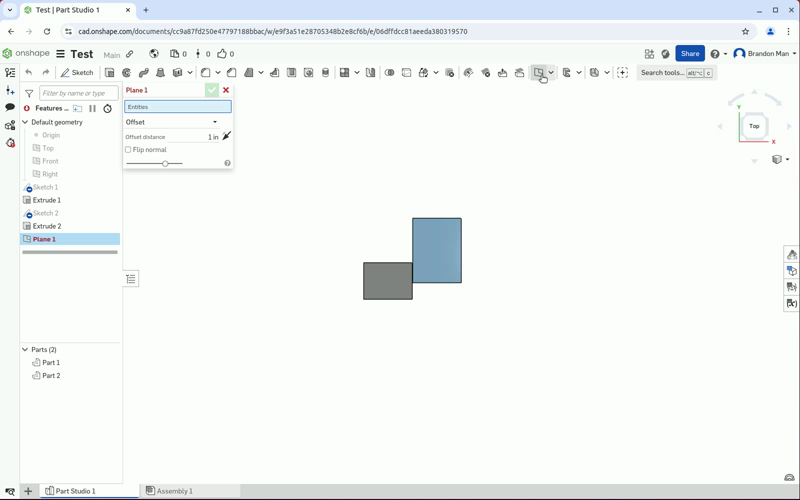
mouse_move(73, 150)
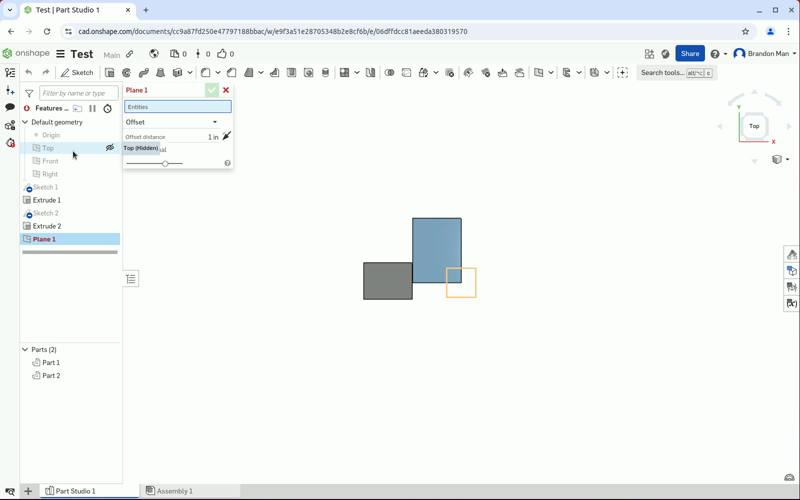
click(73, 150)
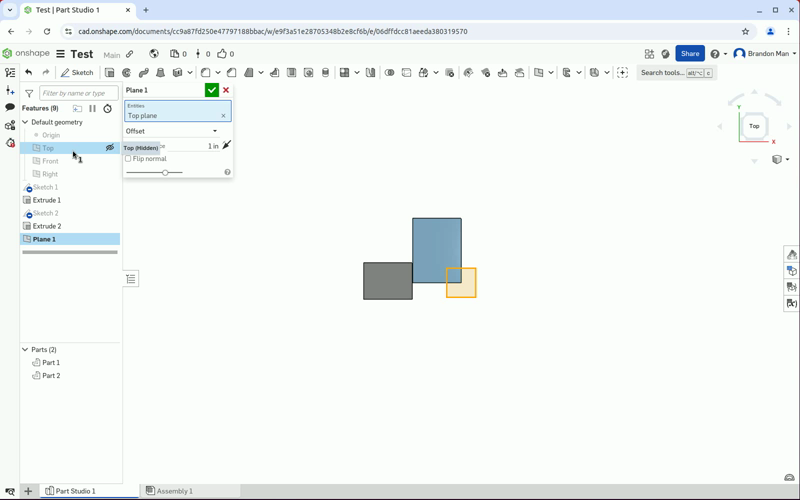
key(tab, 2)
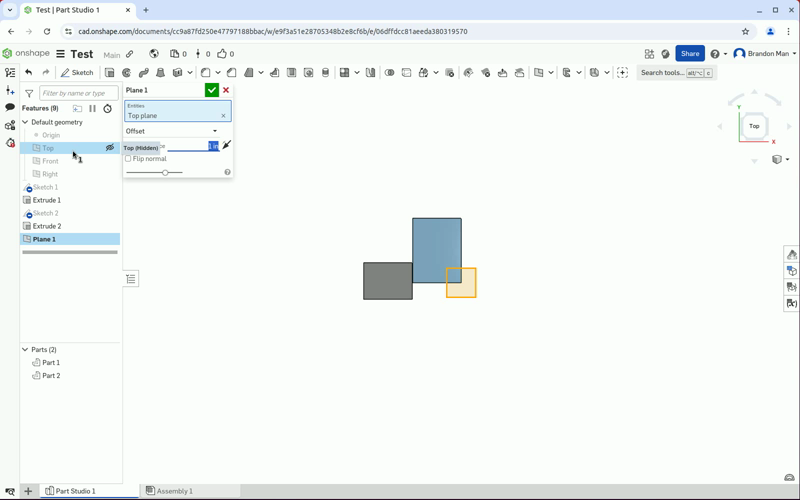
text(13.249)
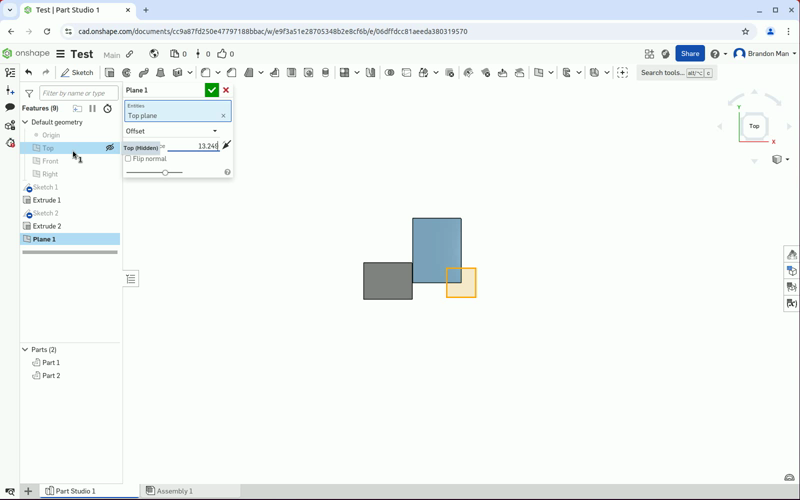
key(enter, 2)
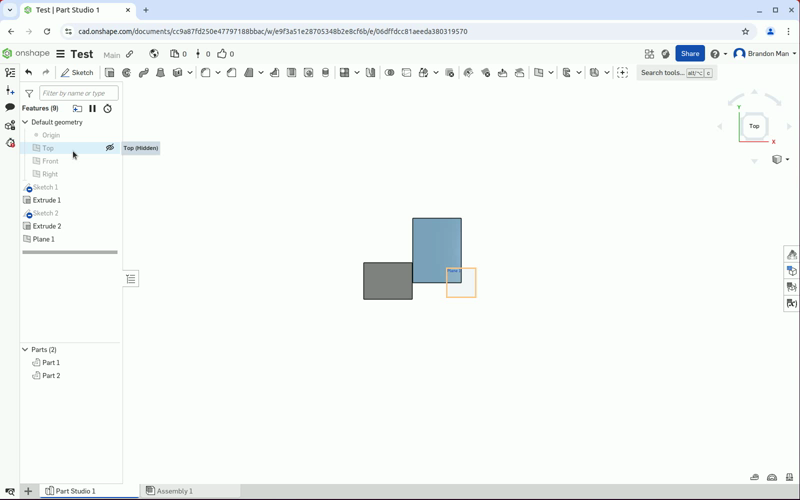
key(shift+s)
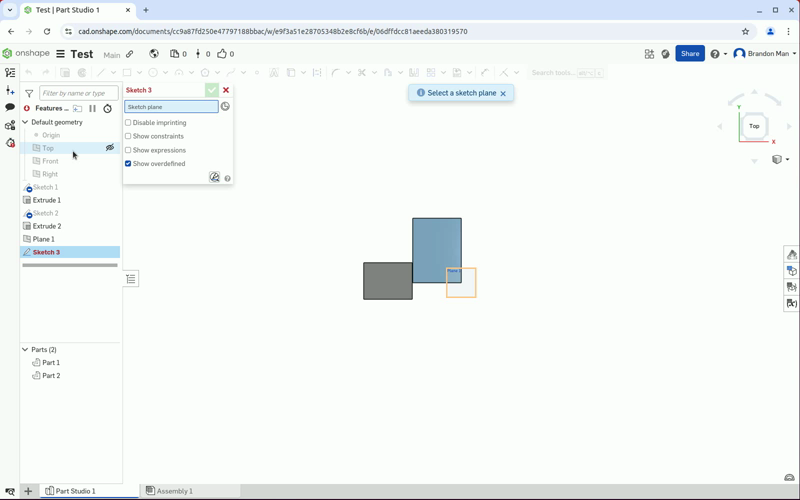
mouse_move(73, 241)
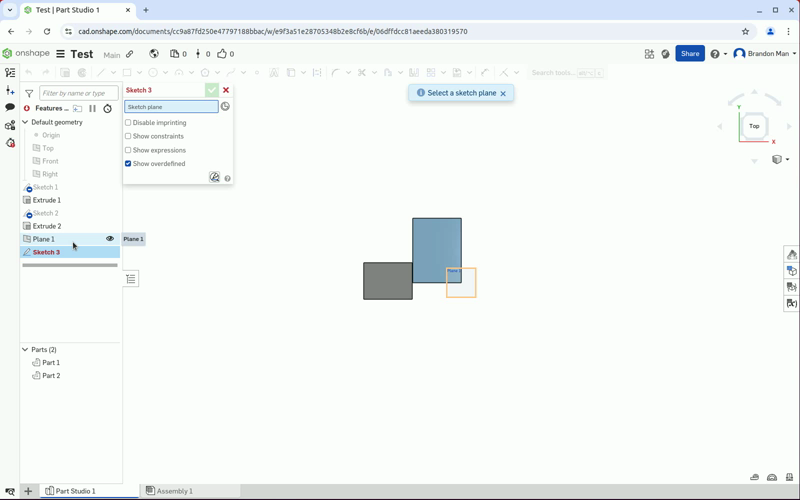
click(73, 241)
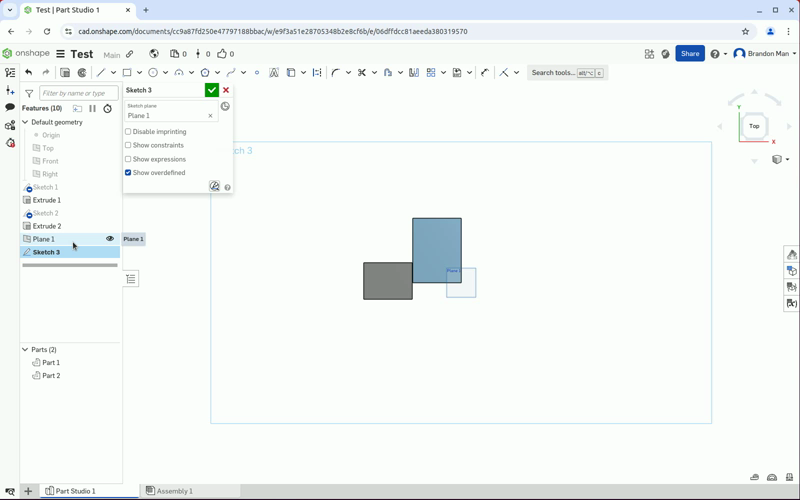
mouse_move(73, 352)
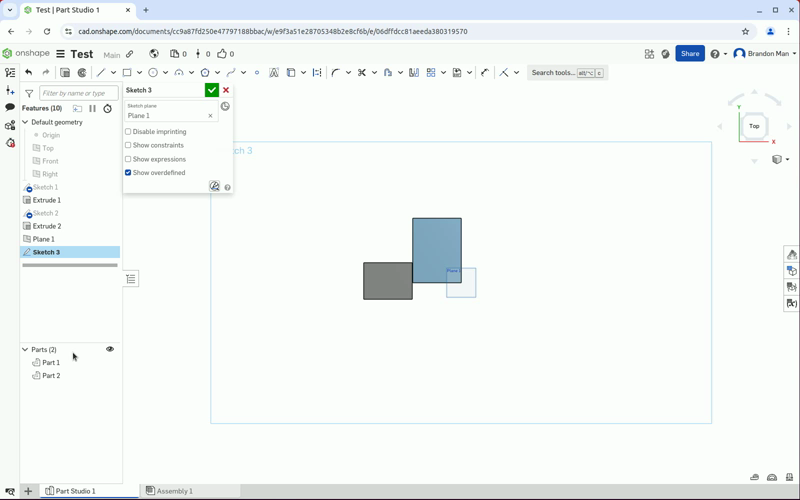
key(y)
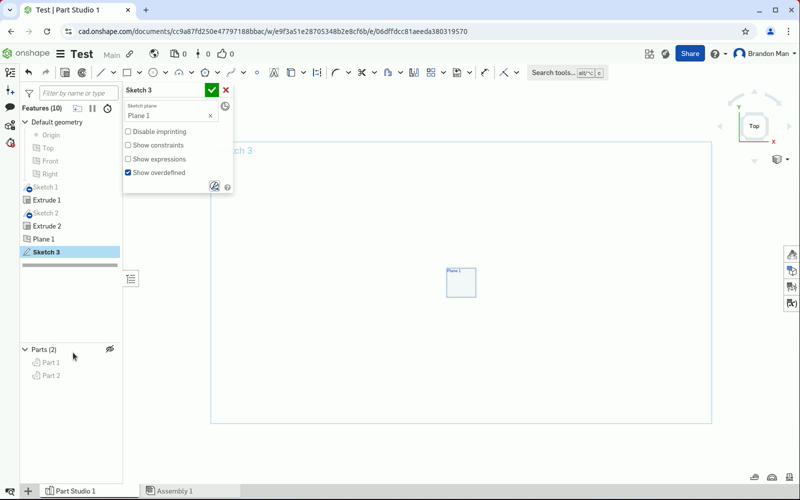
key(l)
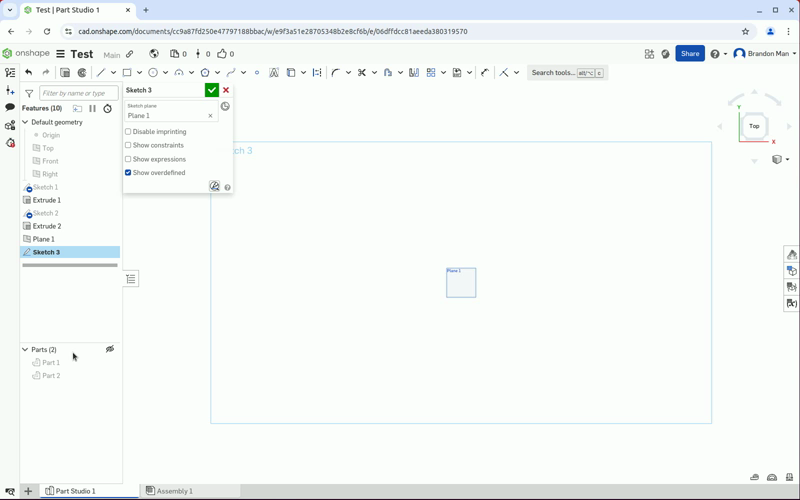
key_down(shift)
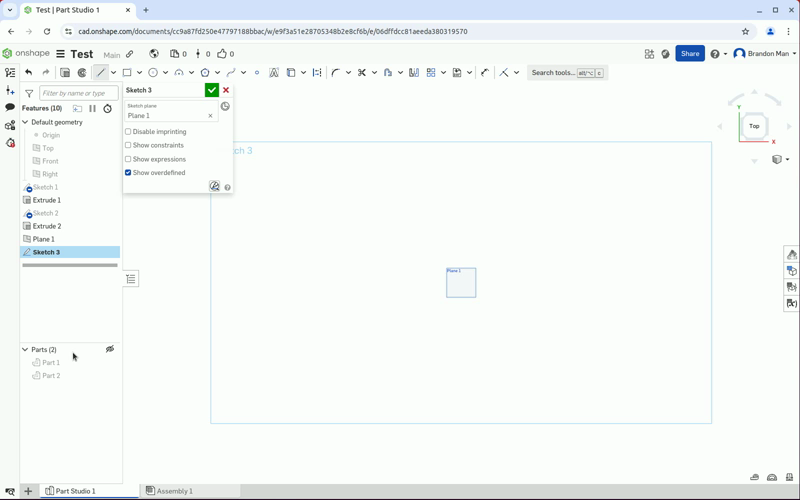
mouse_move(363, 299)
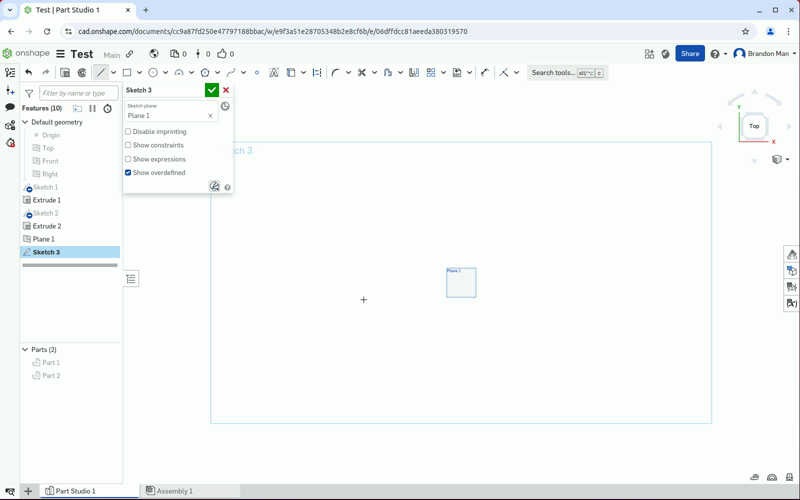
click(363, 299)
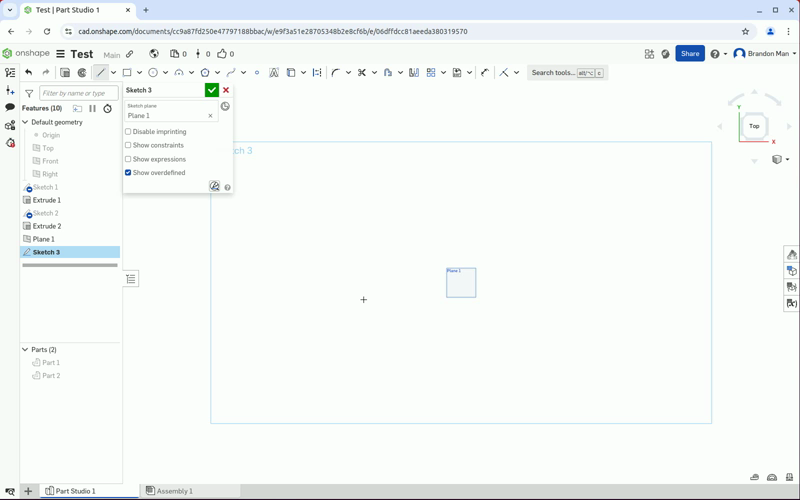
key_up(shift)
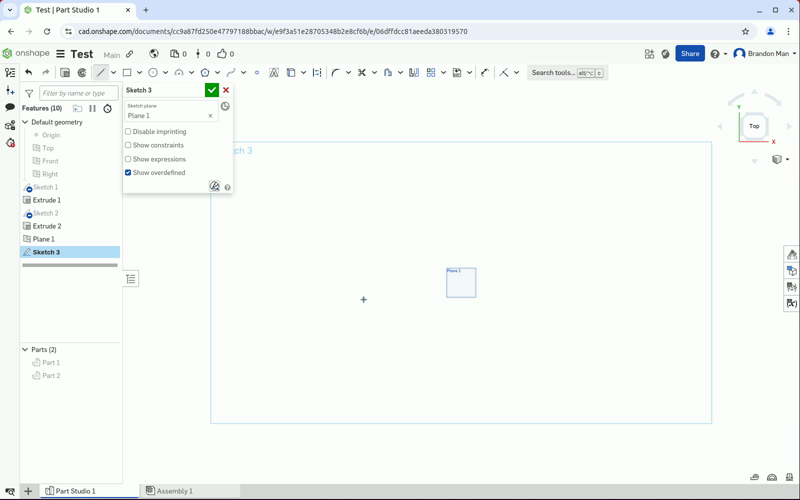
key_down(shift)
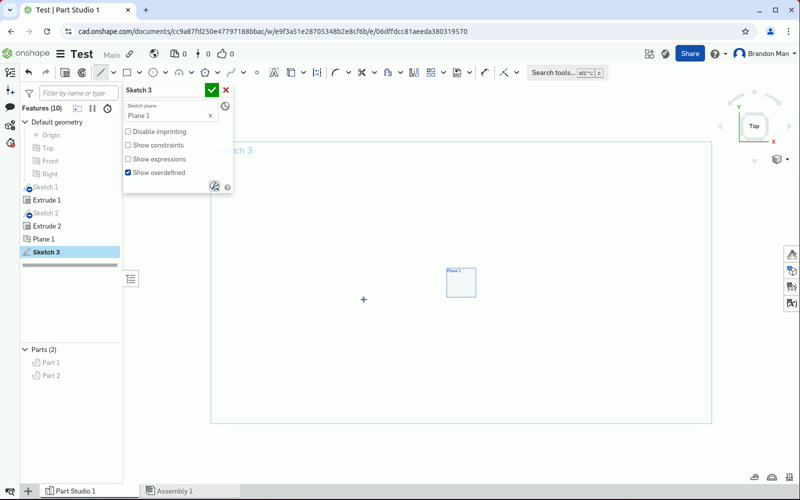
mouse_move(393, 299)
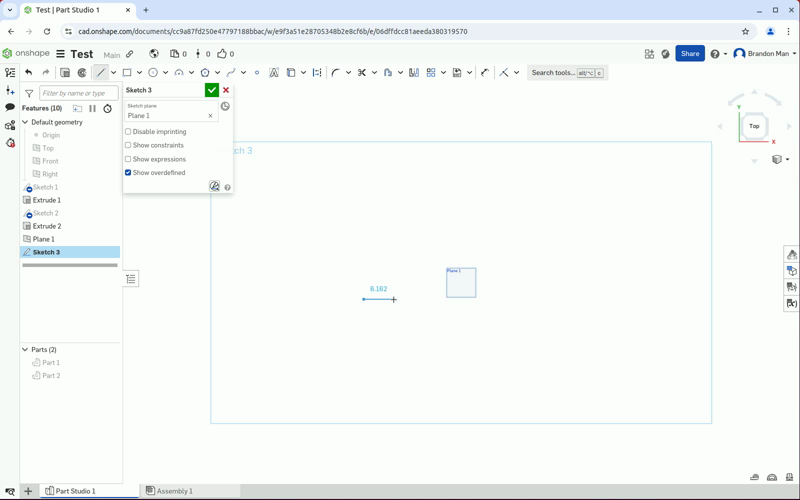
mouse_move(412, 299)
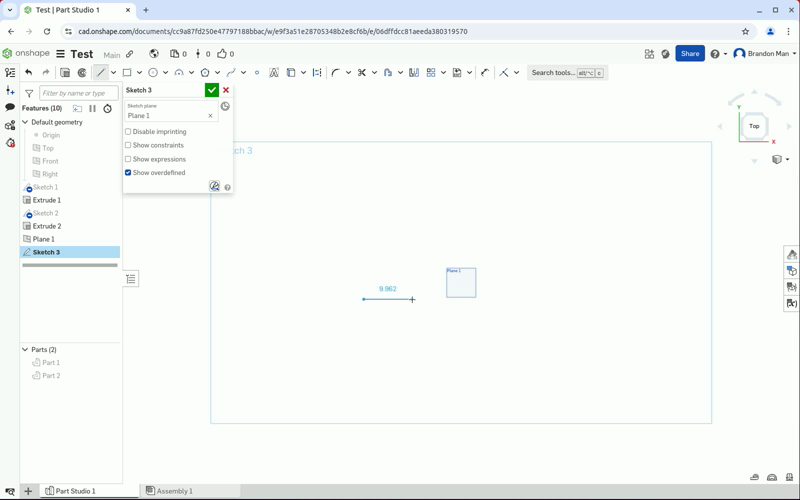
click(412, 299)
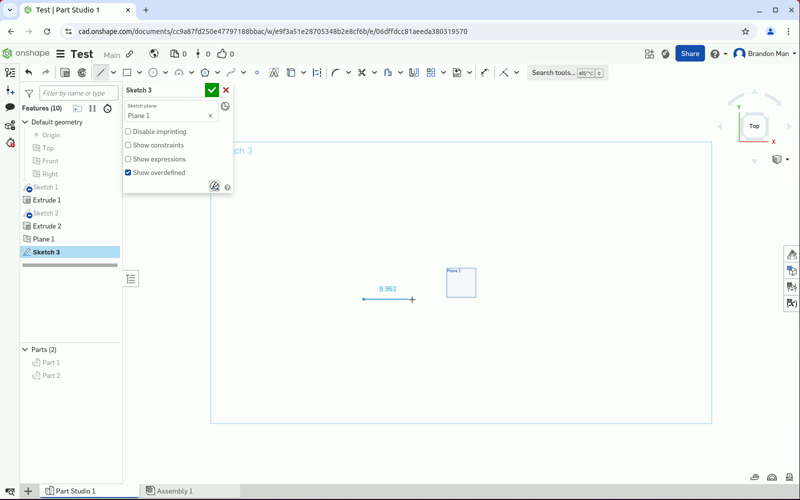
key_up(shift)
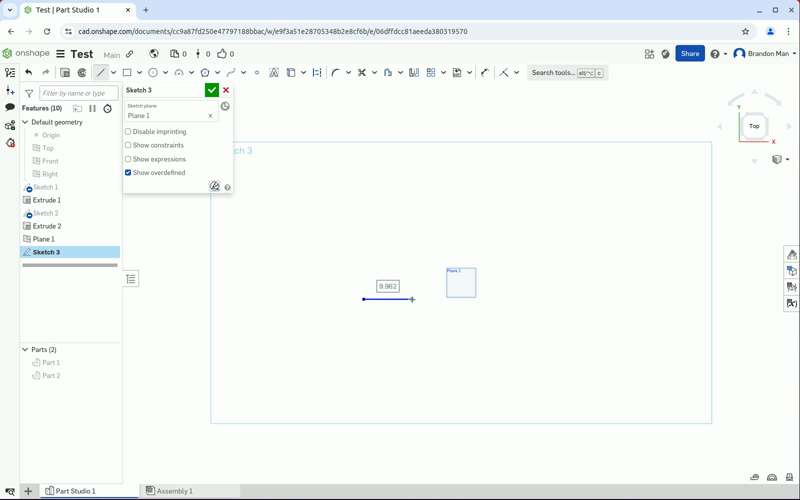
key_down(shift)
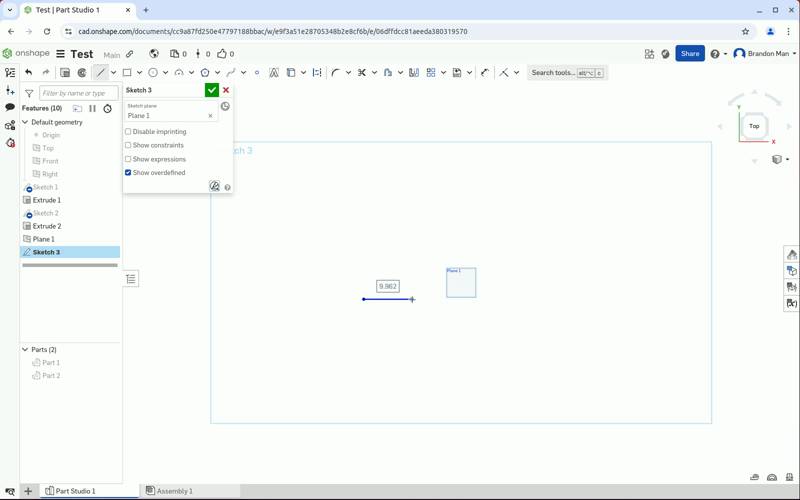
mouse_move(442, 299)
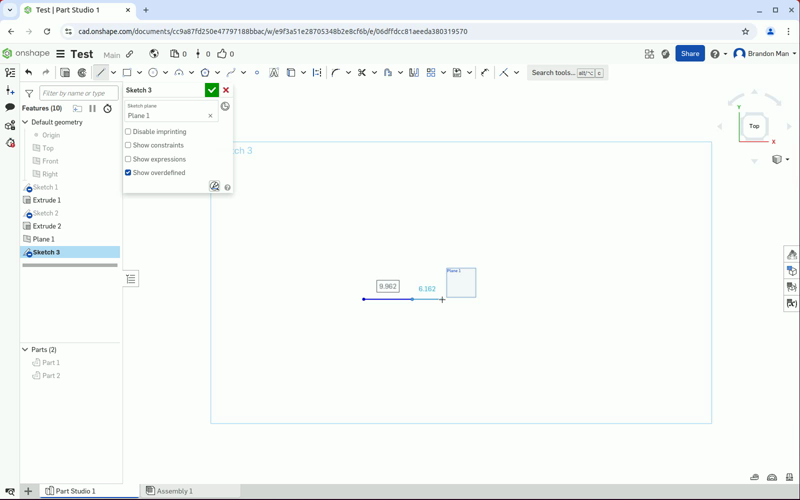
mouse_move(412, 282)
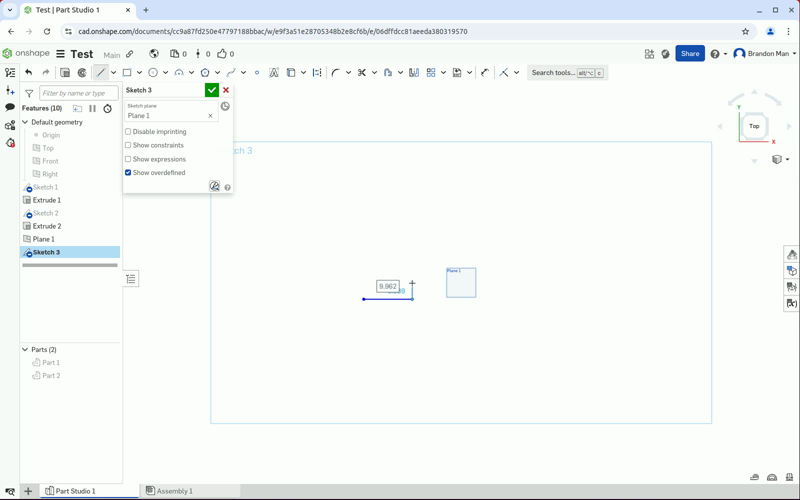
click(412, 282)
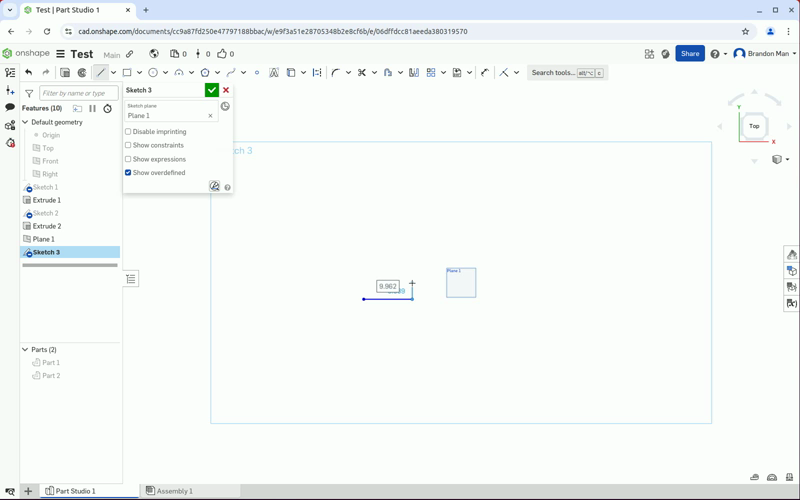
key_up(shift)
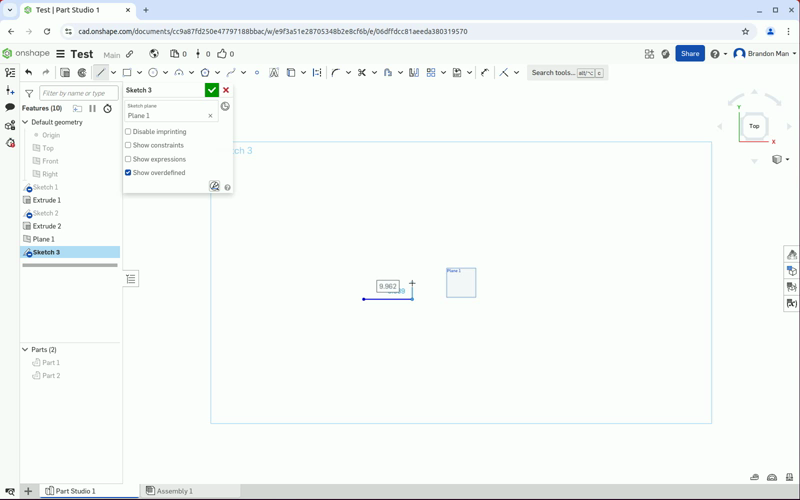
key_down(shift)
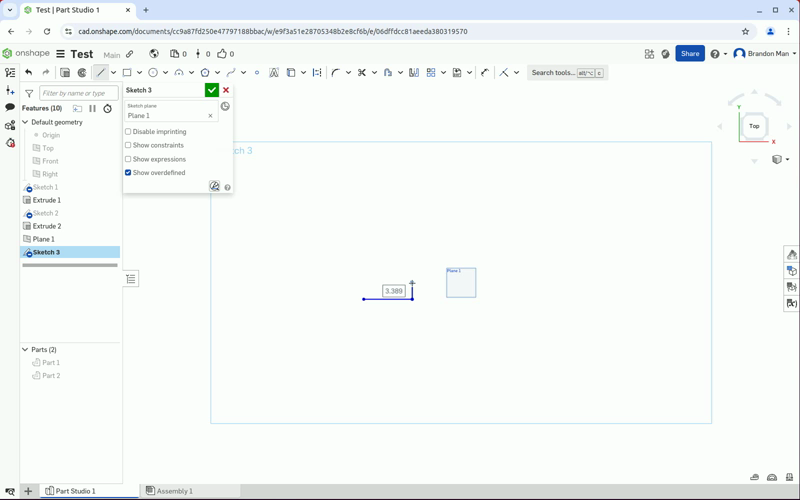
mouse_move(442, 282)
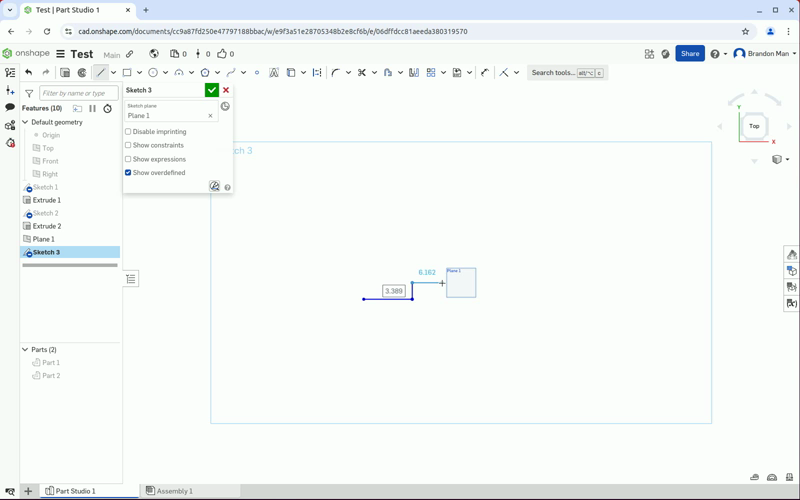
mouse_move(412, 262)
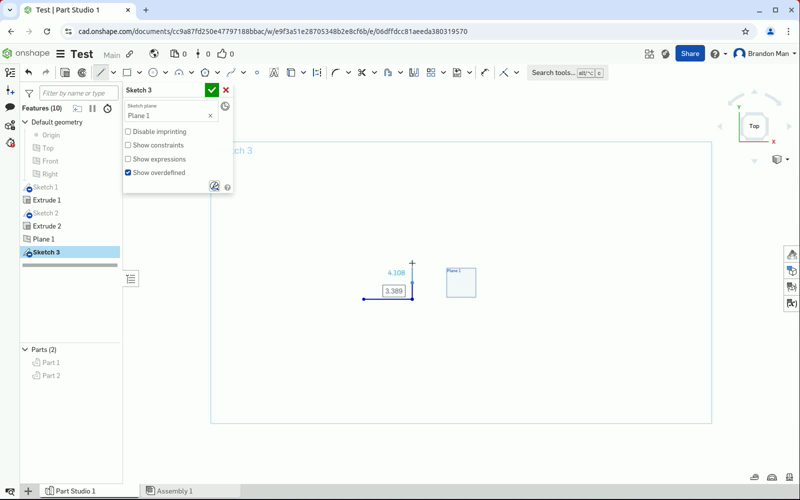
click(412, 262)
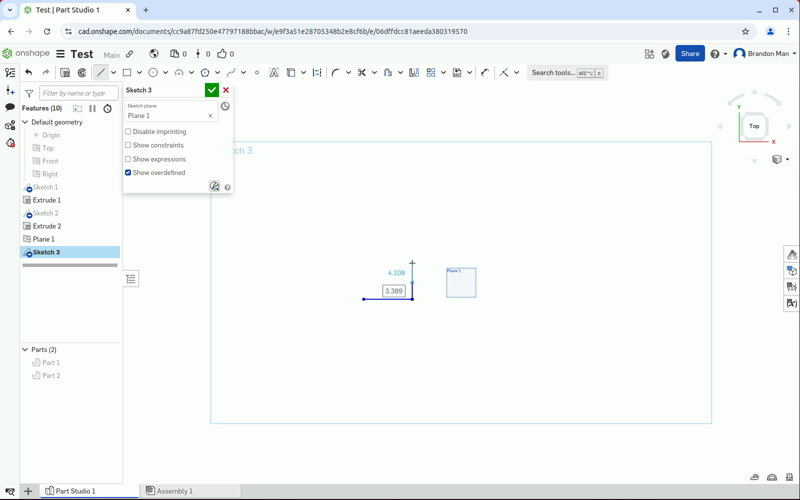
key_up(shift)
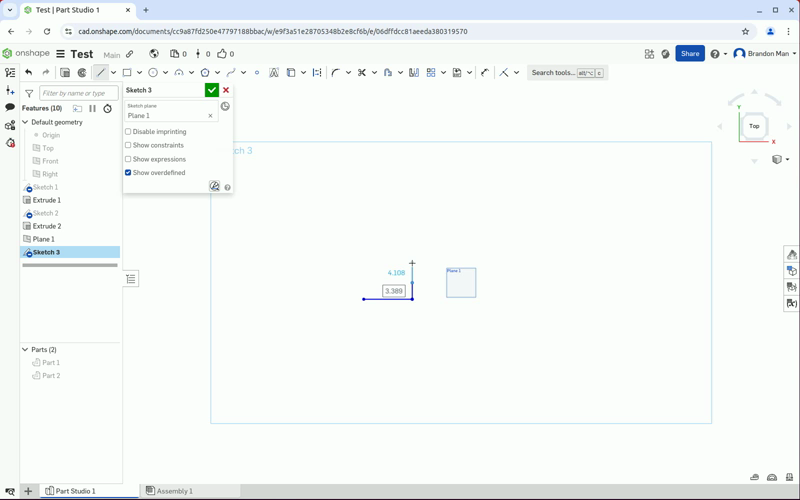
key_down(shift)
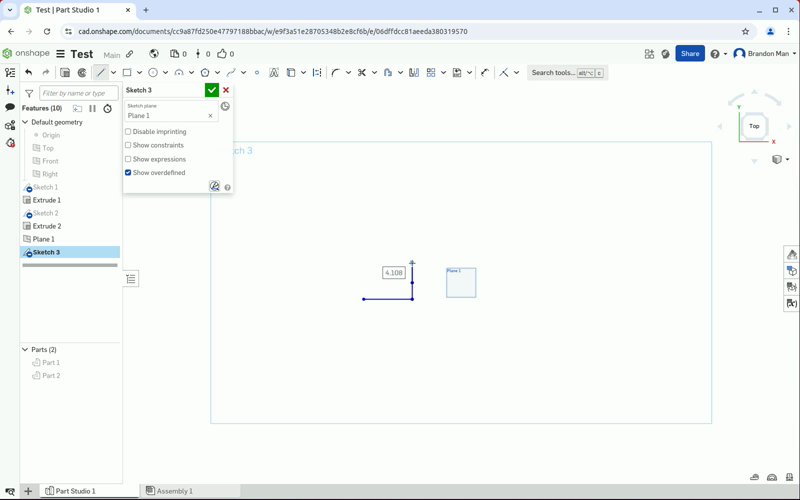
mouse_move(442, 262)
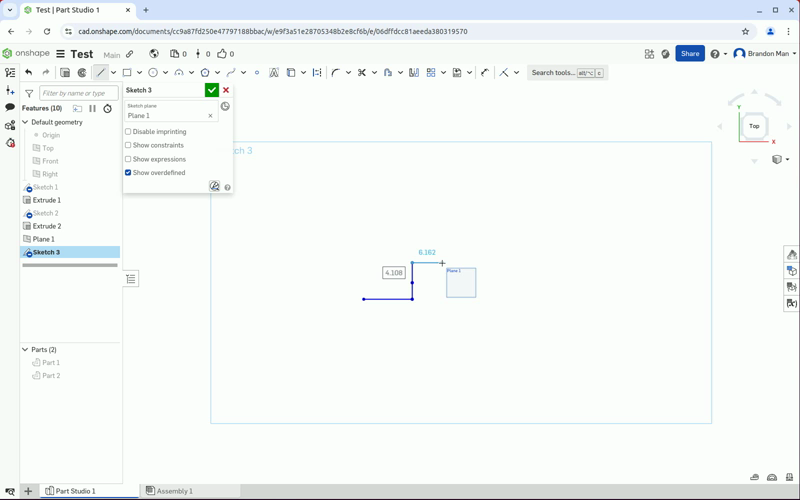
mouse_move(363, 262)
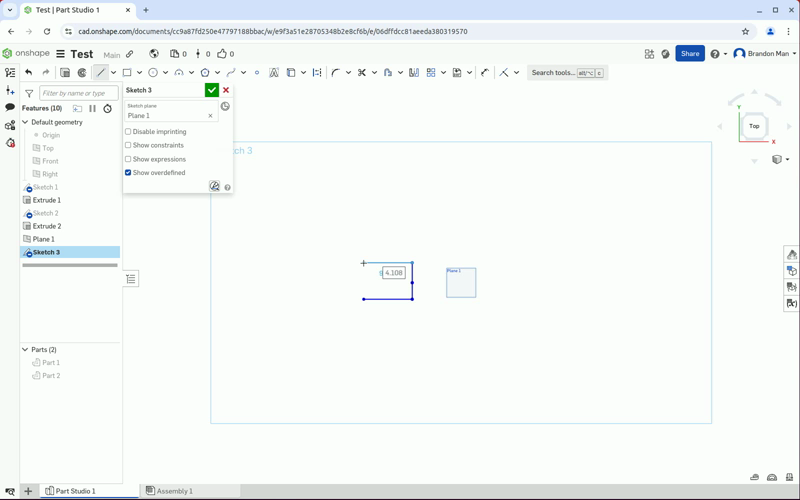
click(363, 262)
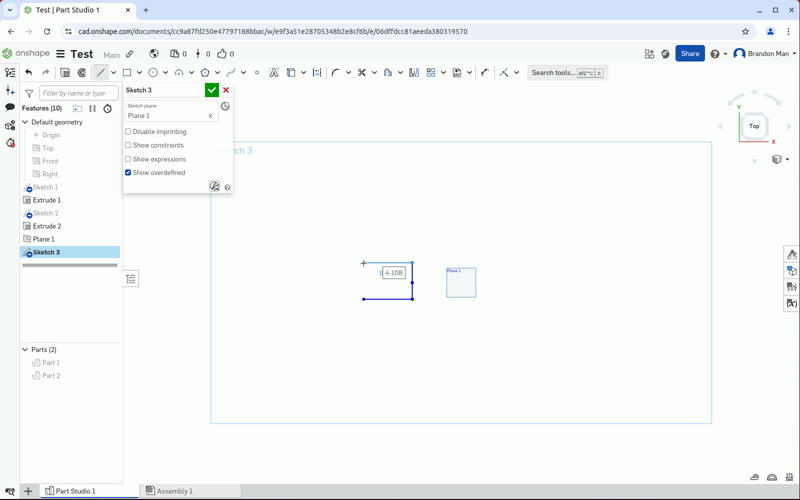
key_up(shift)
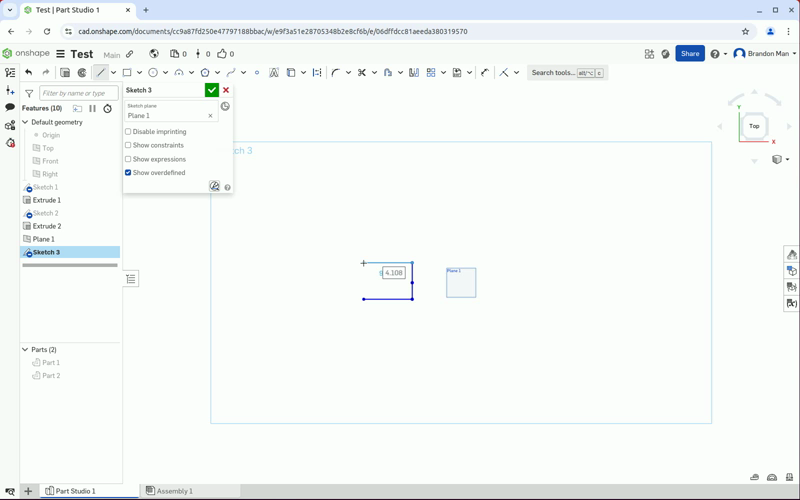
mouse_move(393, 262)
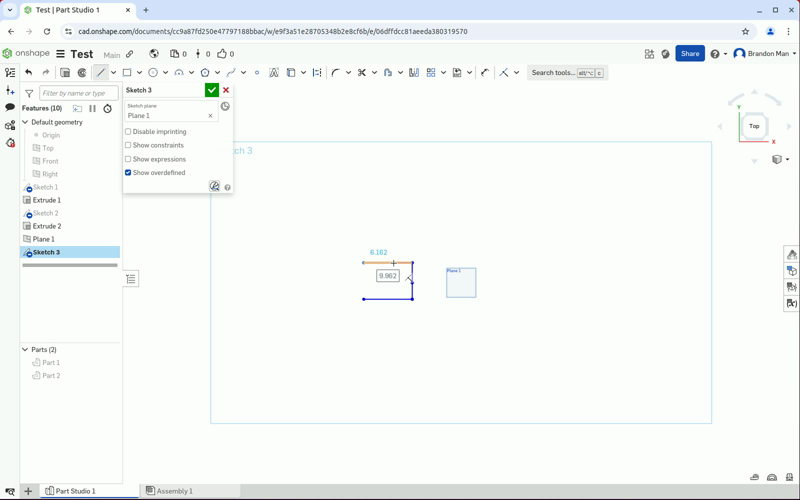
key_down(shift)
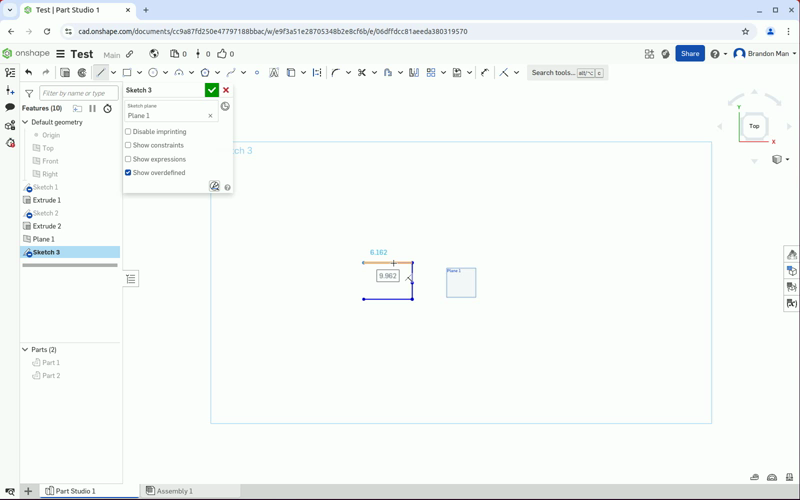
mouse_move(363, 299)
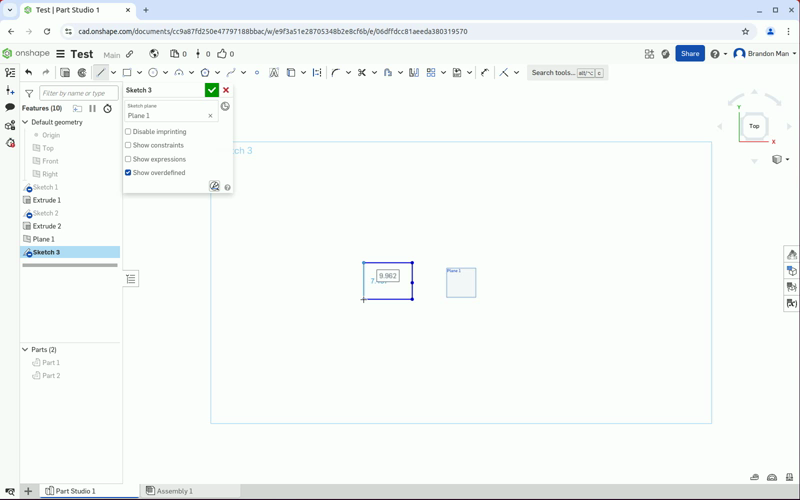
key_up(shift)
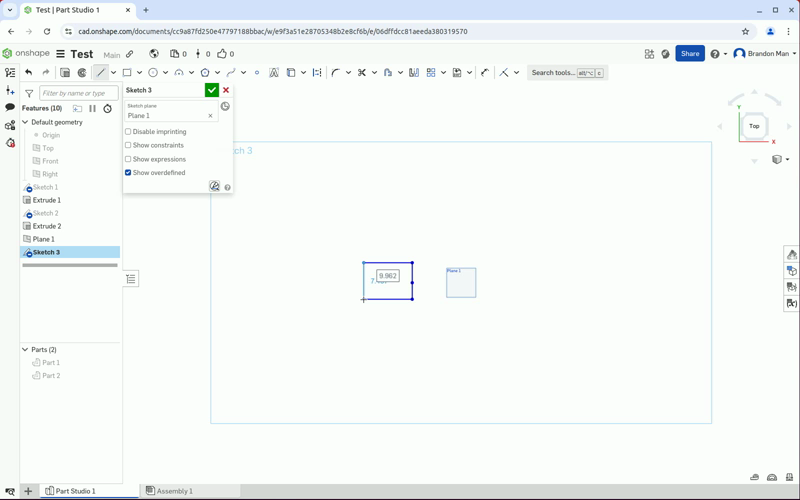
click(363, 299)
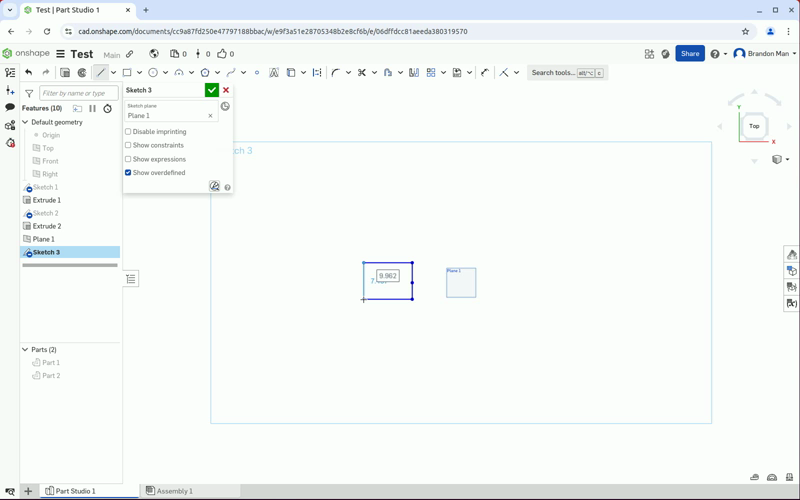
key(esc)
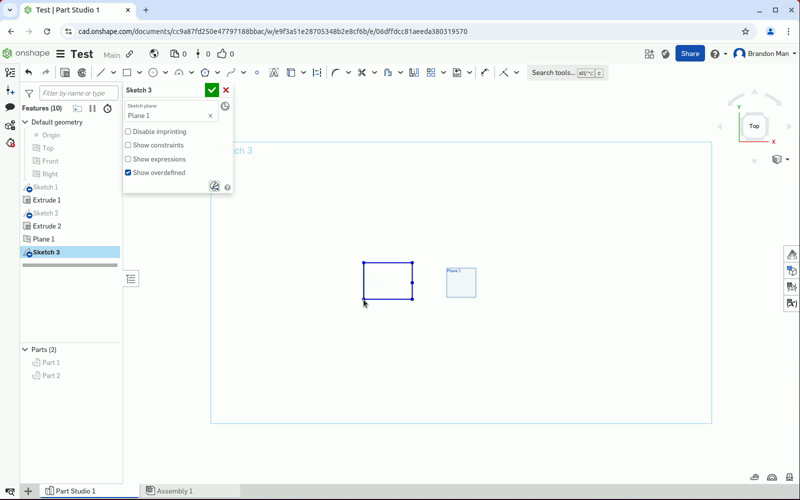
mouse_move(398, 293)
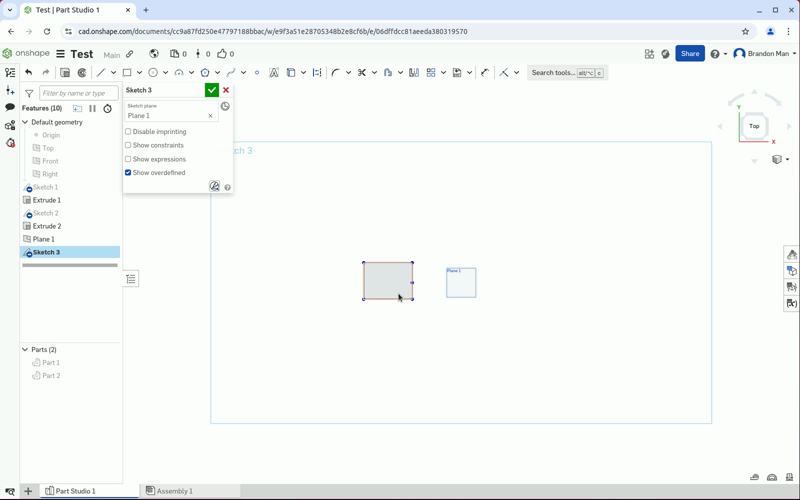
scroll(6)
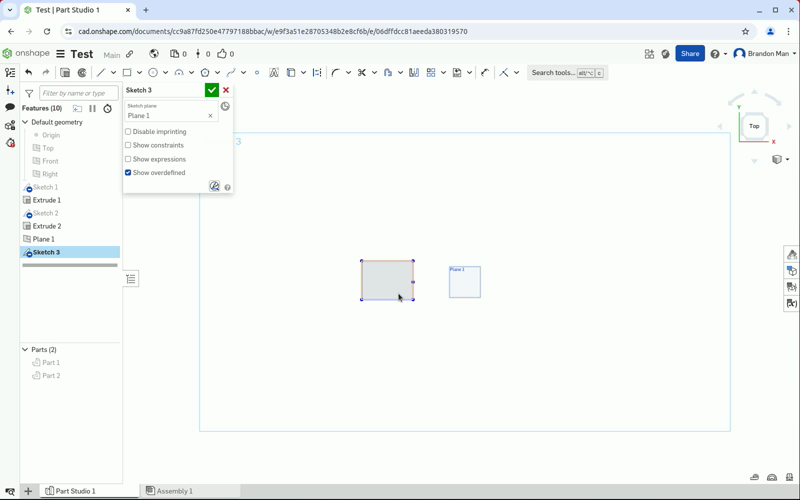
scroll(6)
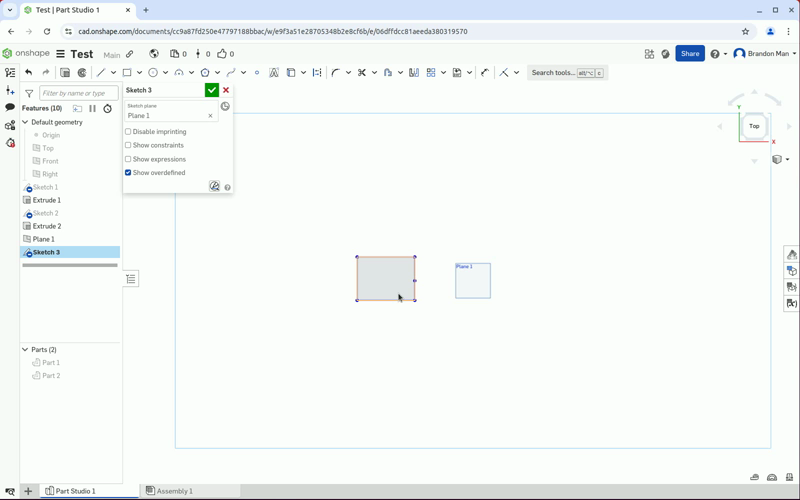
scroll(6)
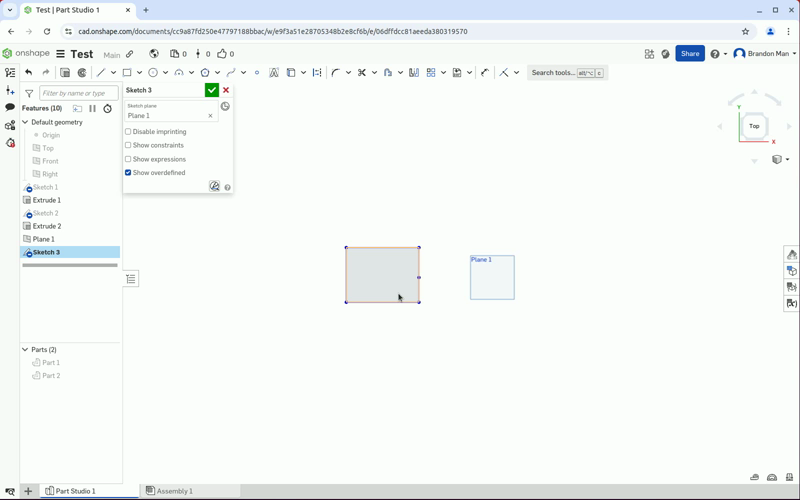
scroll(6)
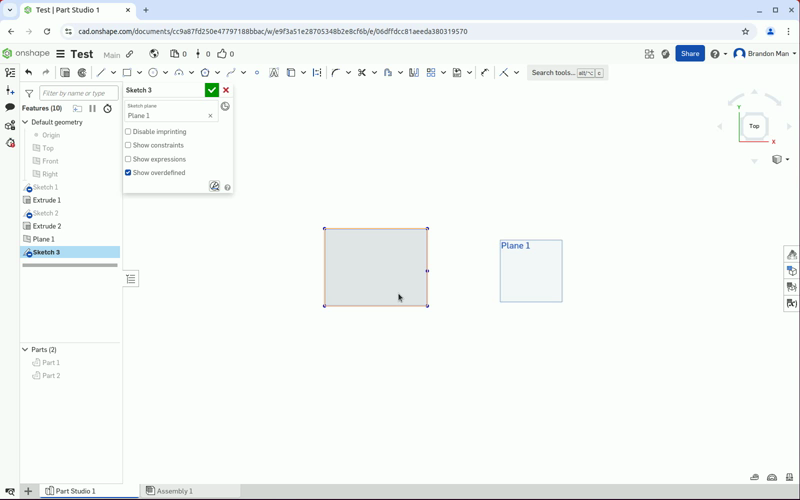
scroll(6)
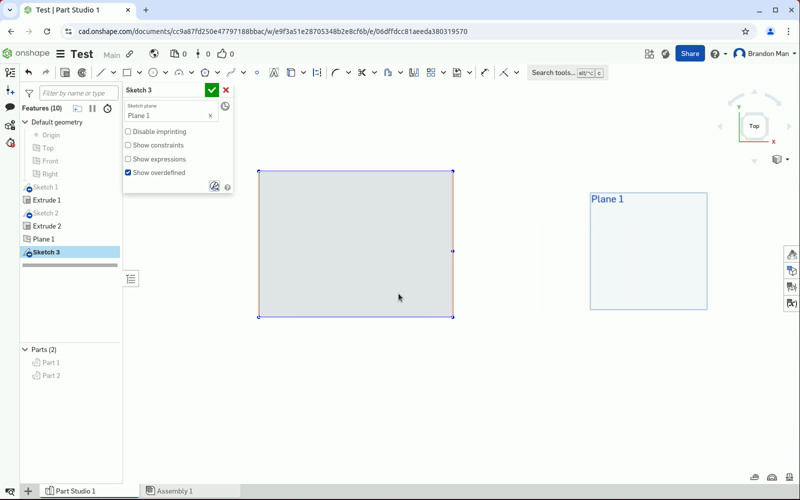
scroll(6)
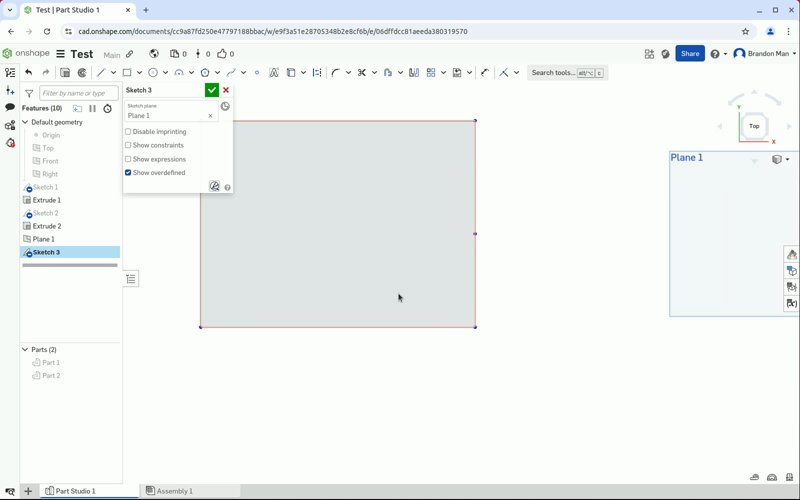
scroll(6)
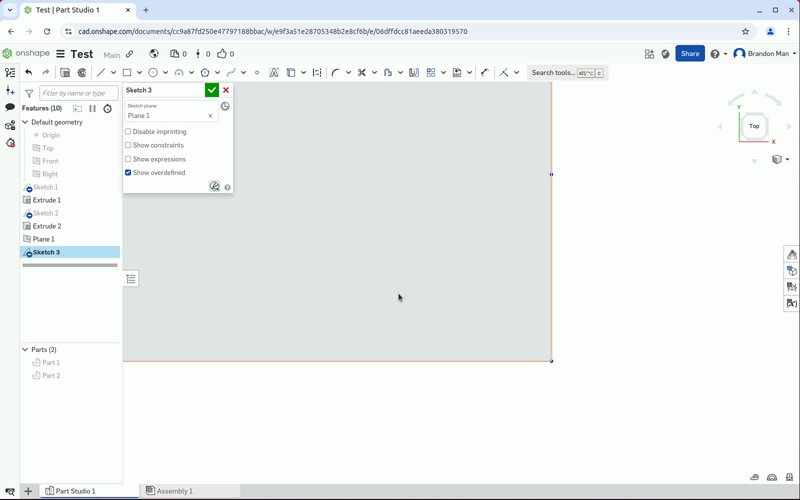
click(398, 293)
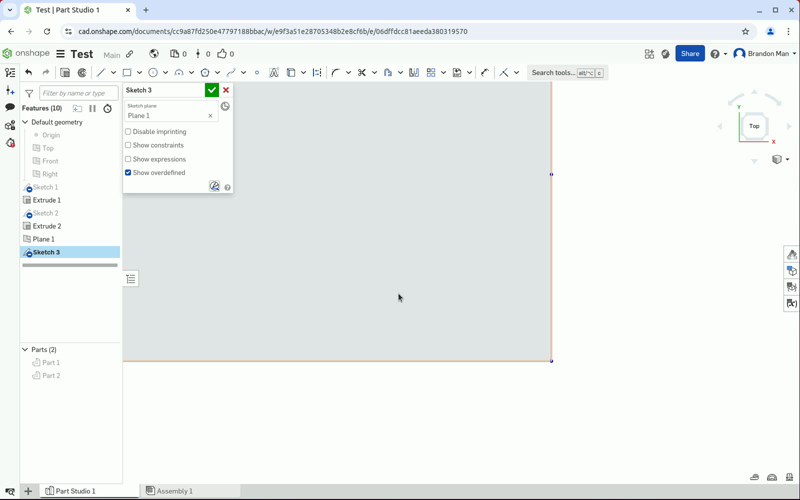
scroll(-6)
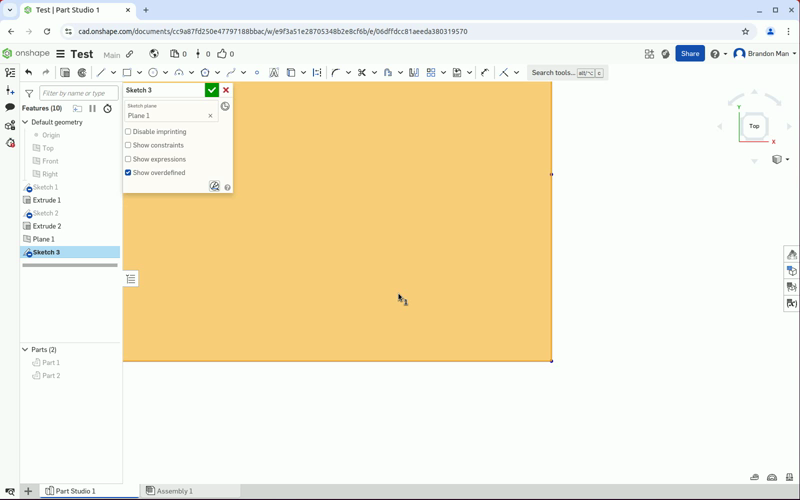
scroll(-6)
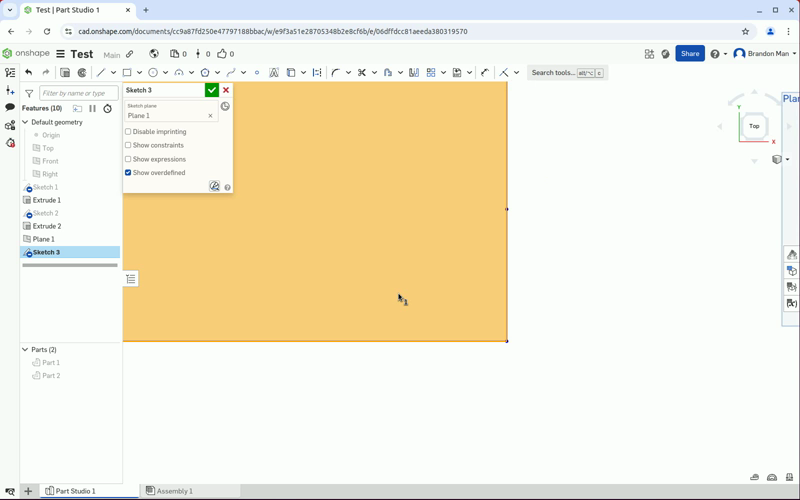
scroll(-6)
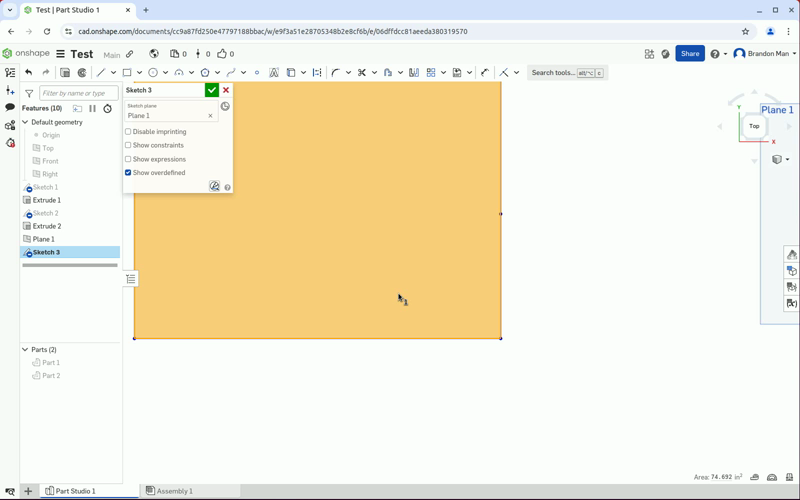
scroll(-6)
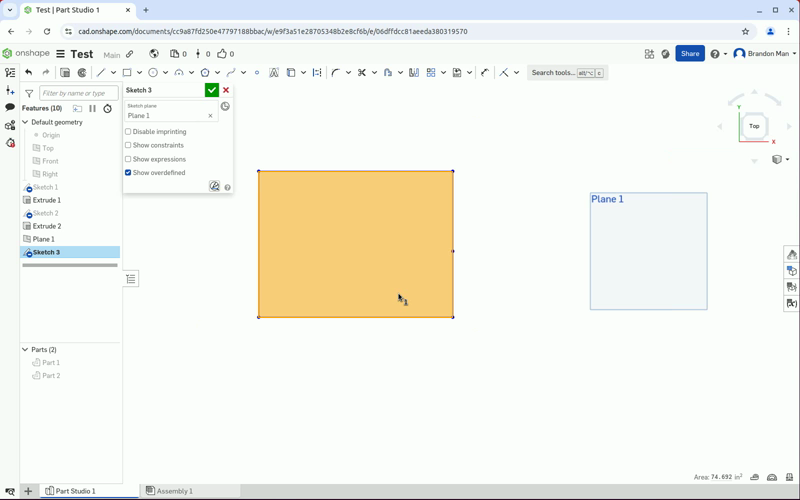
scroll(-6)
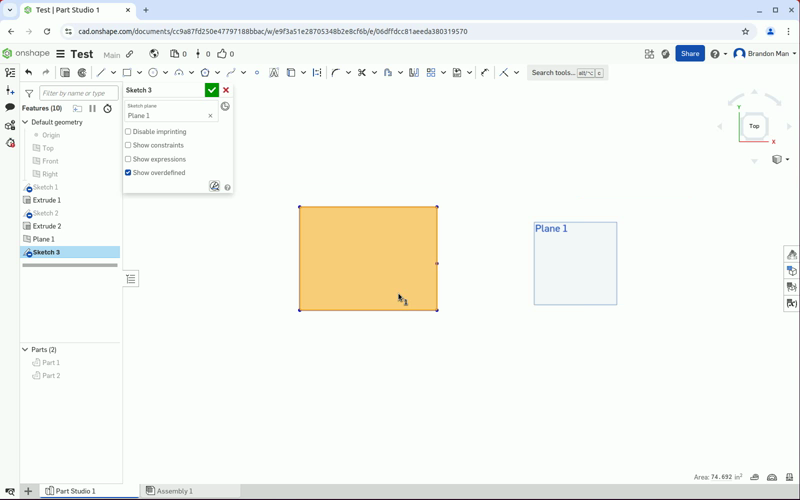
scroll(-6)
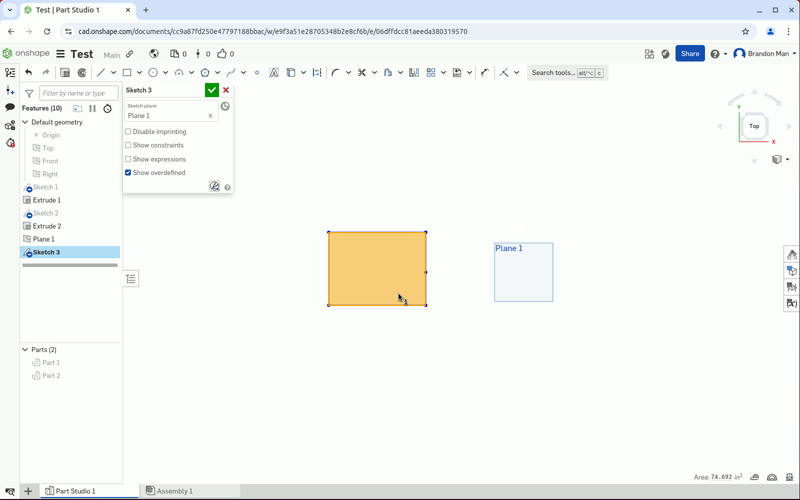
scroll(-6)
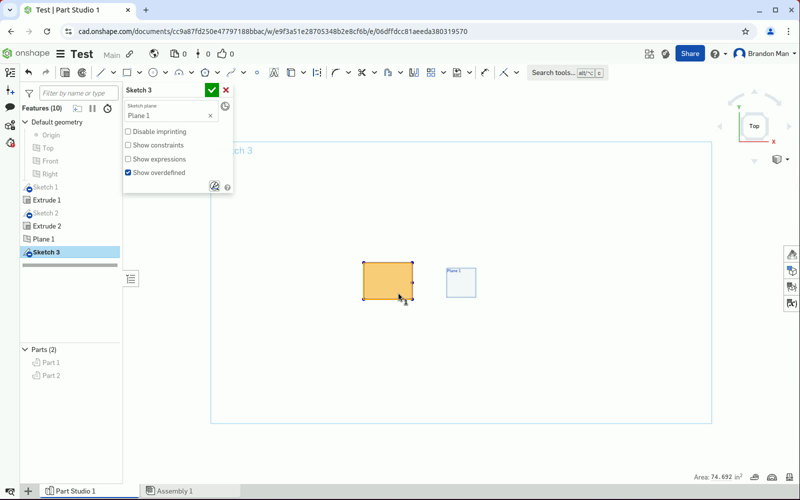
mouse_move(73, 352)
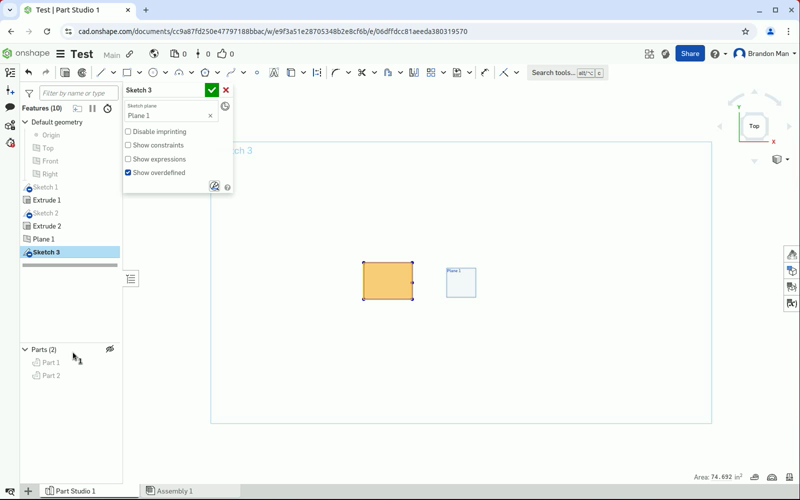
key(shift+y)
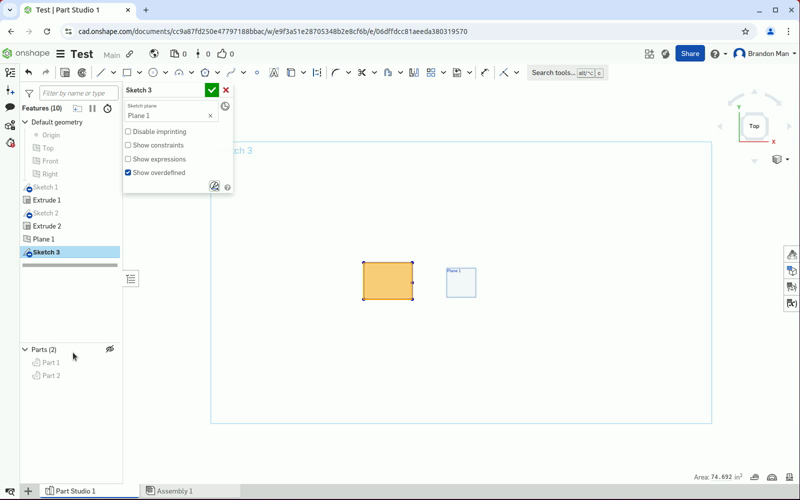
key(shift+e)
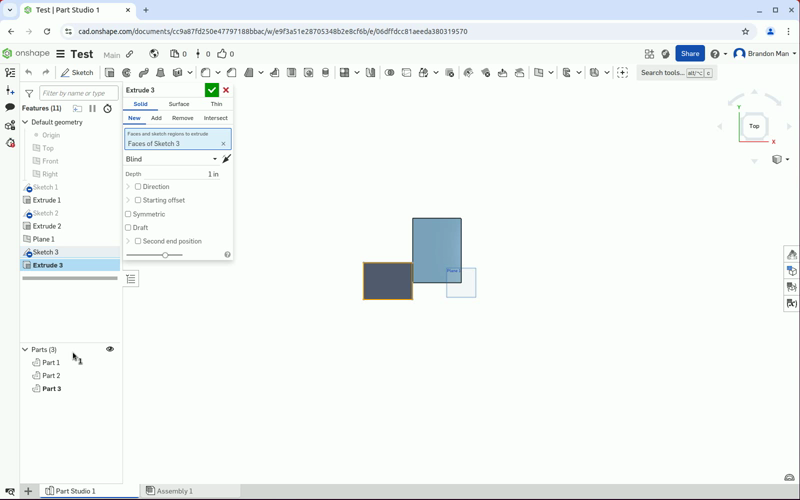
mouse_move(143, 106)
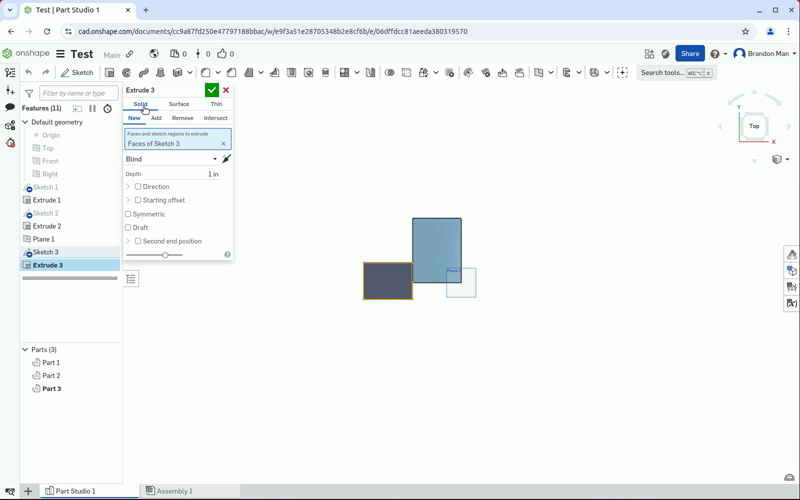
click(143, 106)
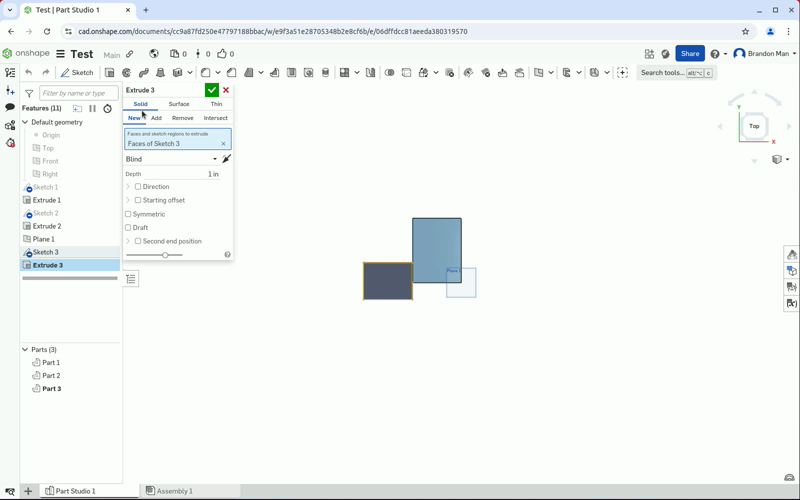
mouse_move(137, 120)
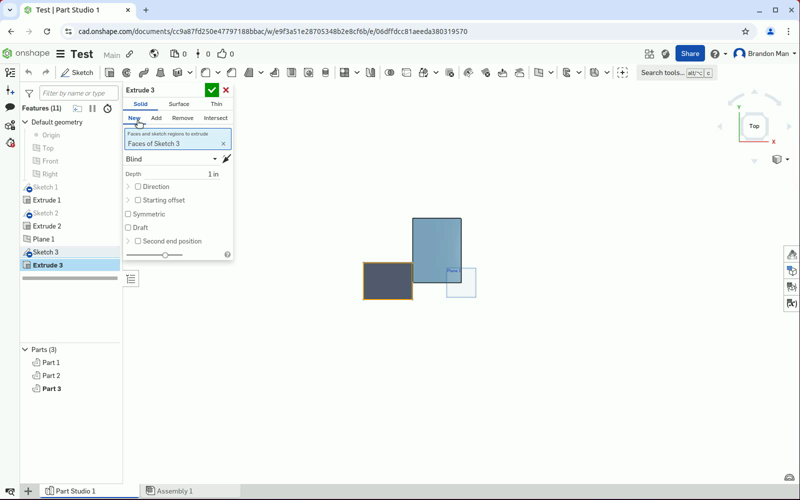
click(137, 120)
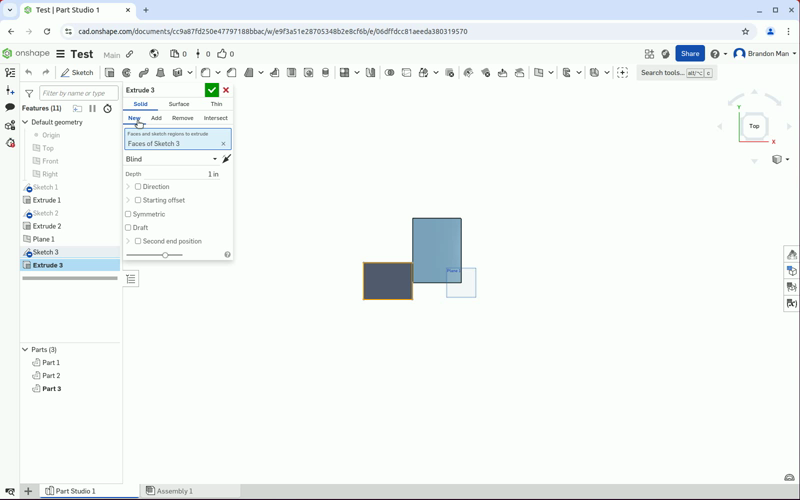
key(tab, 4)
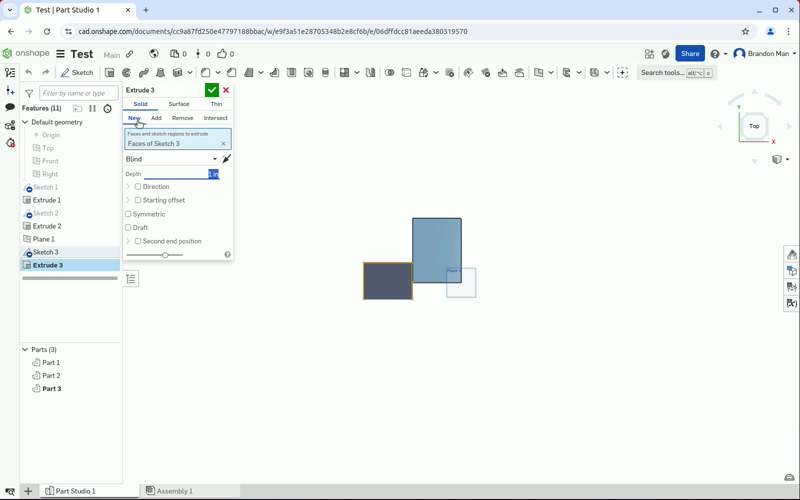
text(9.869)
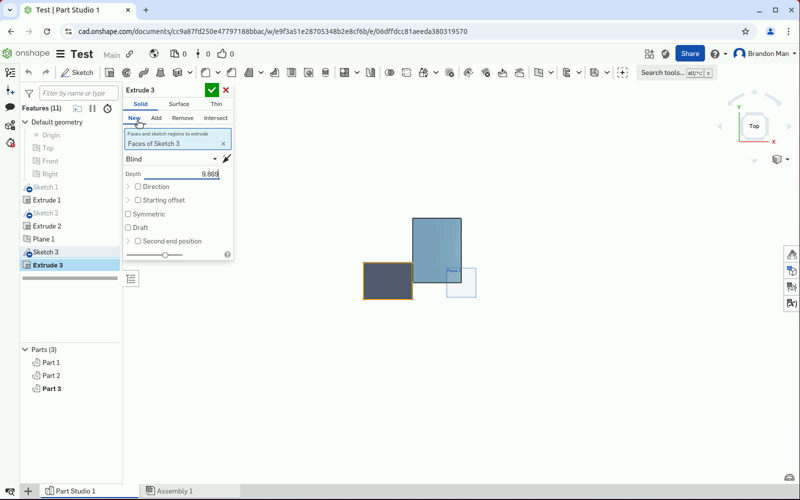
key(enter)
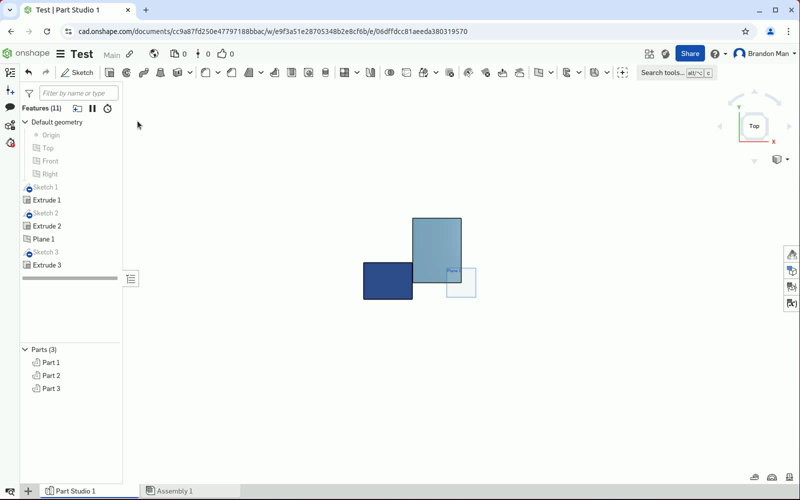
key(shift+h)
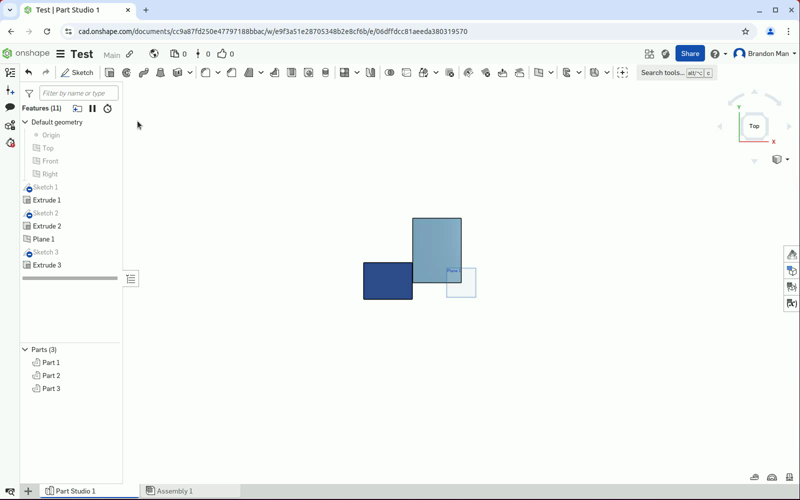
key(shift+h)
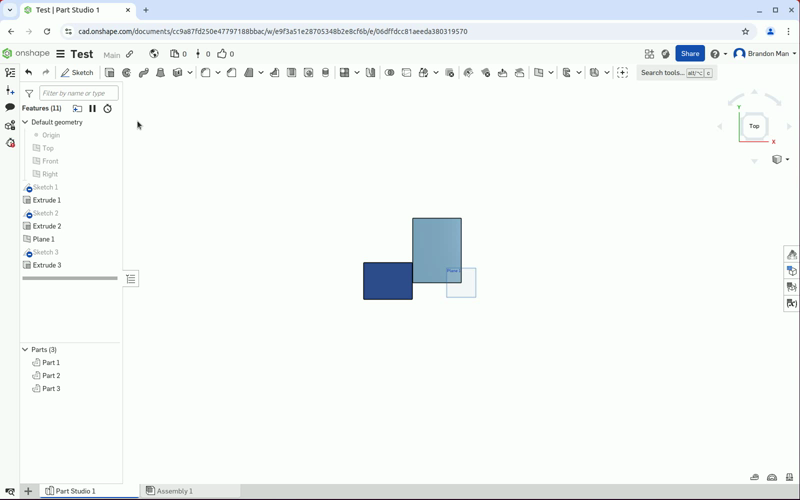
key(shift+7)
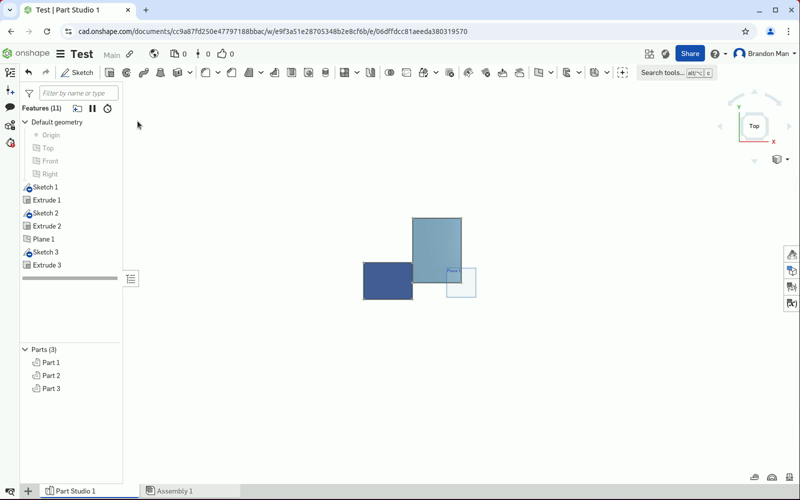
key(up, 3)
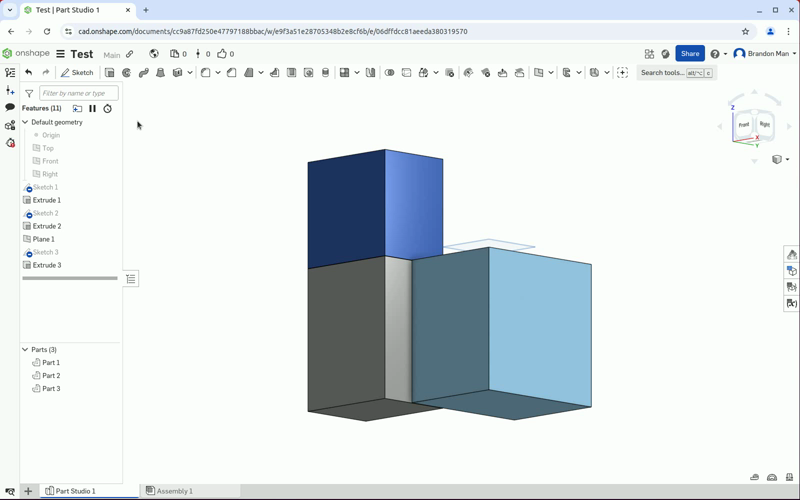
key(left, 3)
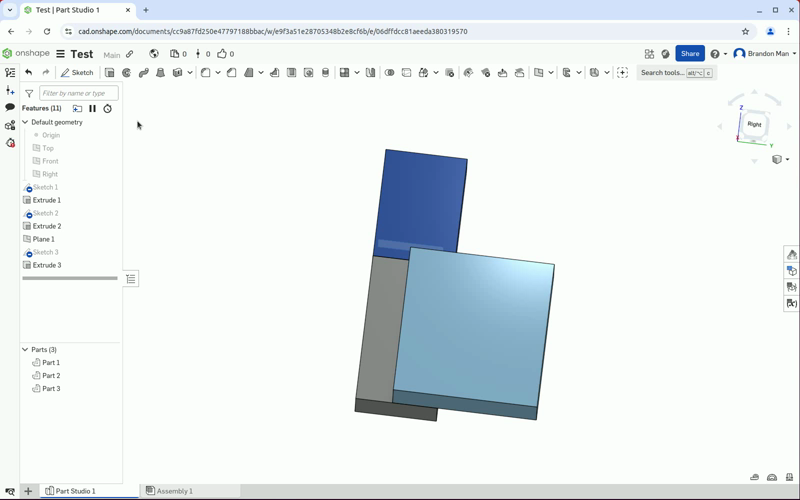
key(right, 3)
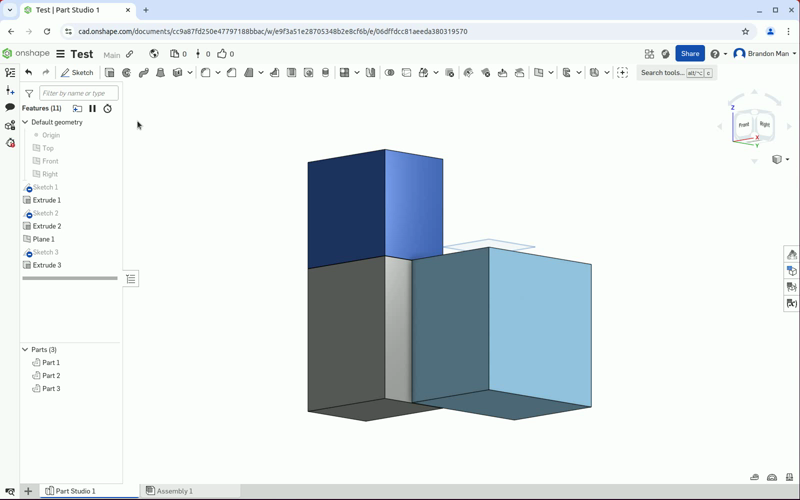
key(down, 3)
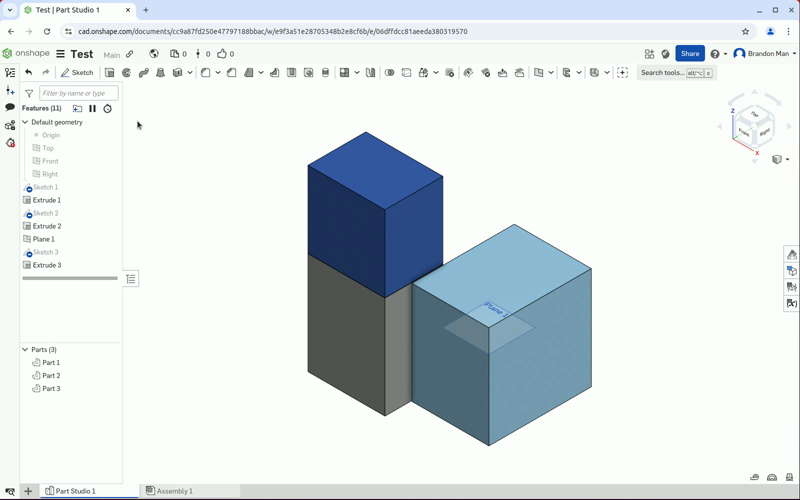
mouse_move(73, 189)
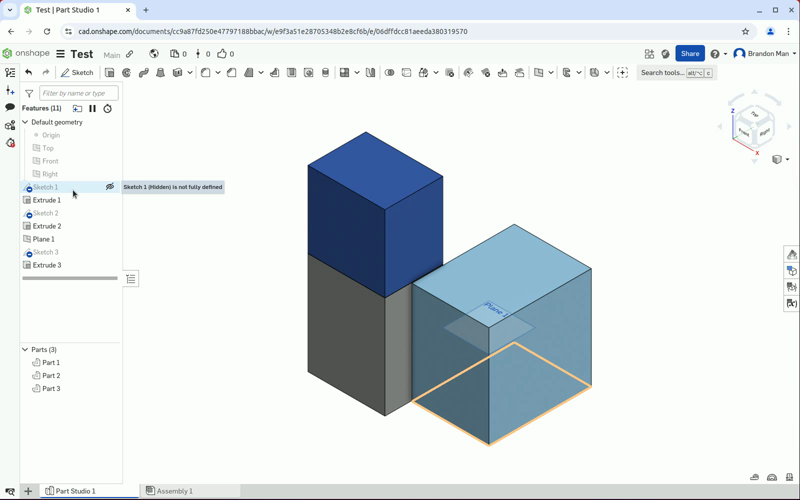
click(73, 189)